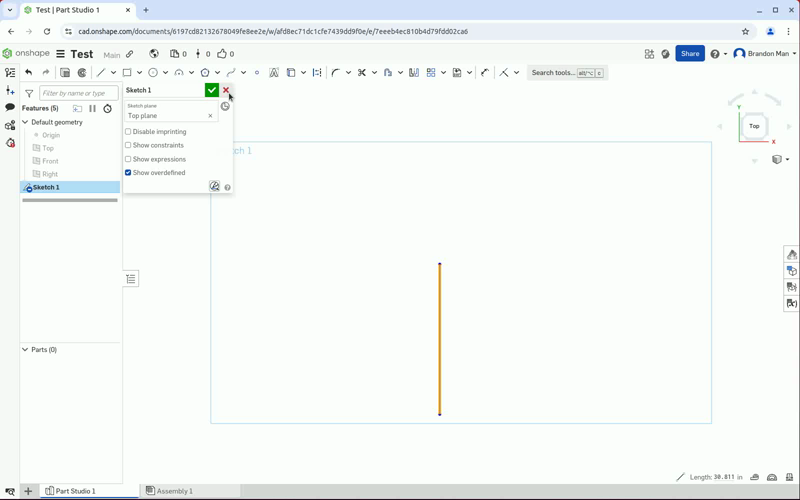
key(shift+h)
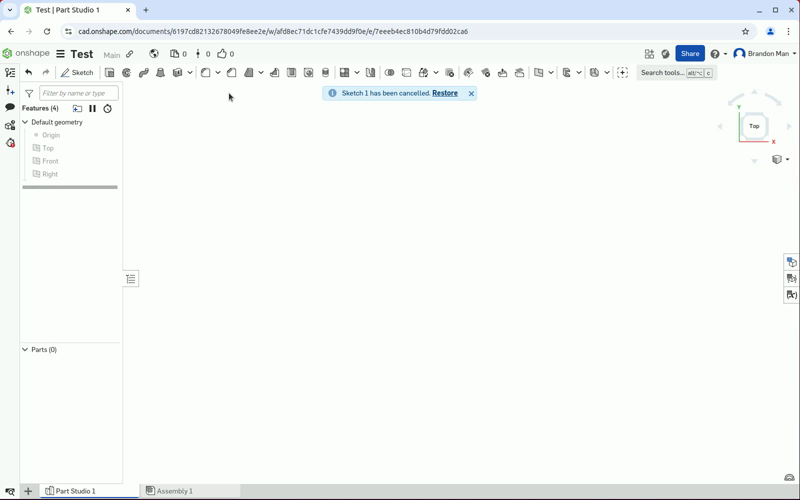
mouse_move(73, 352)
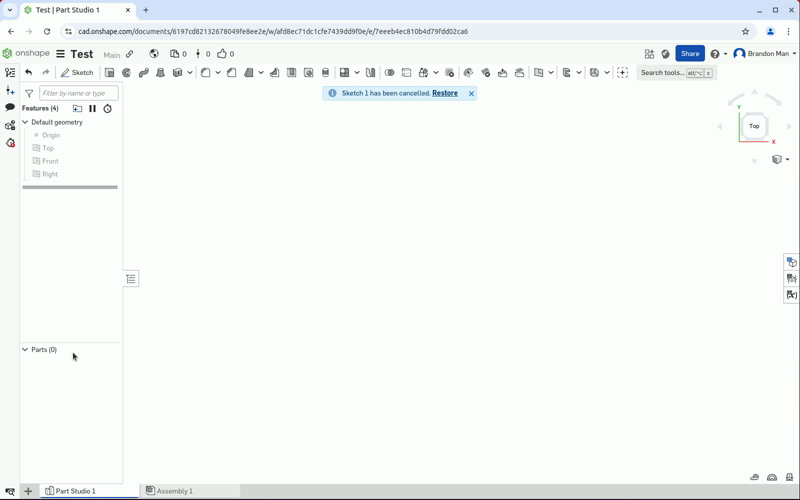
key(y)
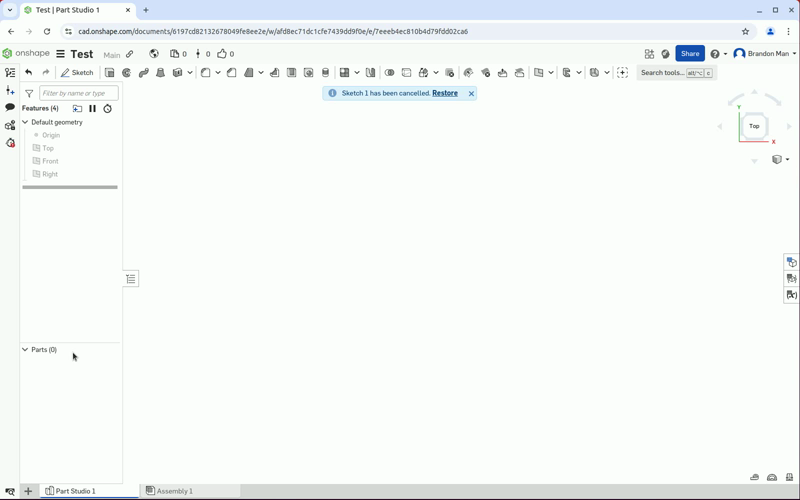
key(shift+p)
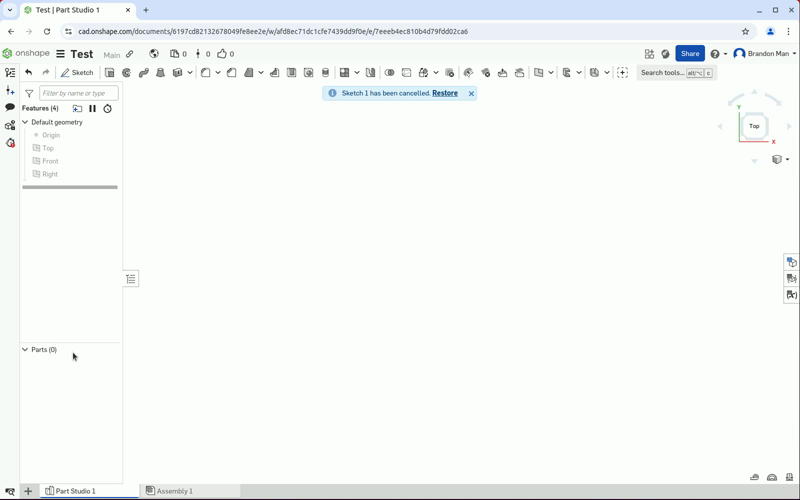
key(space)
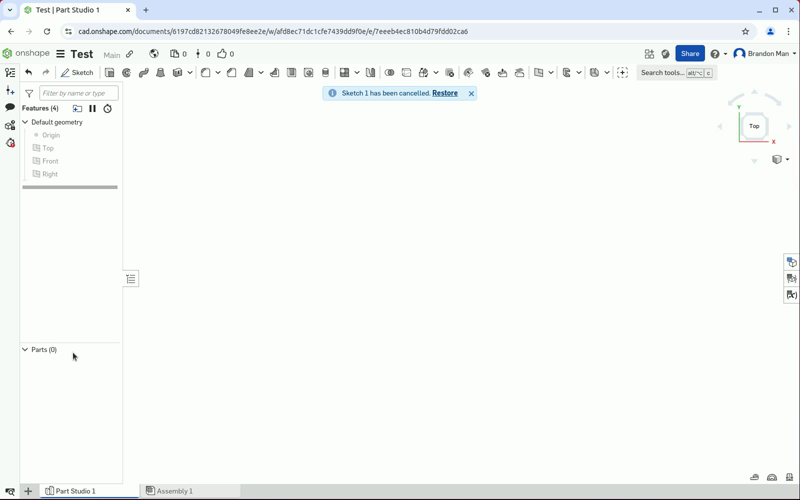
key_down(shift)
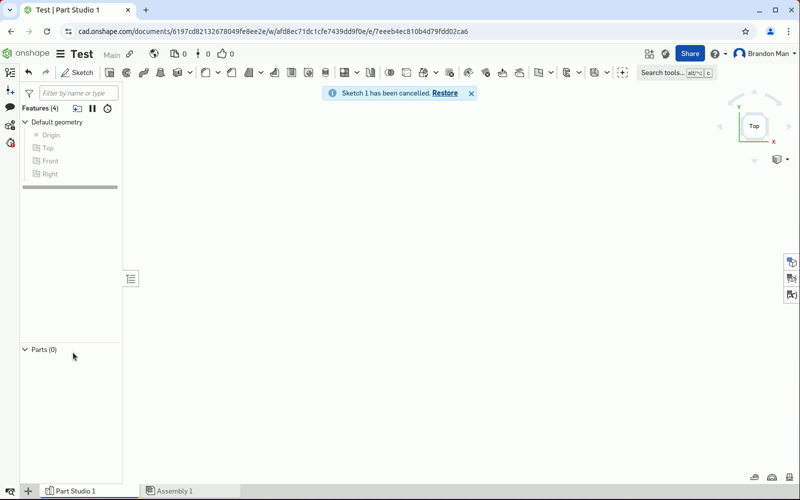
key(up)
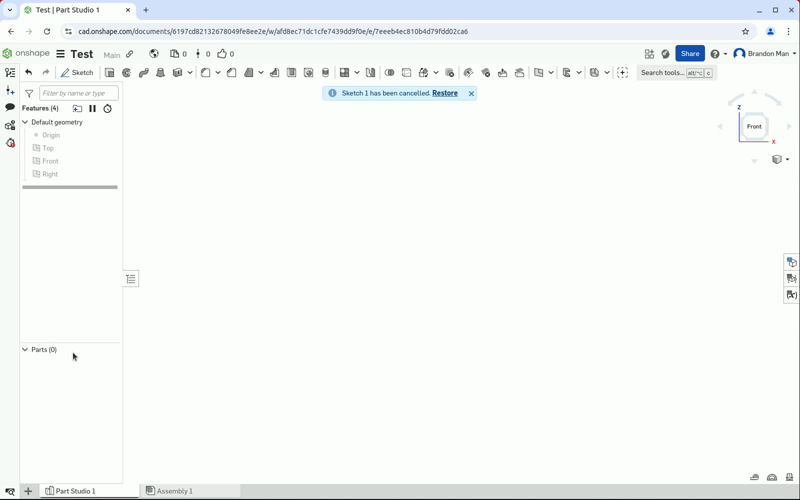
key_up(shift)
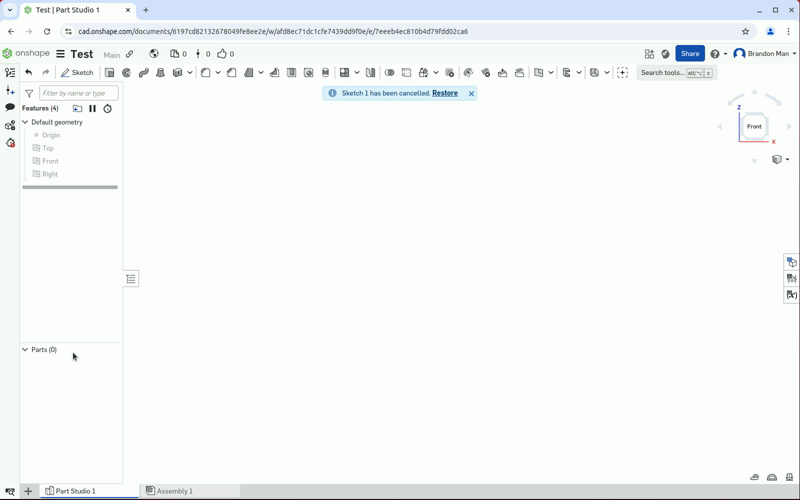
mouse_move(73, 352)
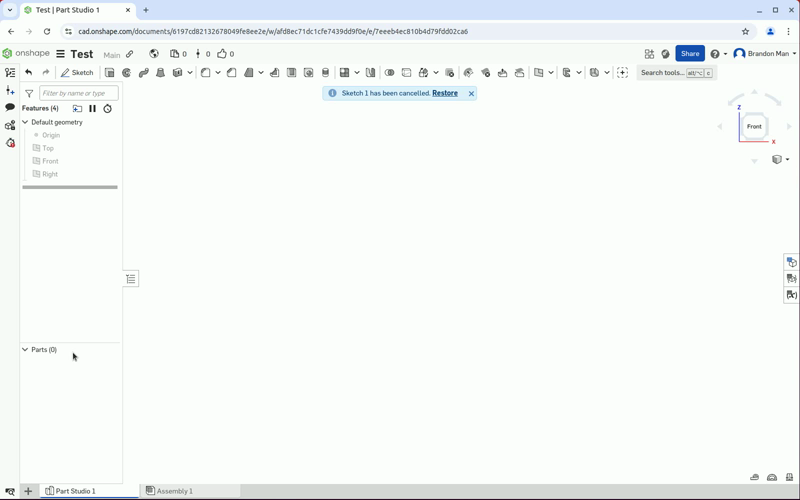
key(shift+y)
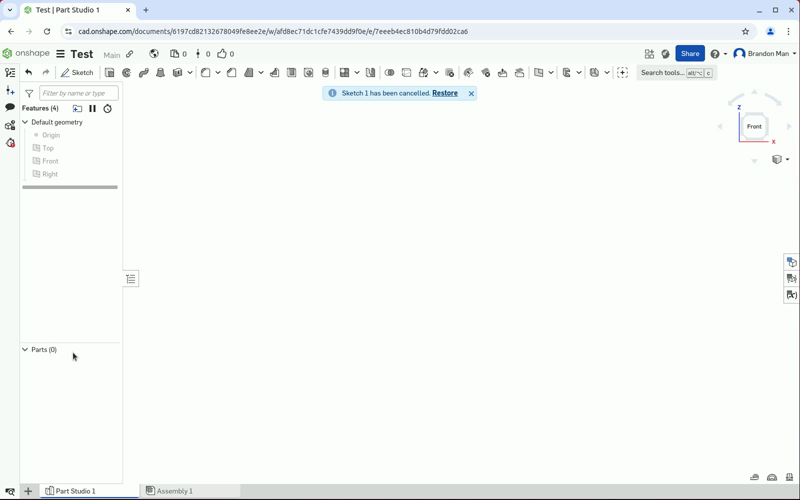
key(shift+s)
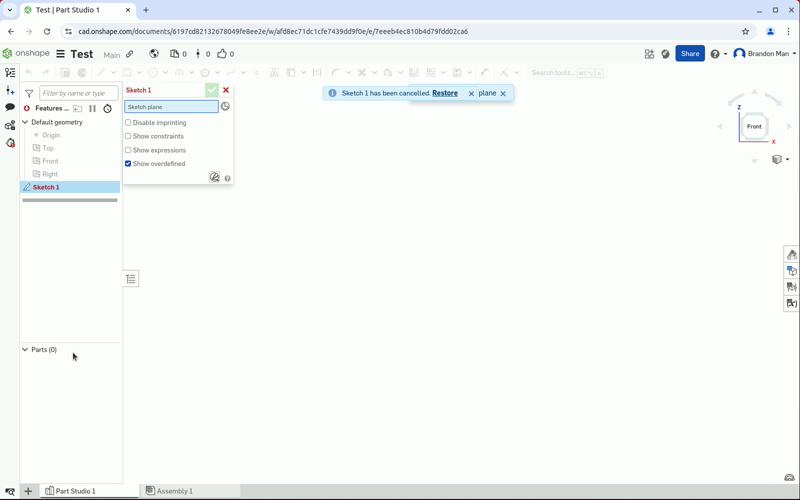
mouse_move(73, 163)
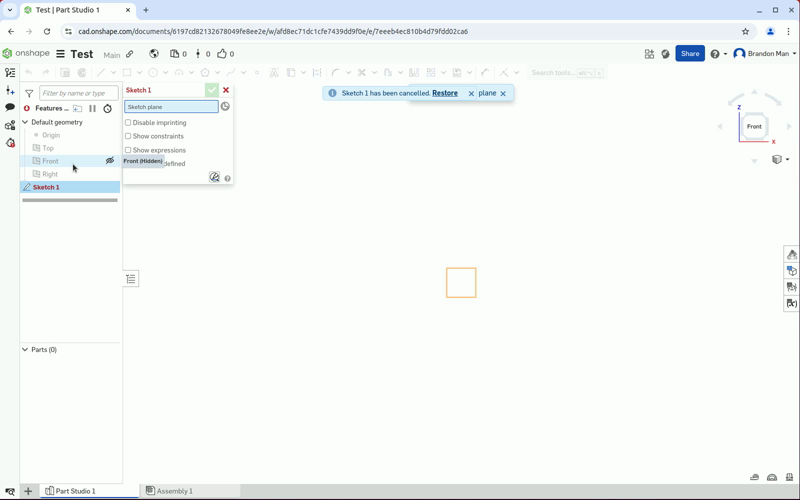
click(73, 163)
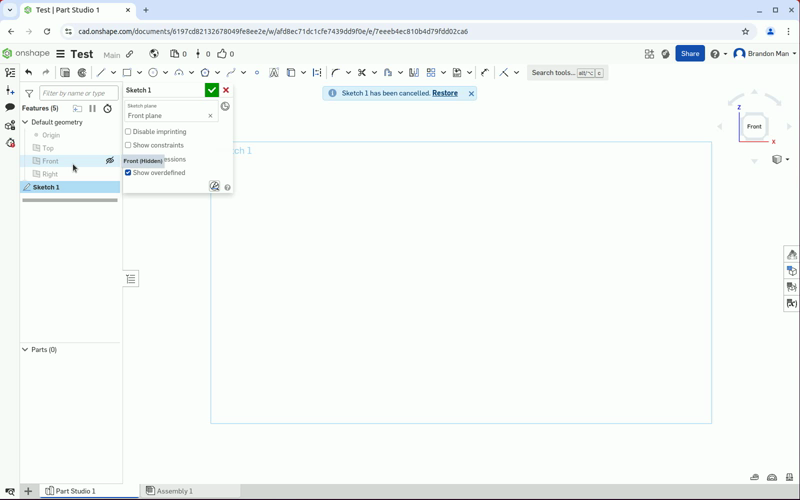
mouse_move(73, 352)
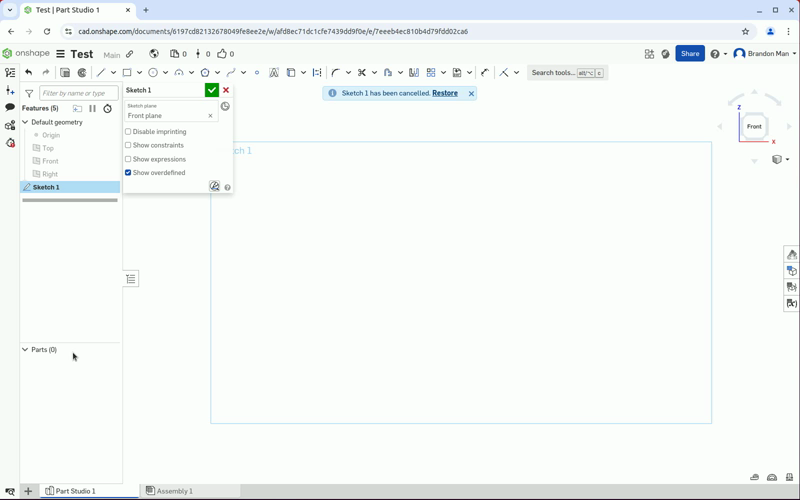
key(y)
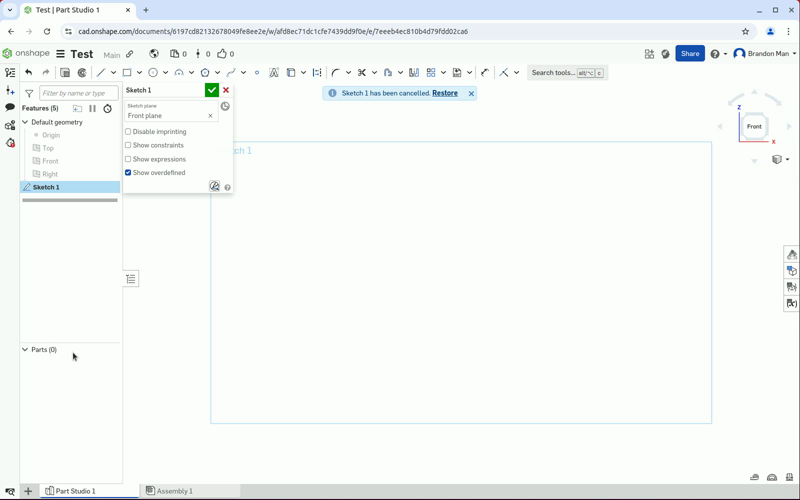
key(l)
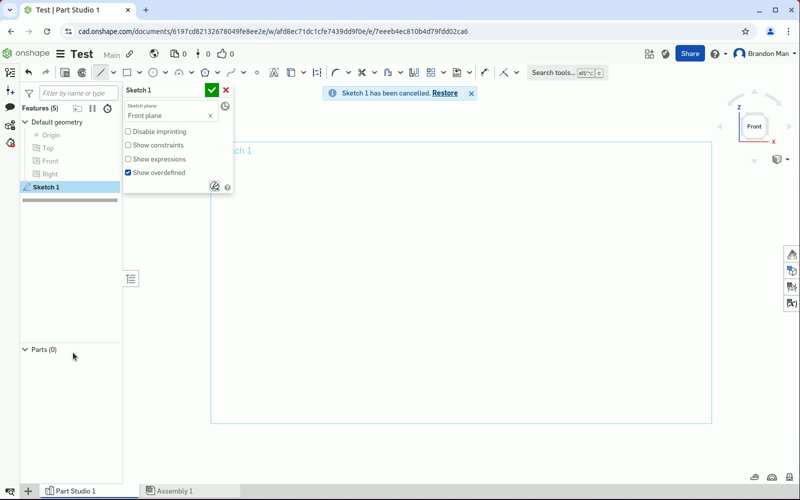
key_down(shift)
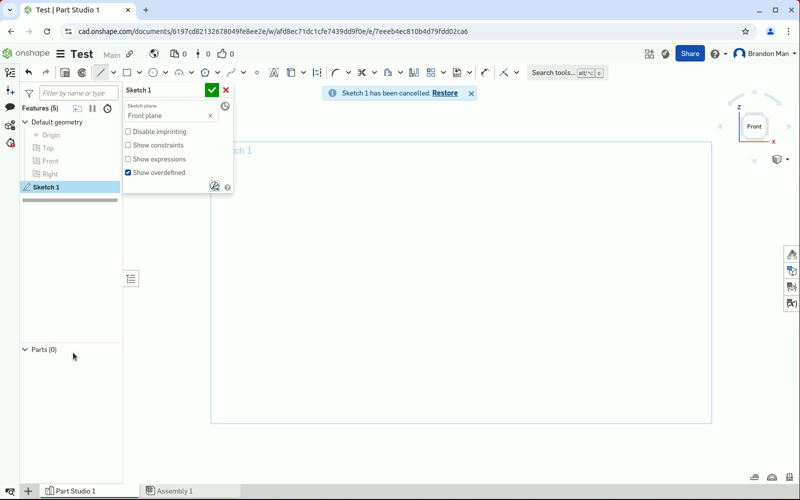
mouse_move(348, 282)
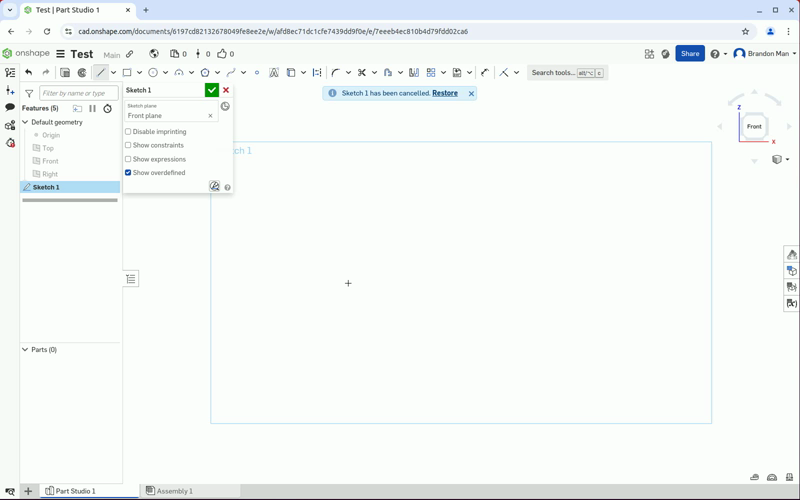
click(348, 282)
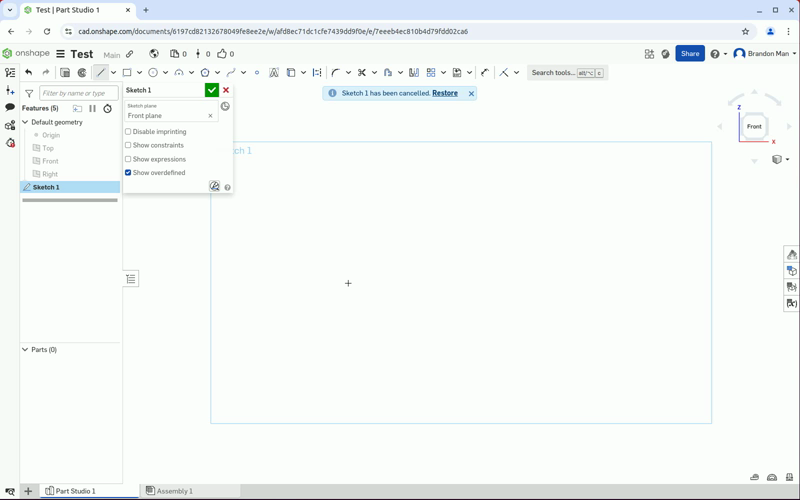
key_up(shift)
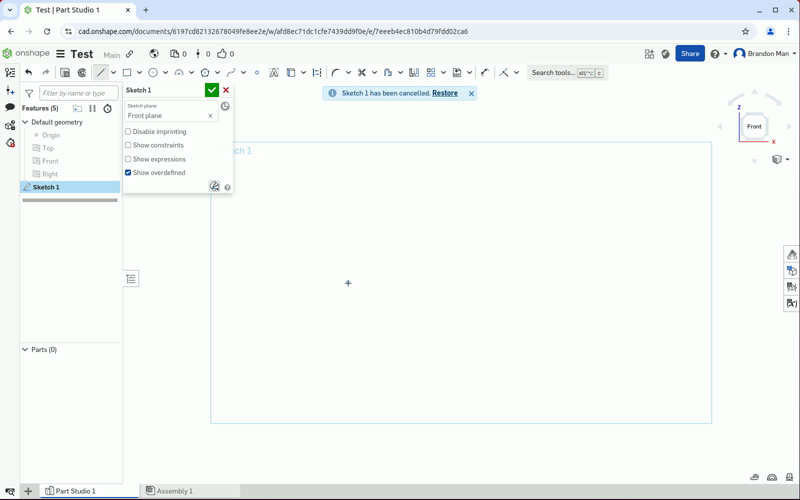
key_down(shift)
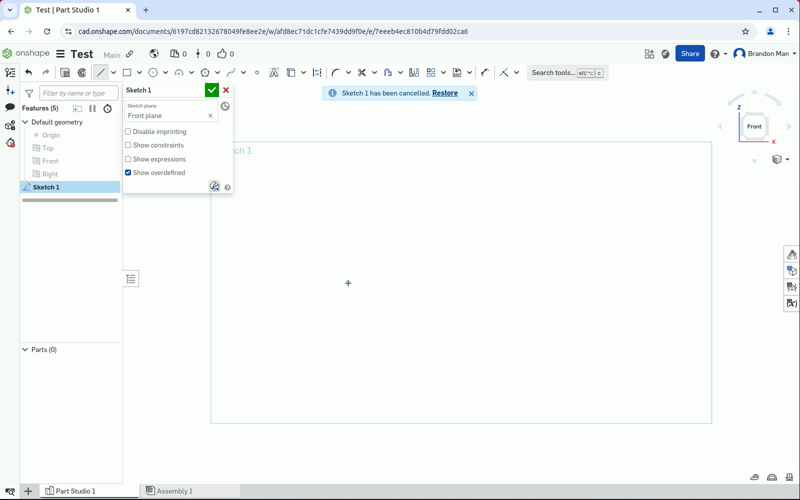
mouse_move(378, 282)
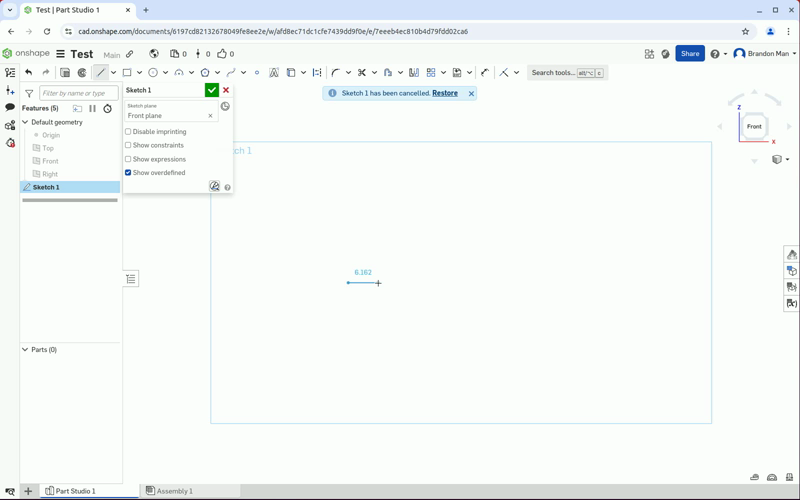
mouse_move(358, 282)
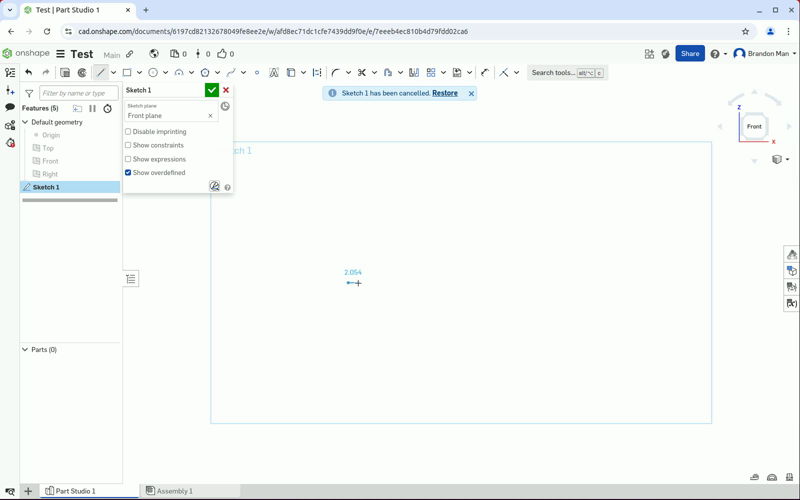
click(358, 282)
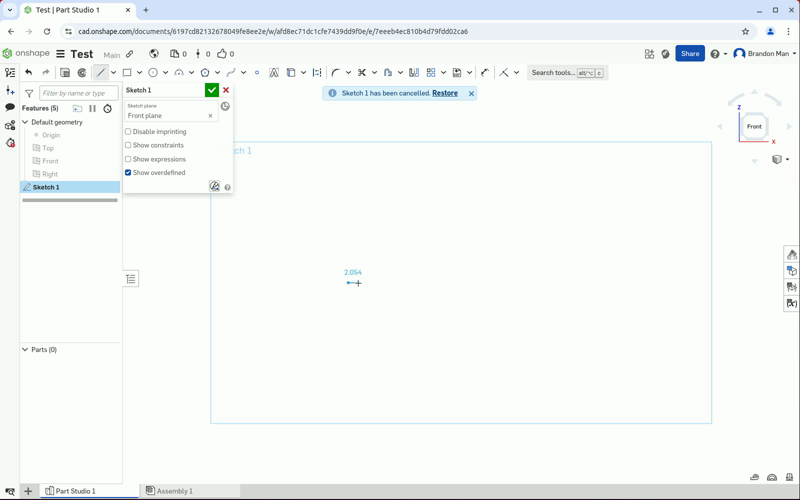
key_up(shift)
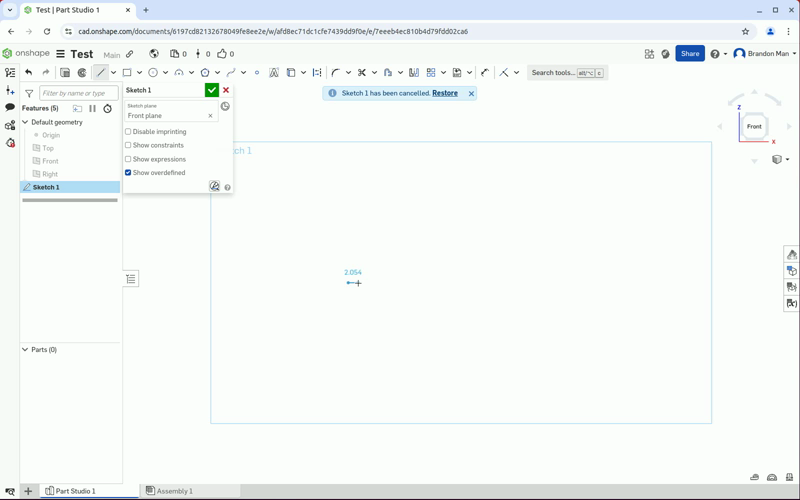
key_down(shift)
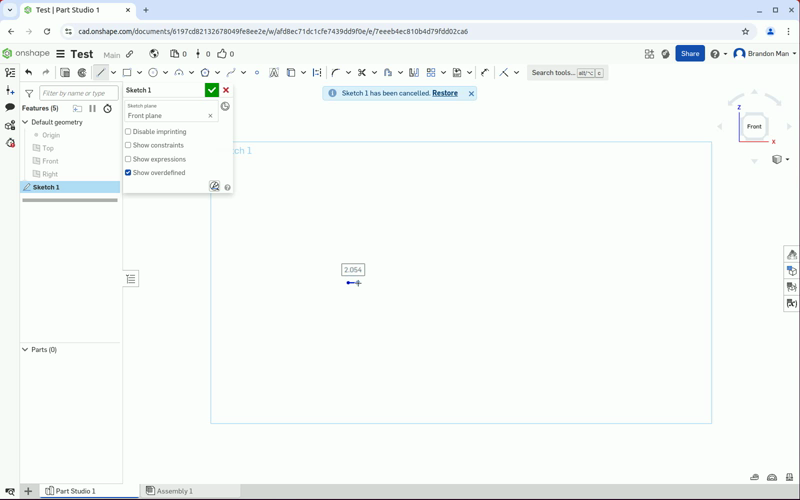
mouse_move(388, 282)
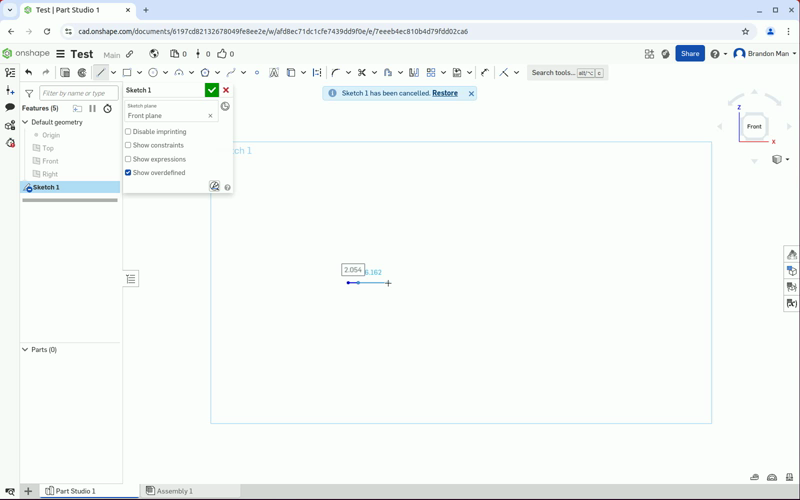
mouse_move(358, 233)
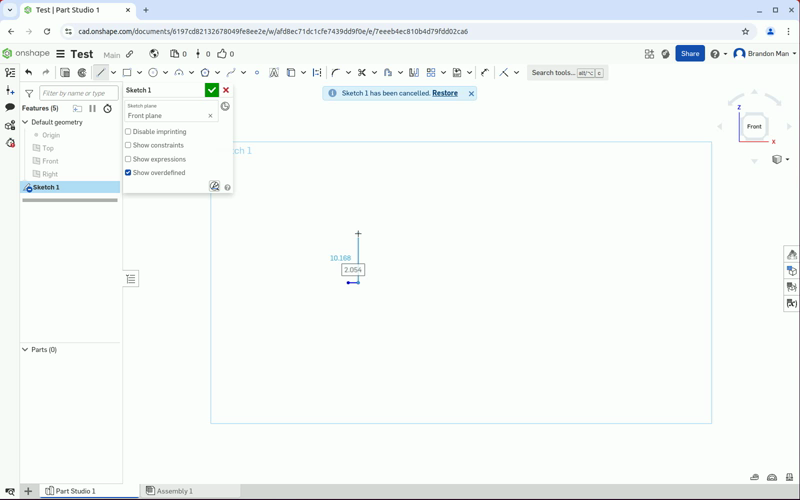
click(358, 233)
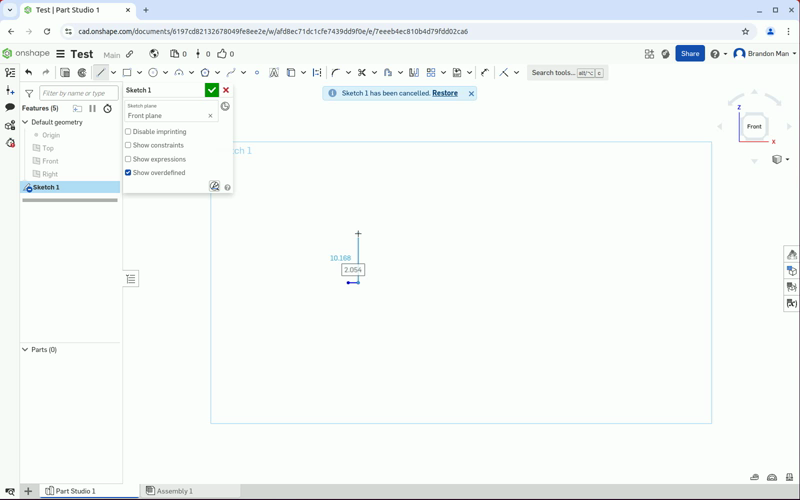
key_up(shift)
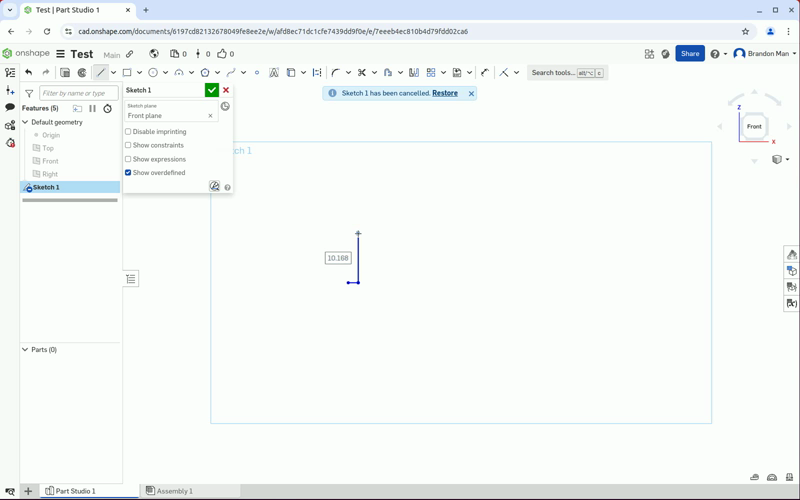
key_down(shift)
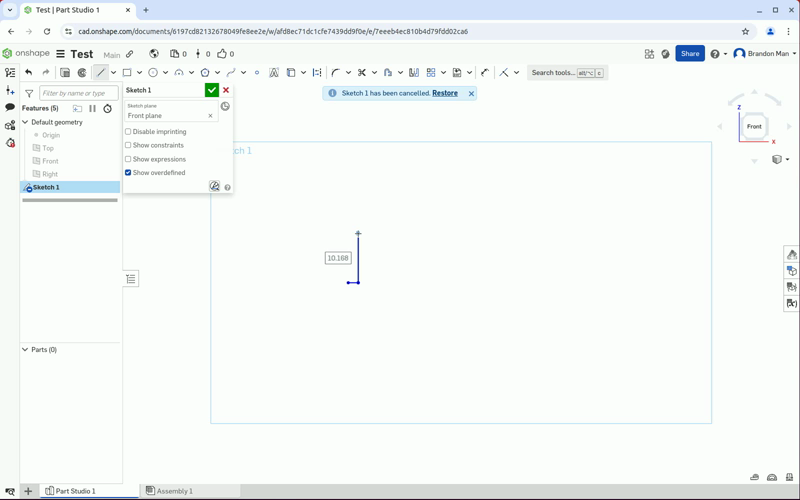
mouse_move(428, 233)
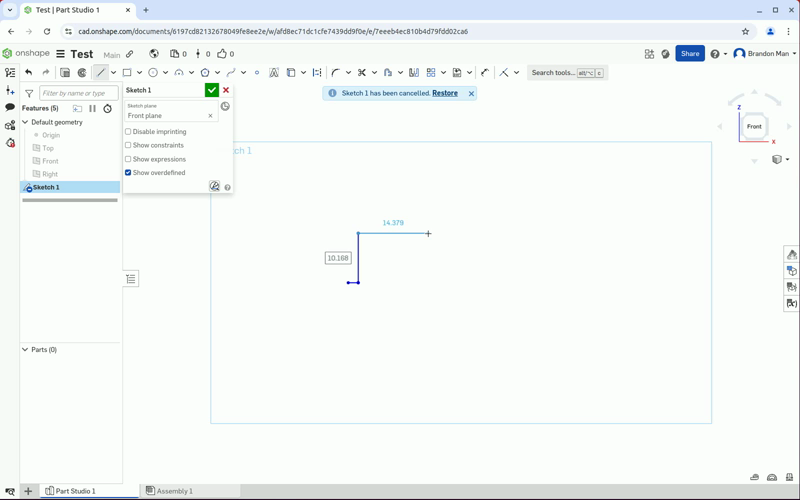
click(428, 233)
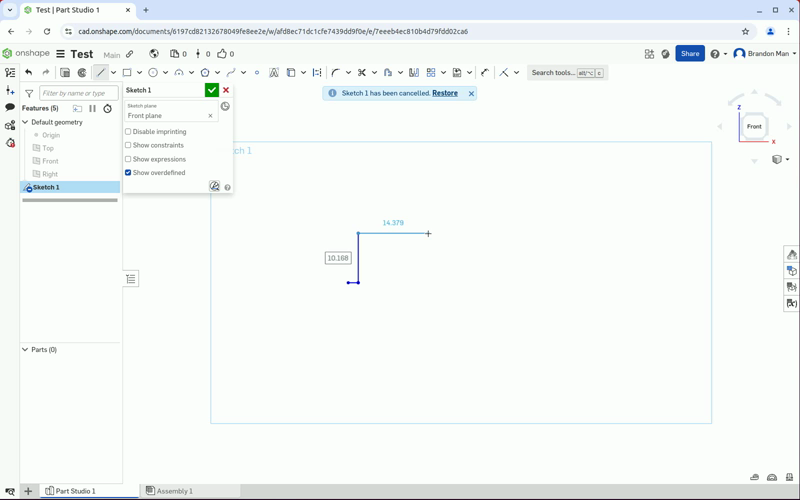
key_up(shift)
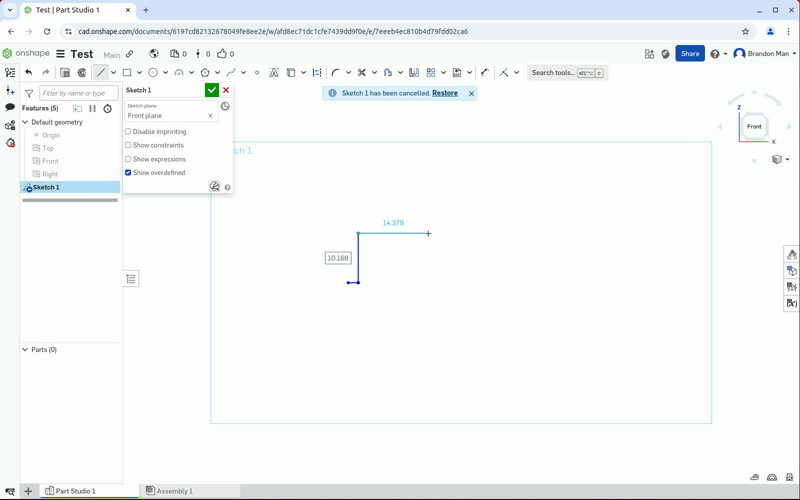
key_down(shift)
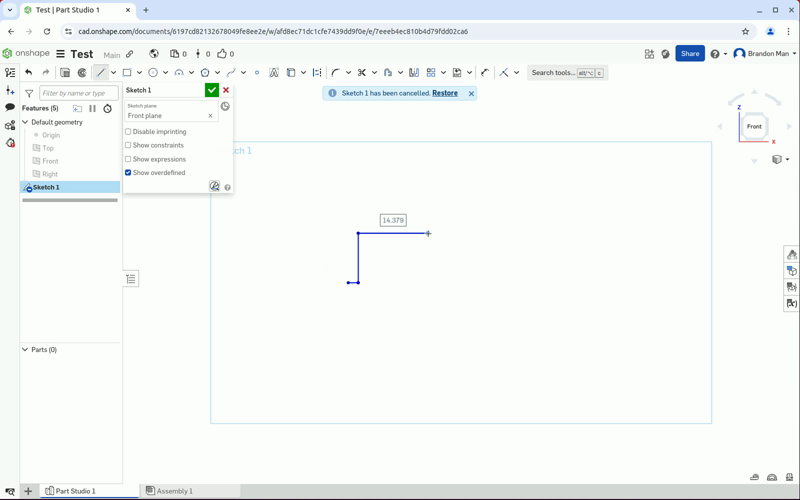
mouse_move(458, 233)
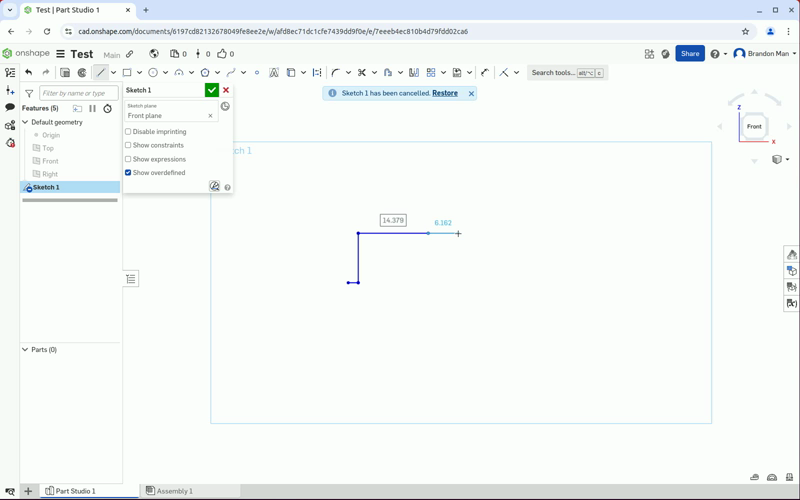
mouse_move(428, 282)
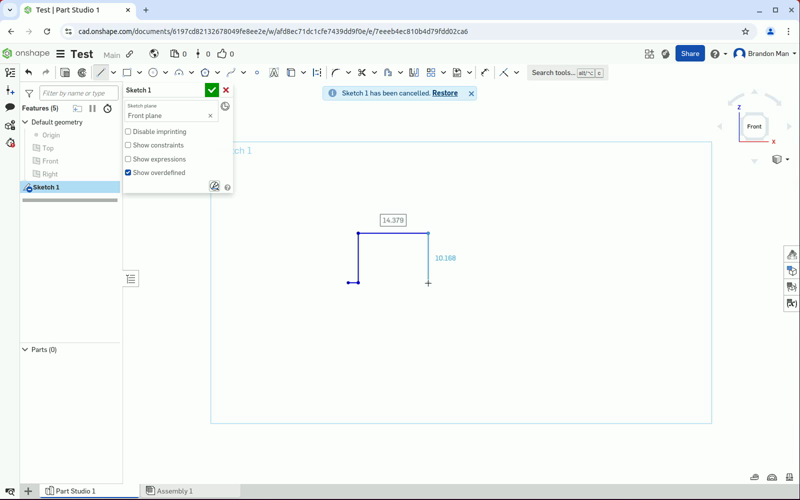
click(428, 282)
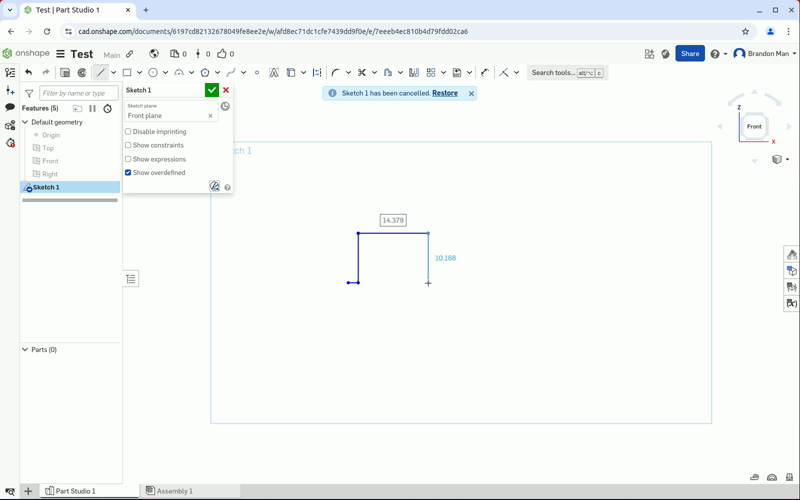
key_up(shift)
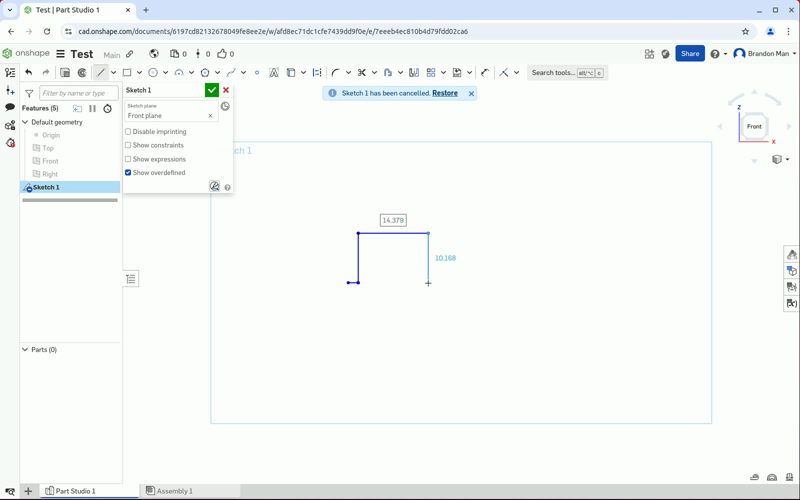
key_down(shift)
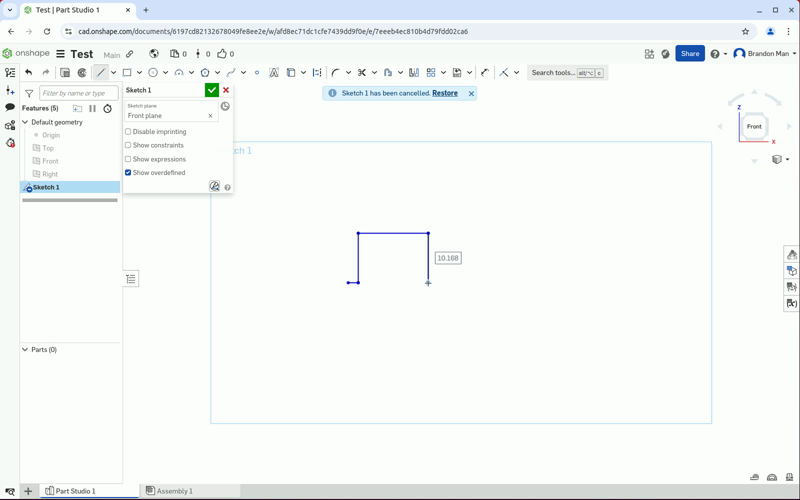
mouse_move(458, 282)
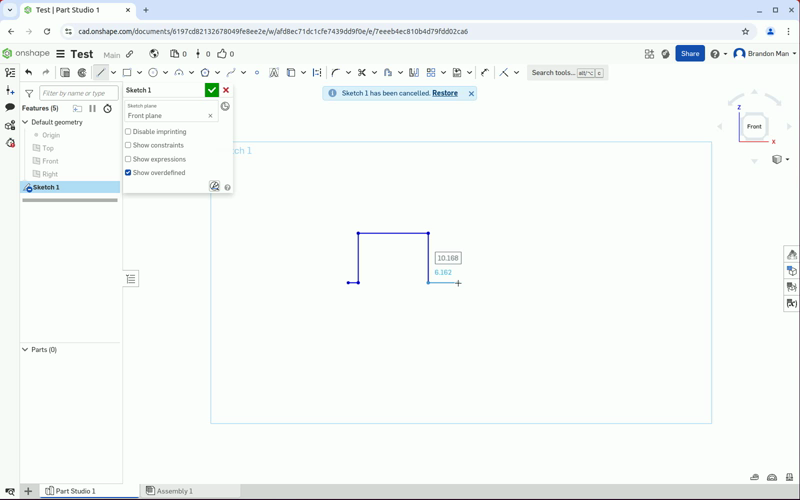
mouse_move(437, 282)
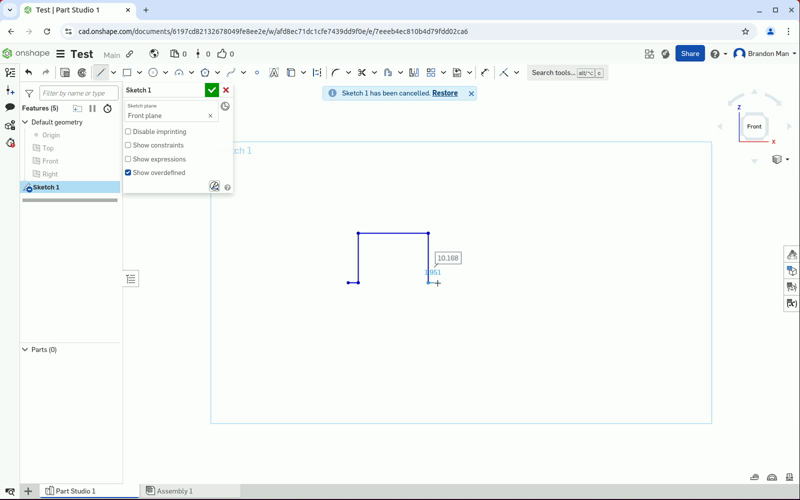
click(437, 282)
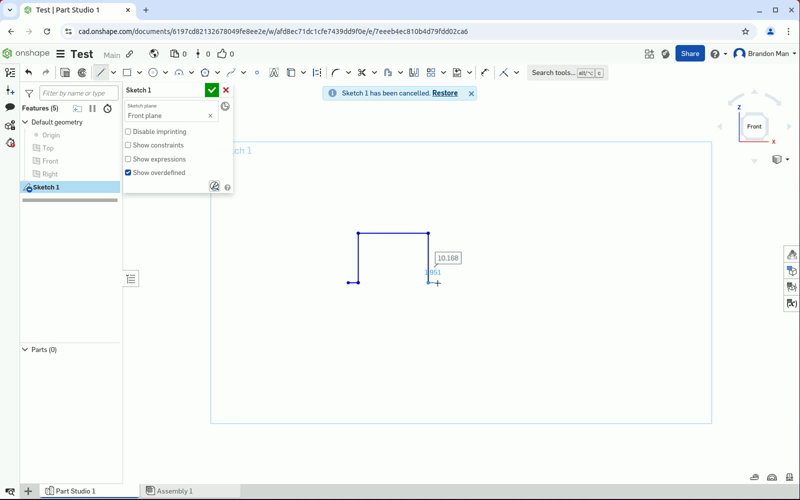
key_up(shift)
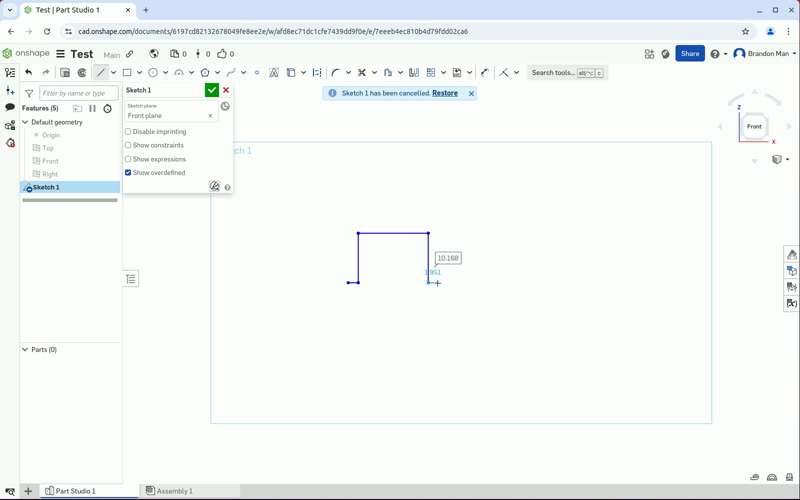
key_down(shift)
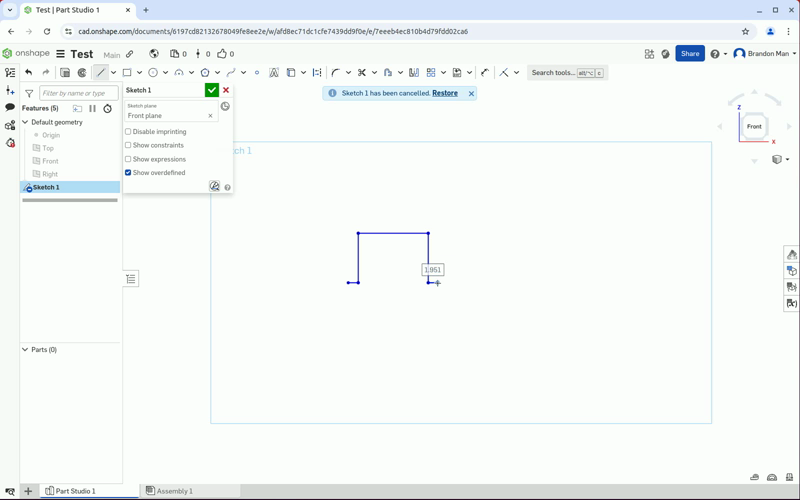
mouse_move(437, 221)
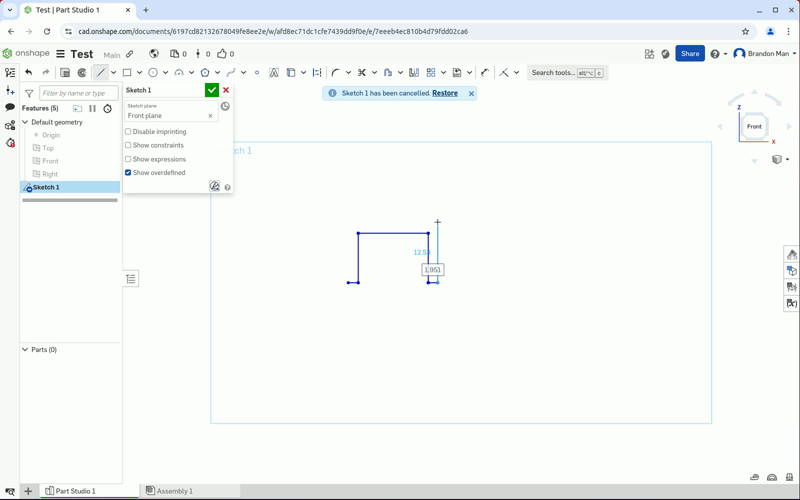
click(437, 221)
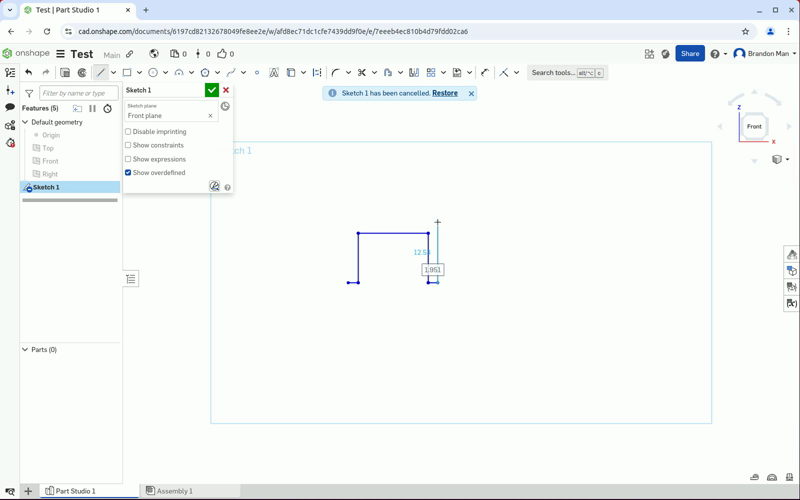
key_up(shift)
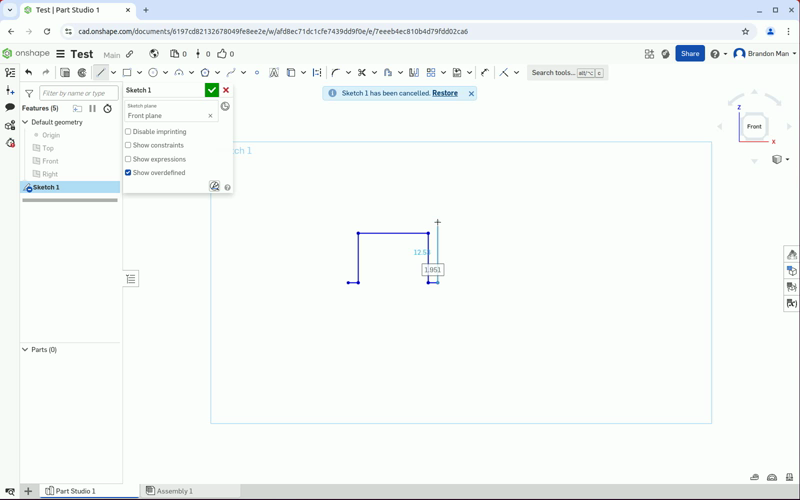
key_down(shift)
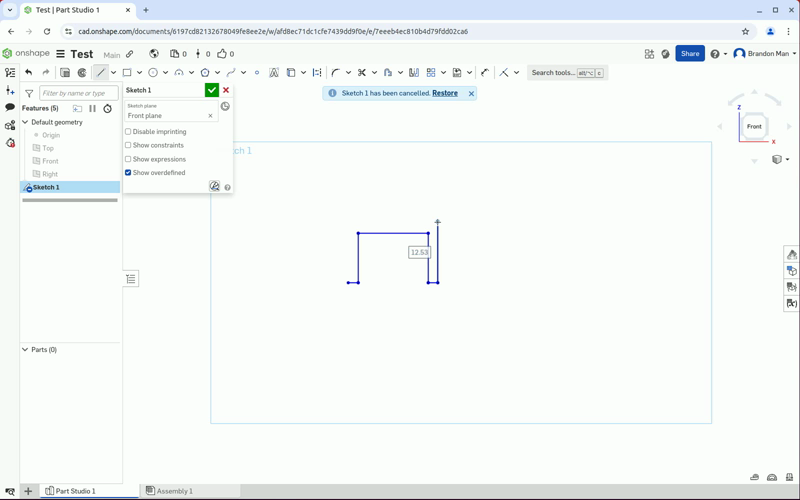
mouse_move(348, 221)
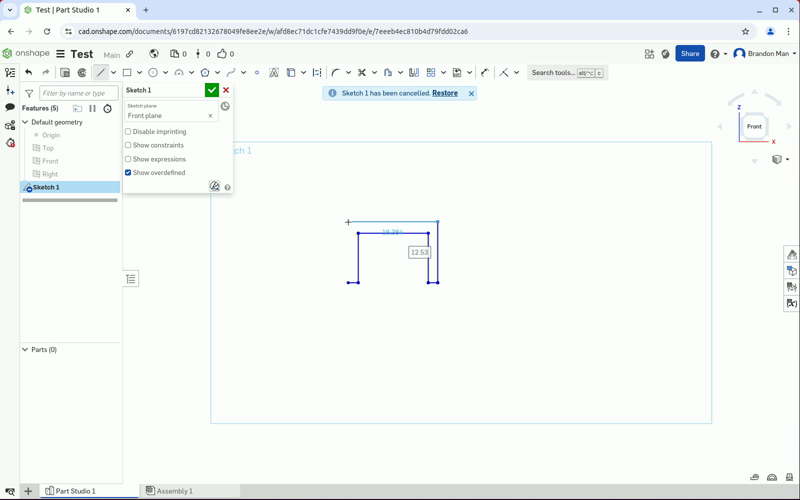
click(348, 221)
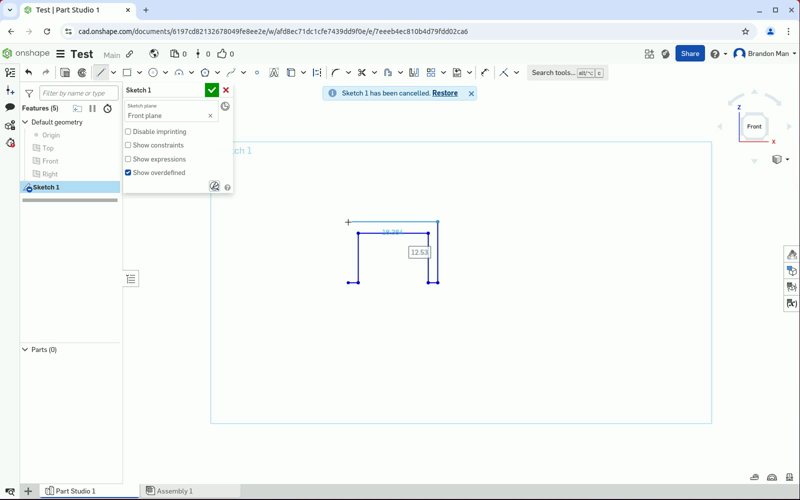
key_up(shift)
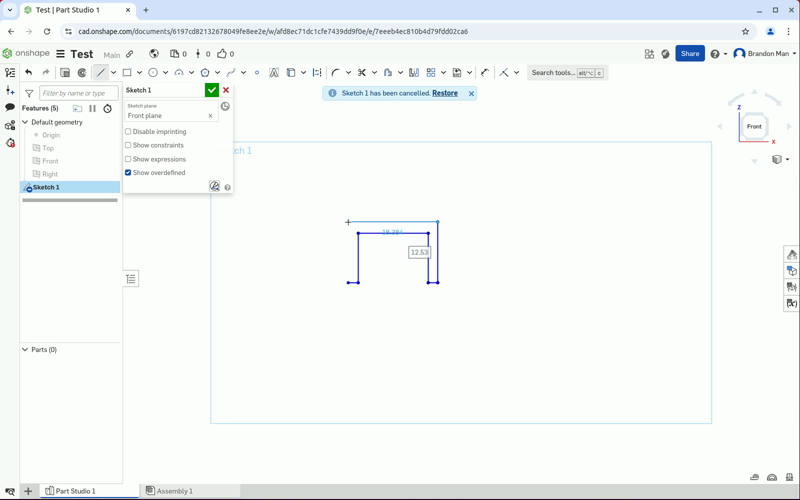
key_down(shift)
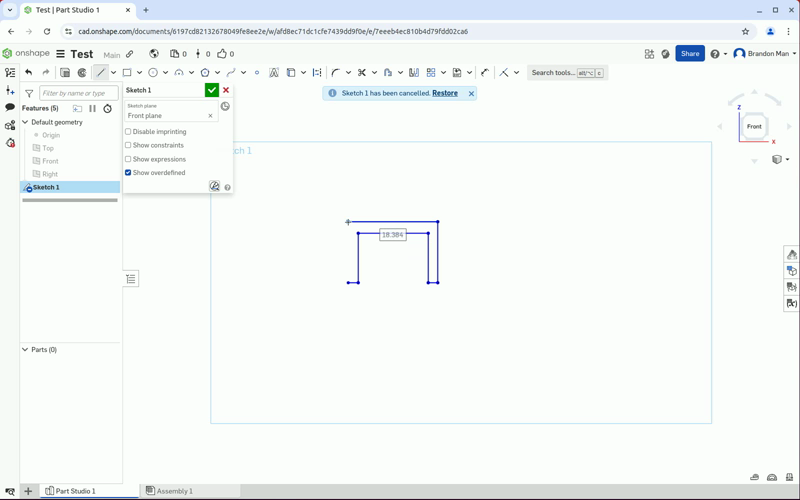
mouse_move(348, 282)
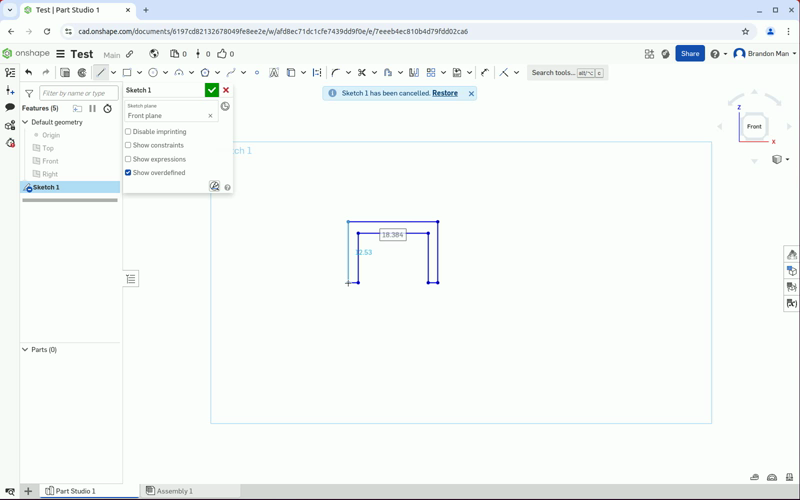
key_up(shift)
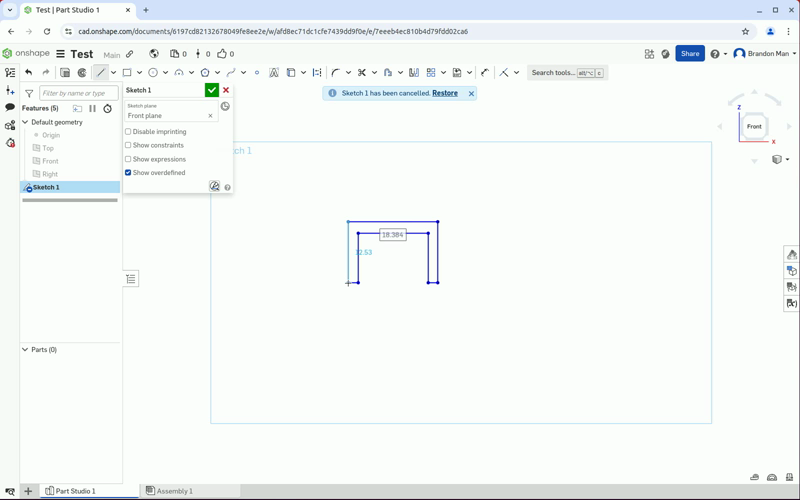
click(348, 282)
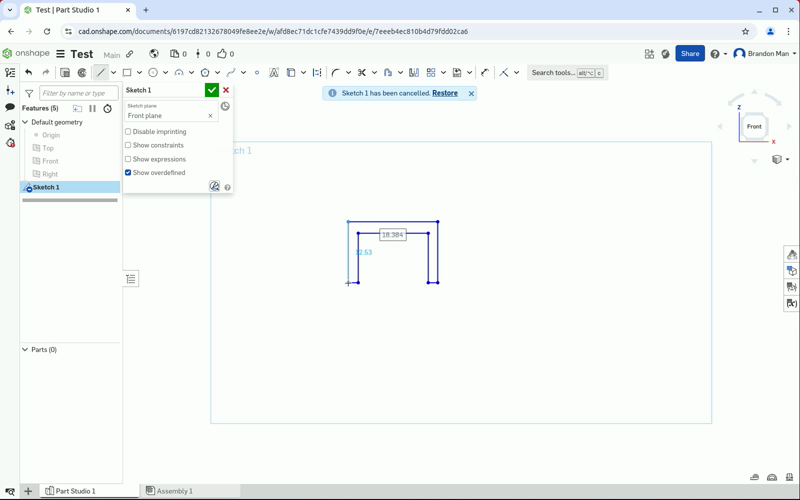
key(esc)
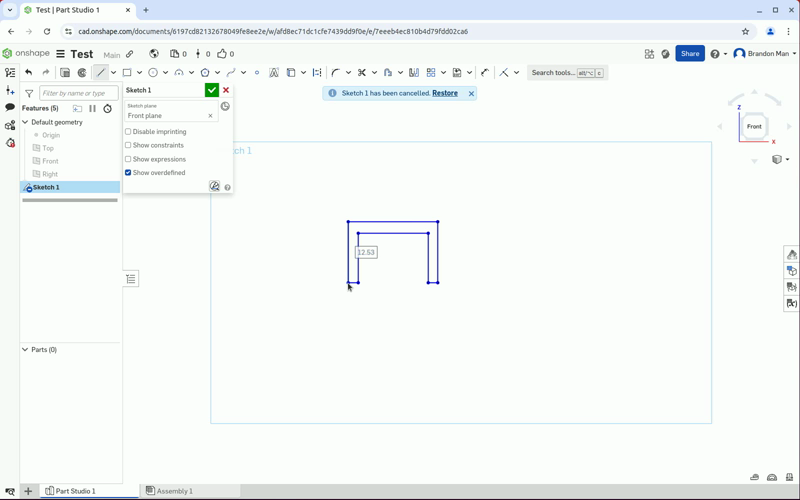
mouse_move(406, 227)
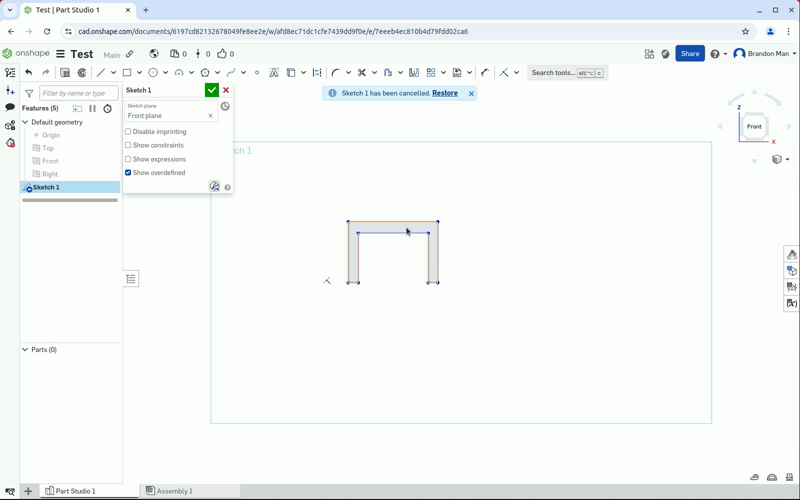
click(406, 227)
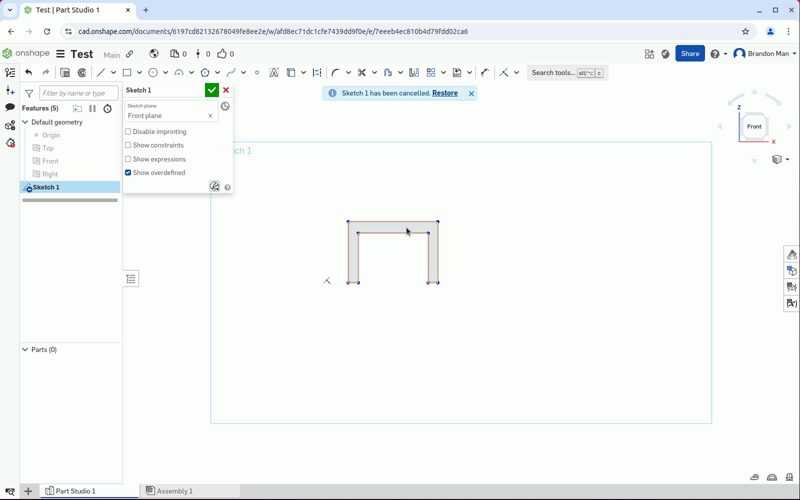
mouse_move(73, 352)
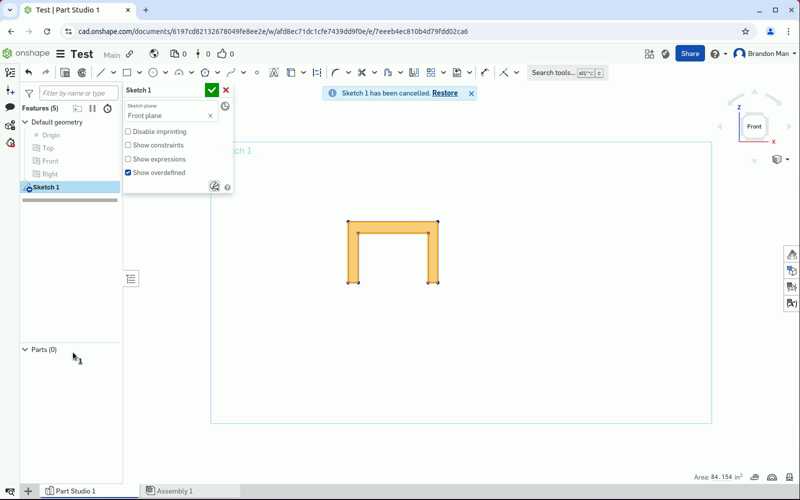
key(shift+y)
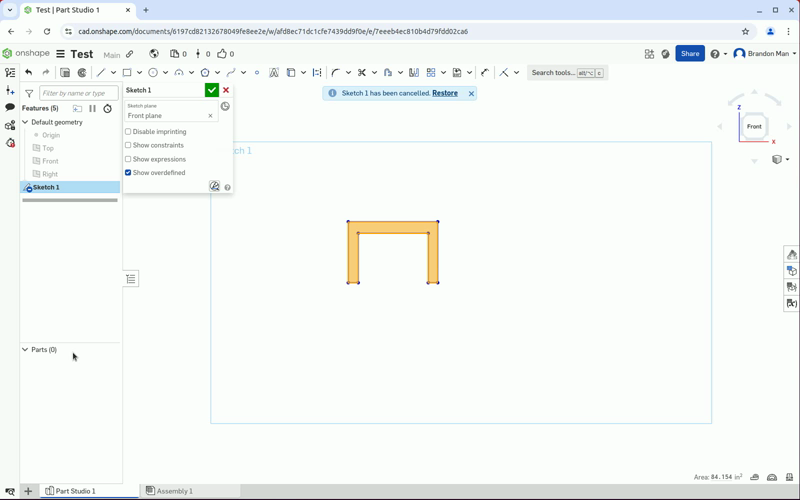
key(shift+e)
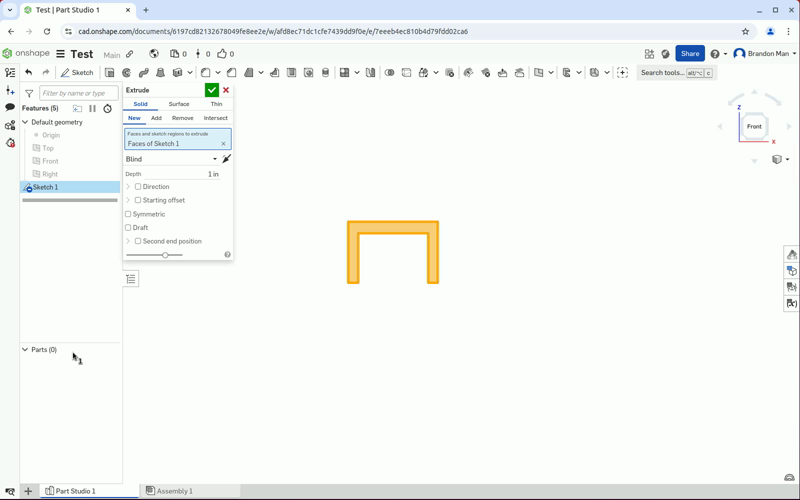
mouse_move(143, 106)
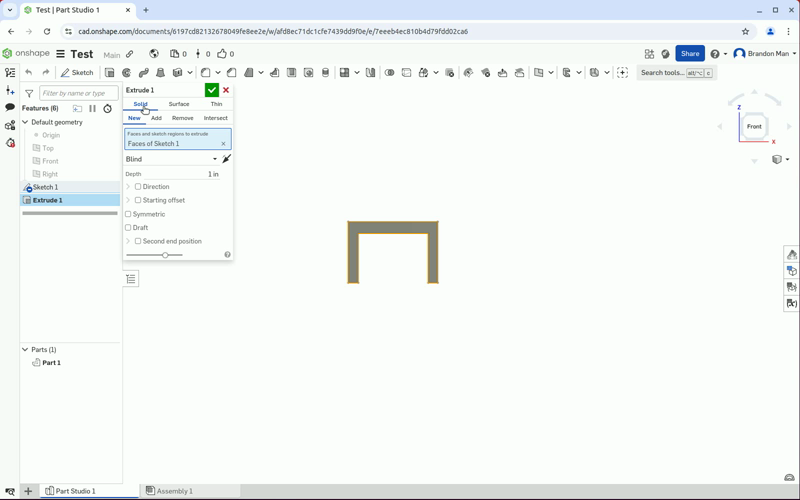
click(143, 106)
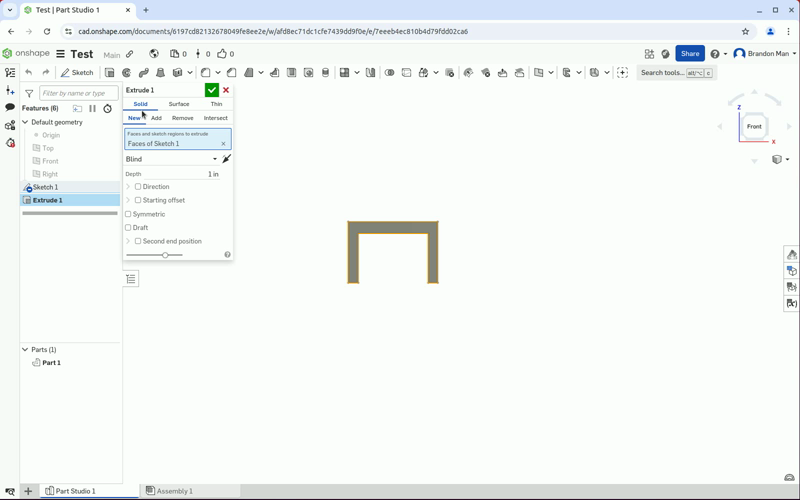
mouse_move(137, 120)
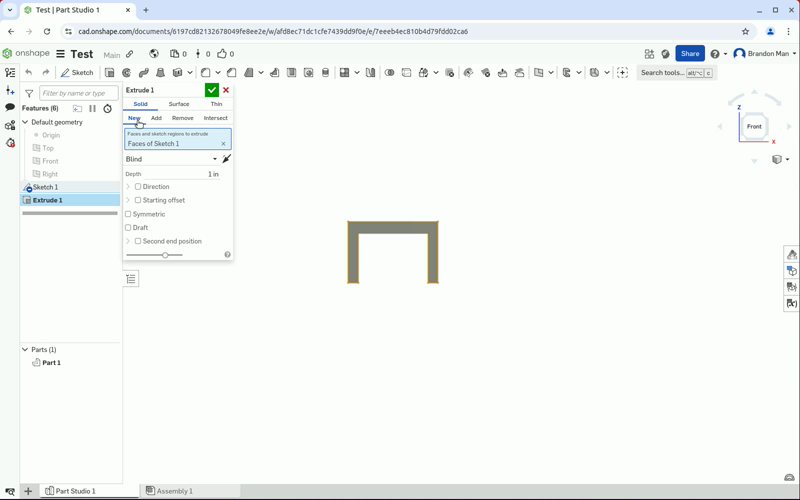
click(137, 120)
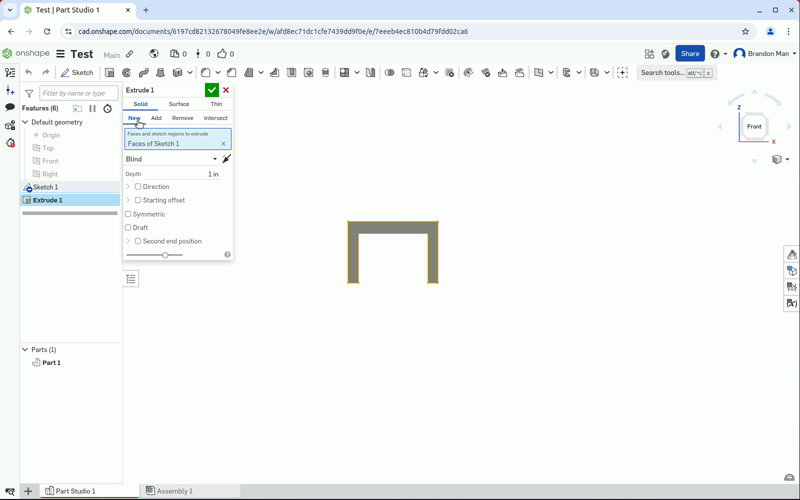
key(tab, 4)
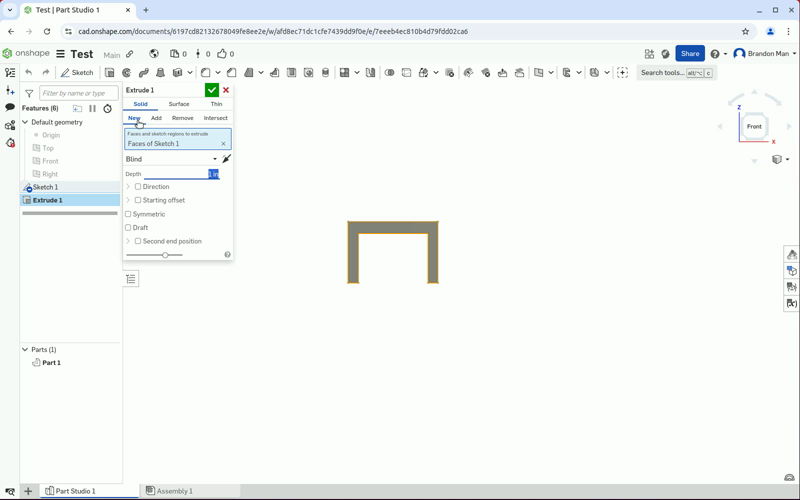
text(3.129)
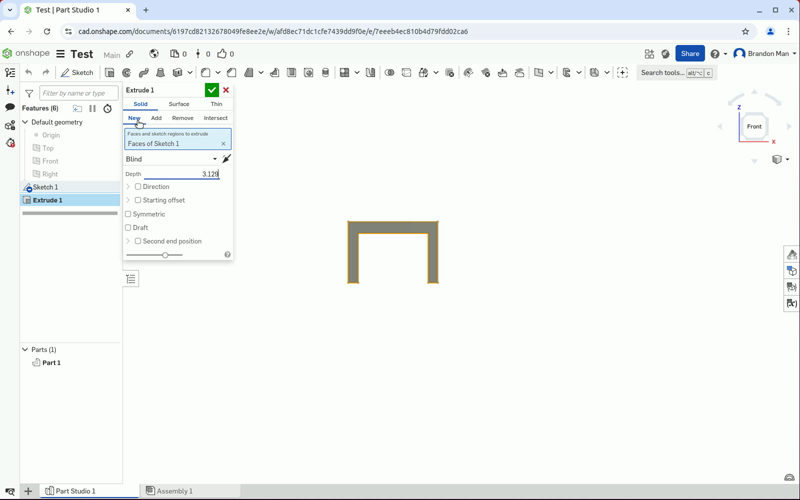
key(enter)
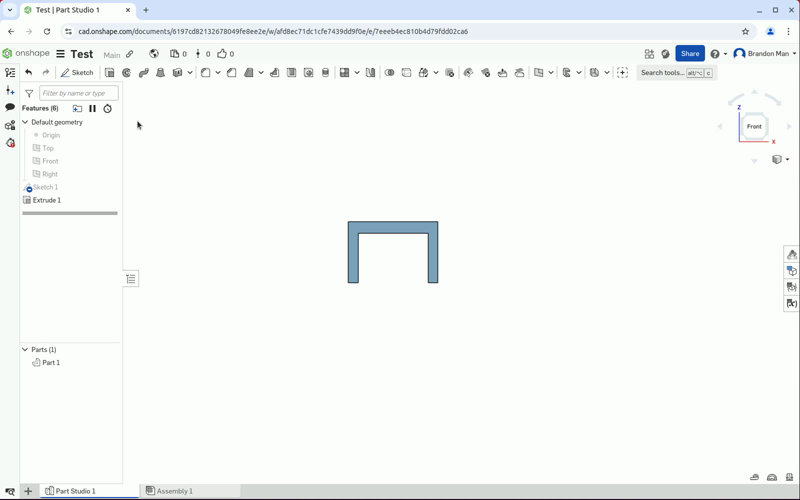
key(shift+h)
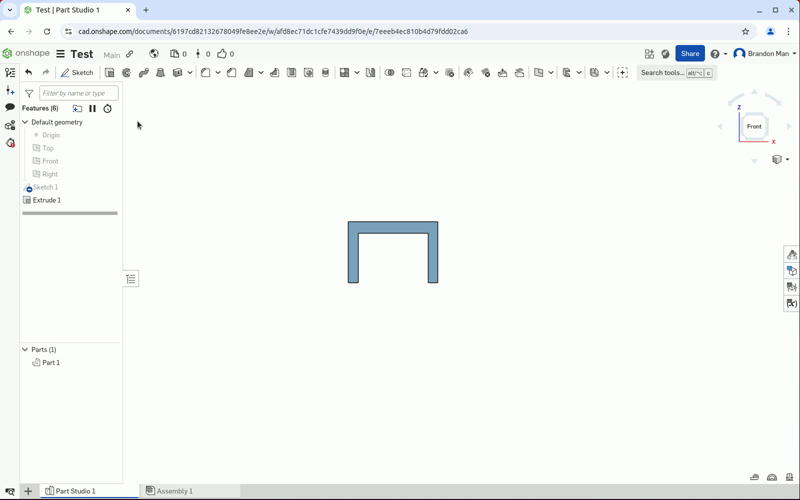
key(shift+h)
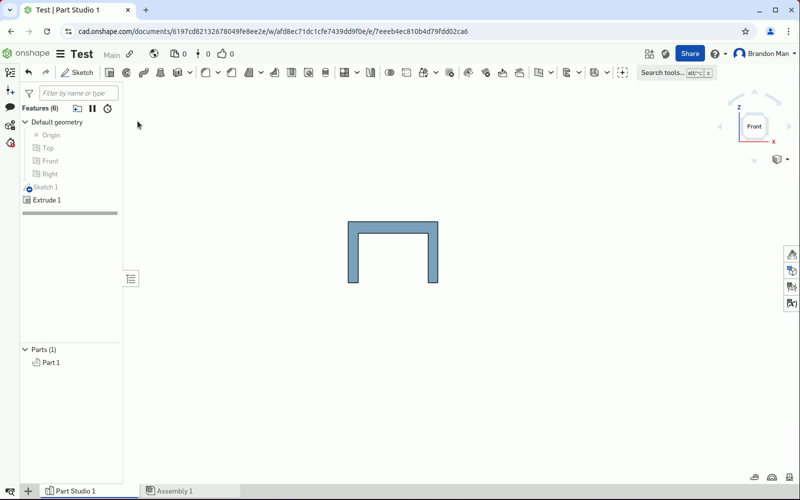
mouse_move(73, 189)
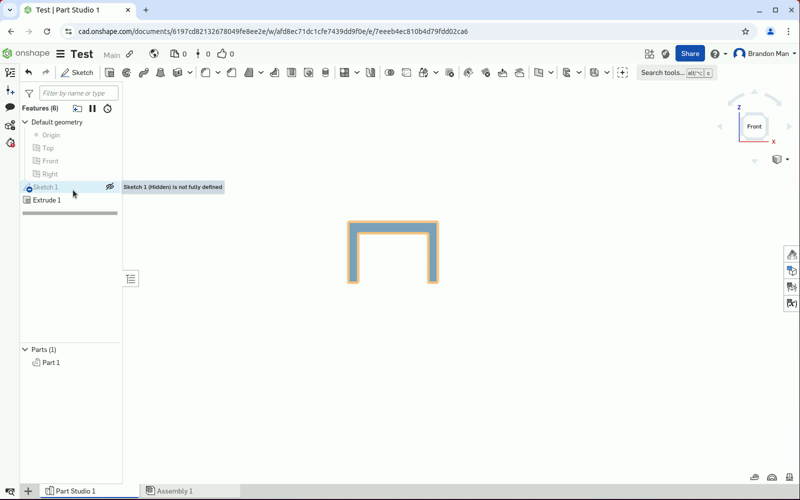
click(73, 189)
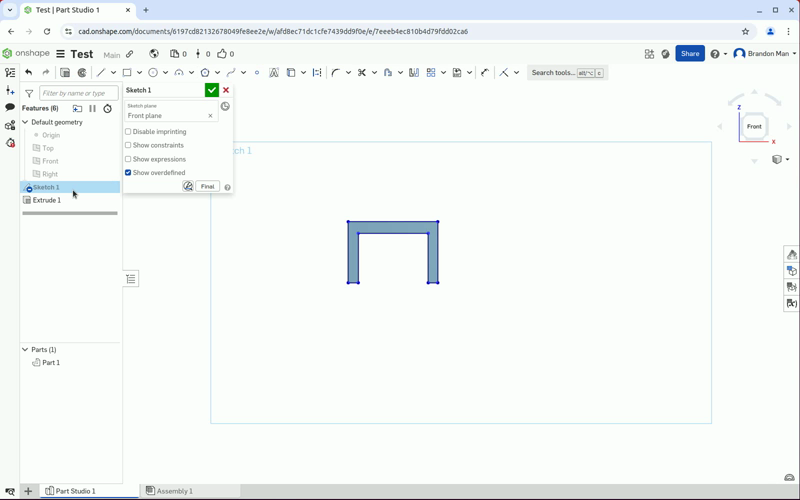
mouse_move(229, 92)
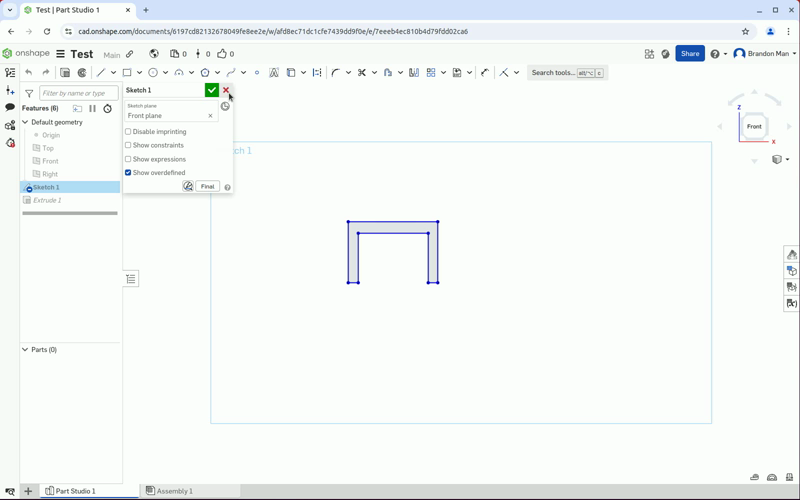
click(229, 92)
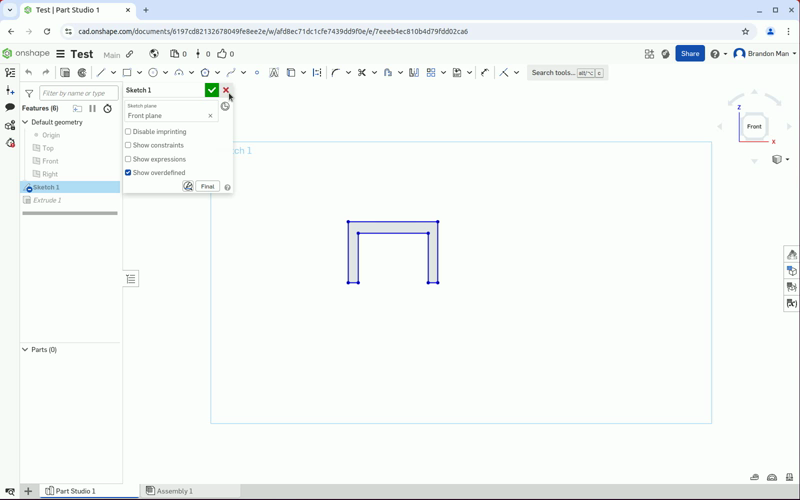
key(shift+s)
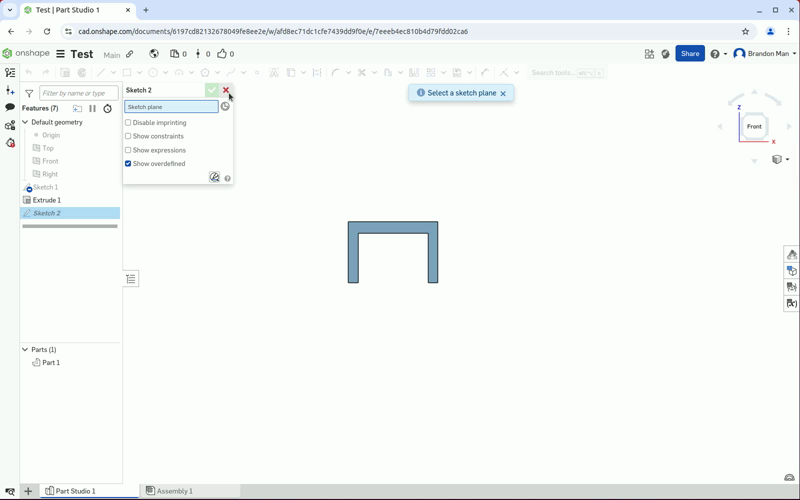
mouse_move(73, 163)
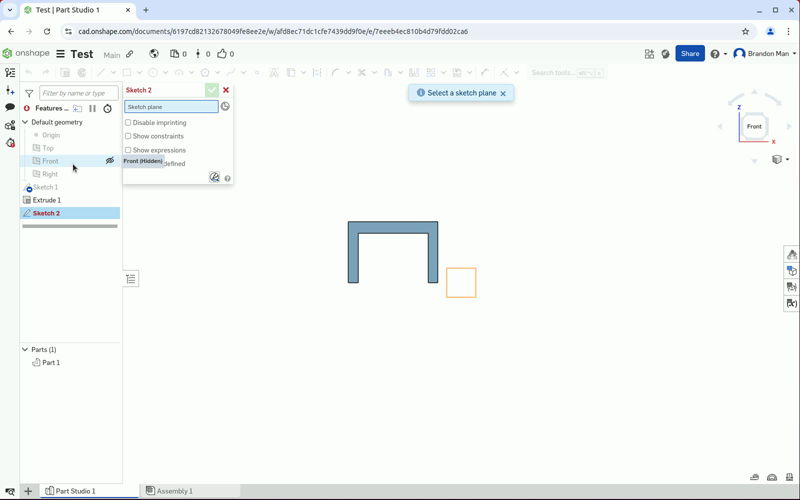
click(73, 163)
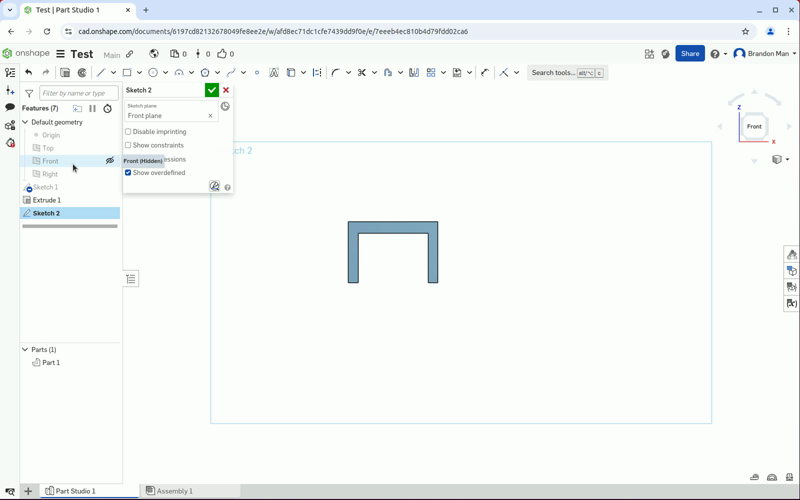
mouse_move(73, 352)
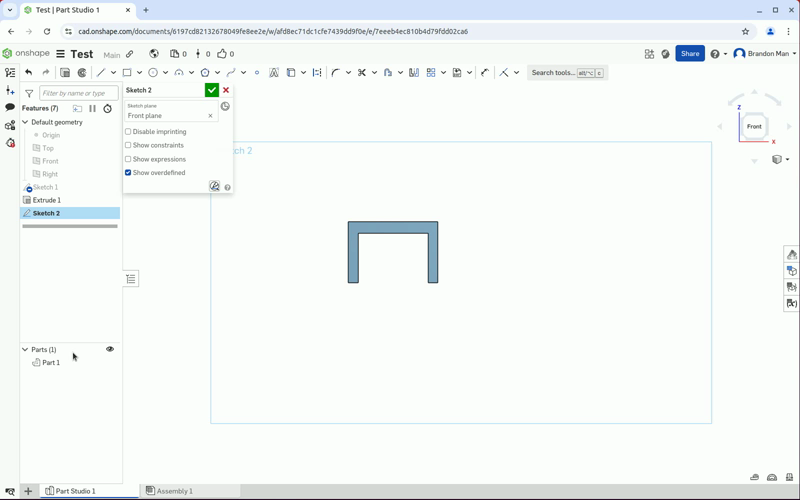
key(y)
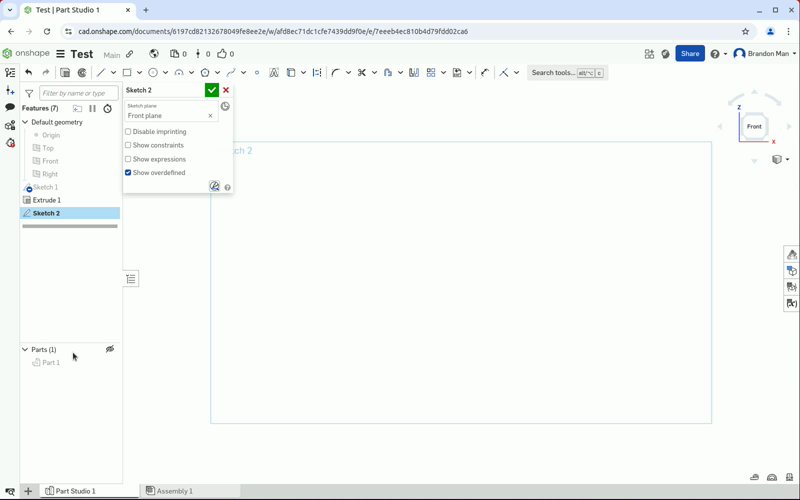
key(l)
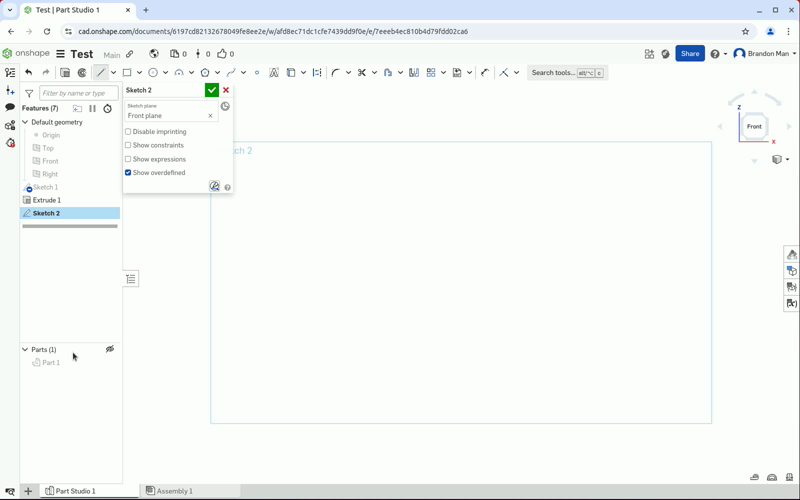
key_down(shift)
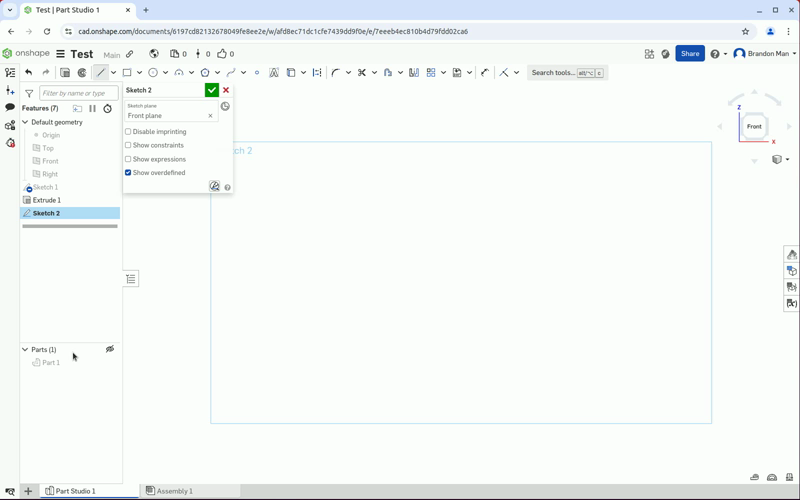
mouse_move(357, 258)
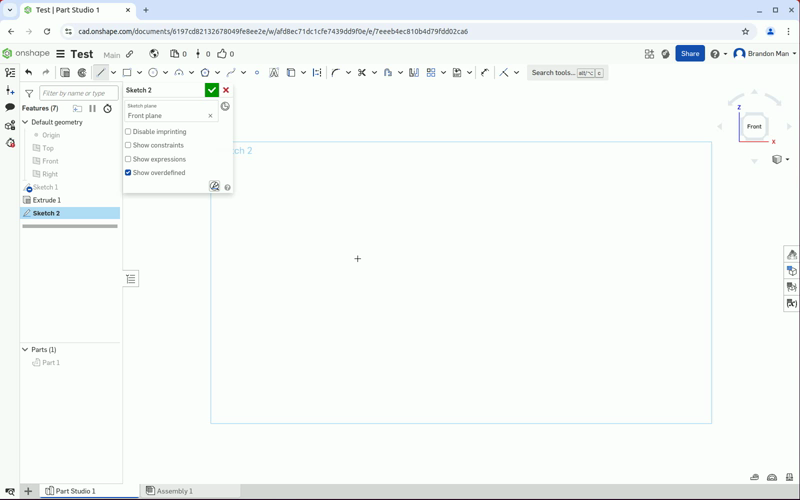
click(357, 258)
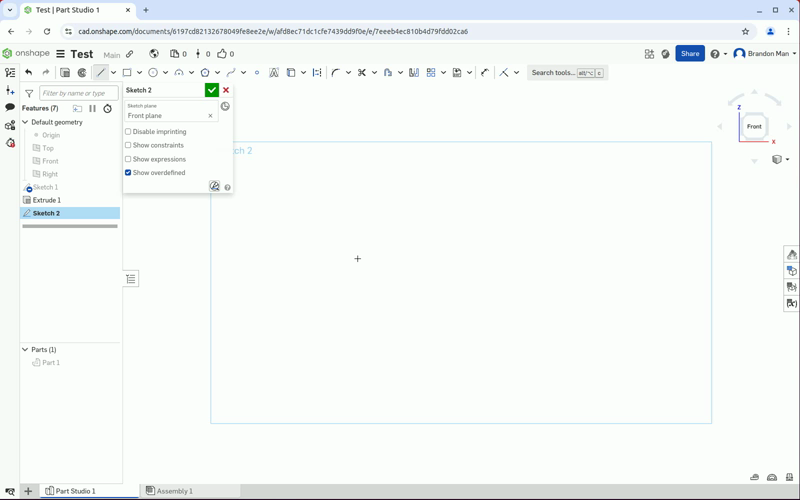
key_up(shift)
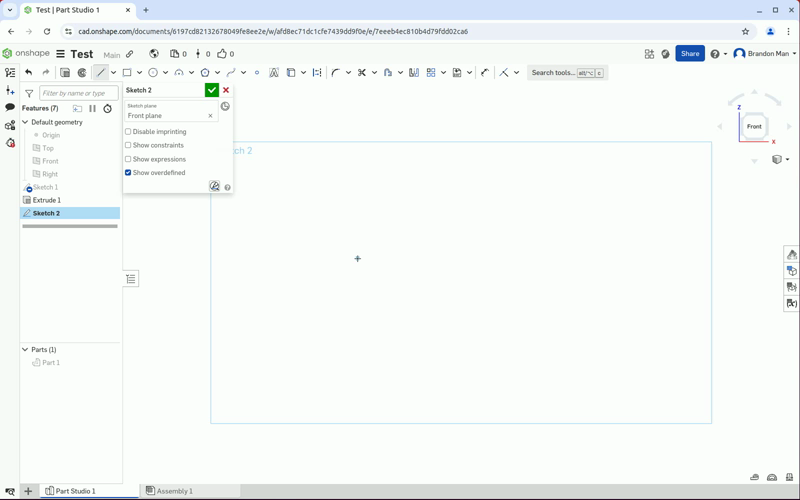
key_down(shift)
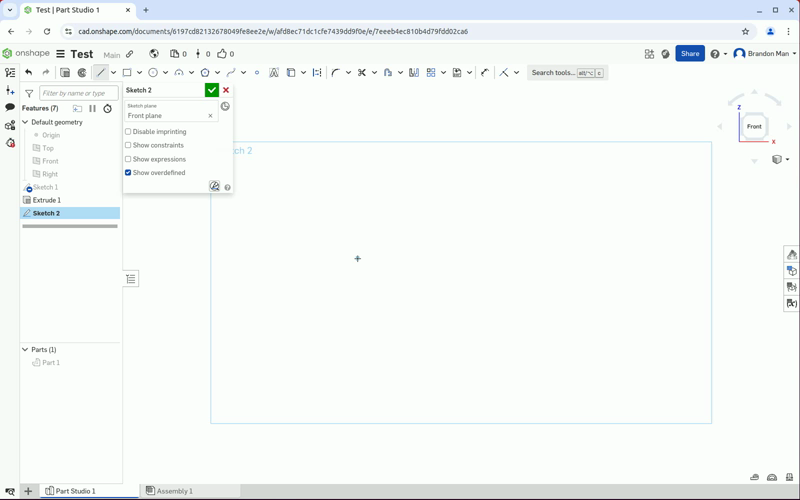
mouse_move(387, 258)
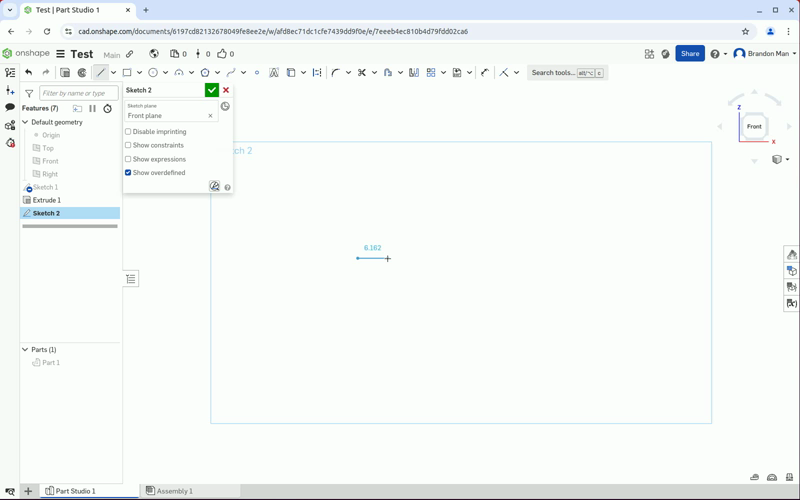
mouse_move(359, 263)
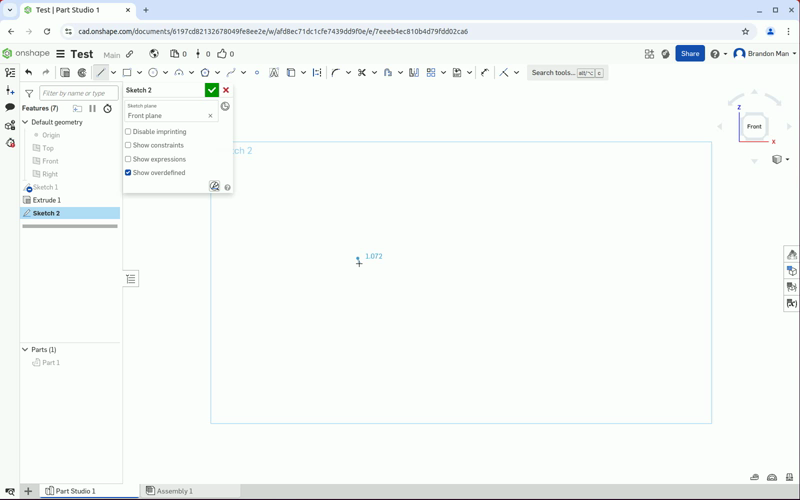
scroll(6)
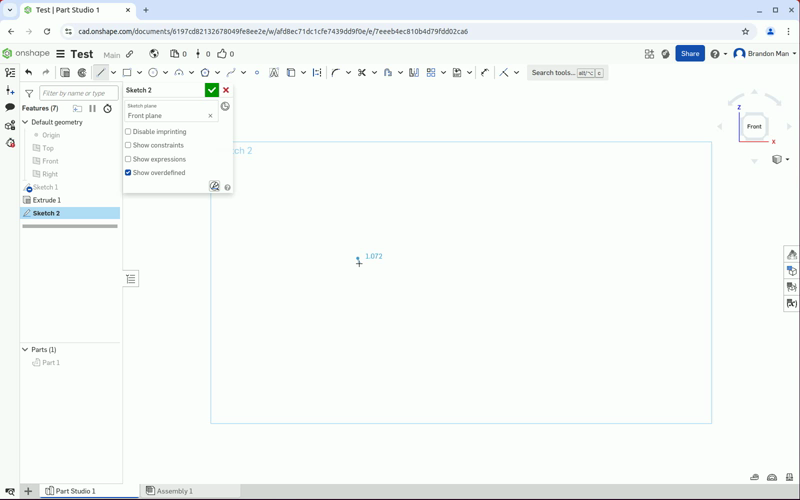
scroll(6)
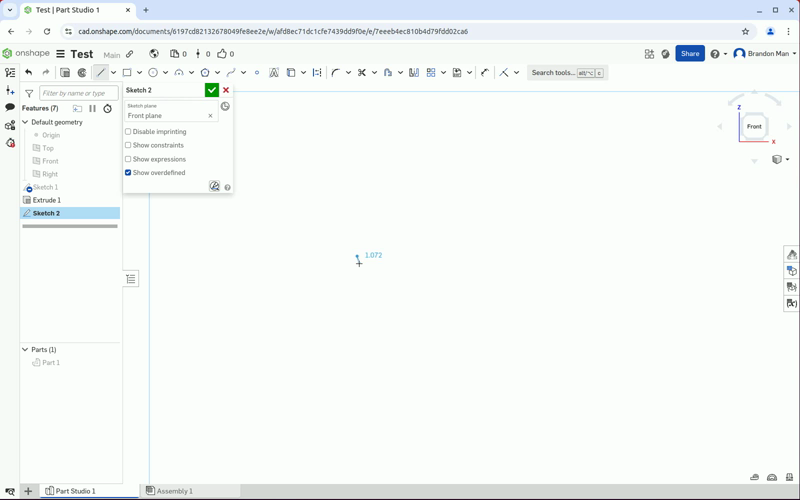
scroll(6)
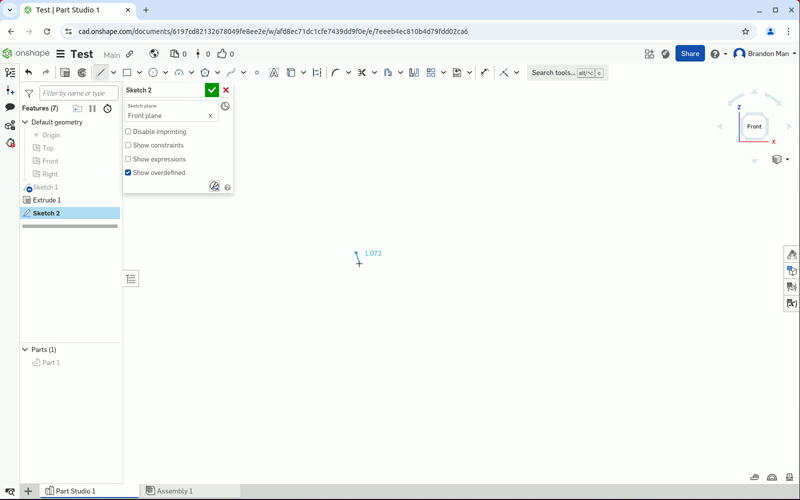
scroll(6)
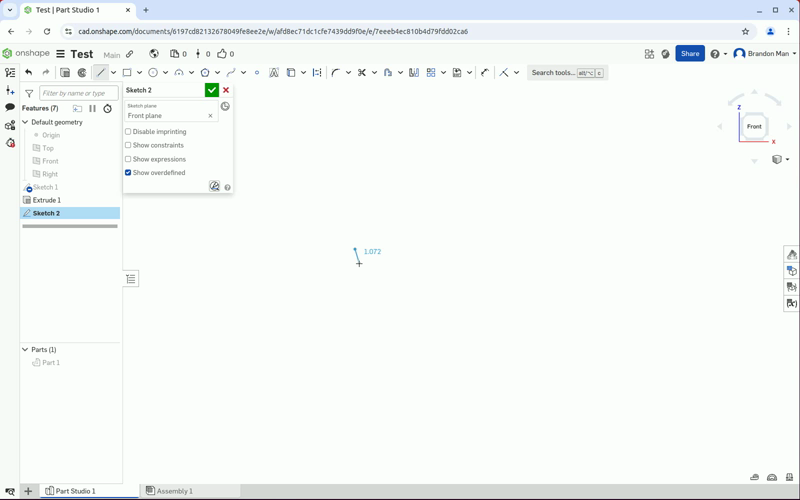
scroll(6)
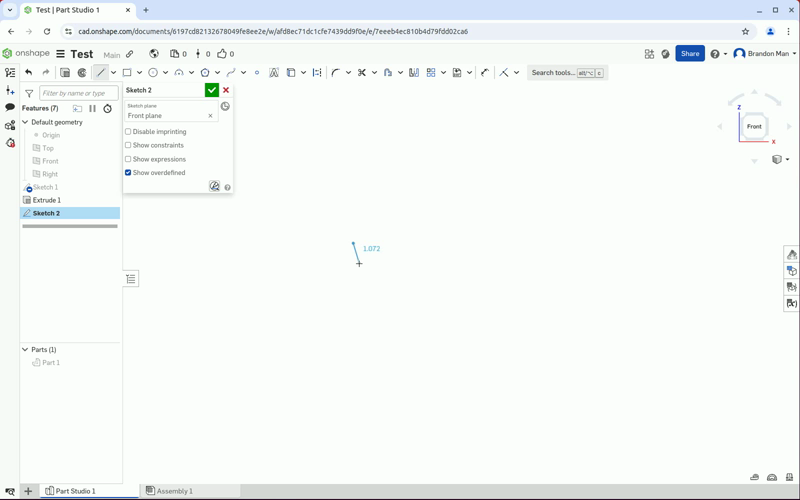
scroll(6)
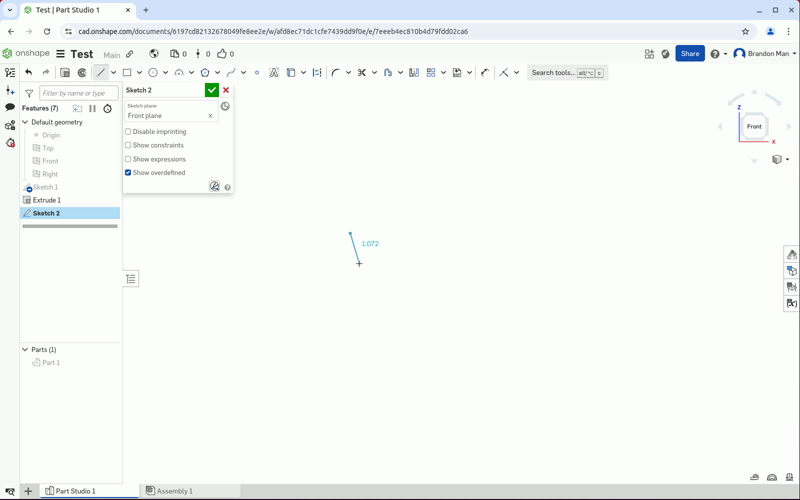
scroll(6)
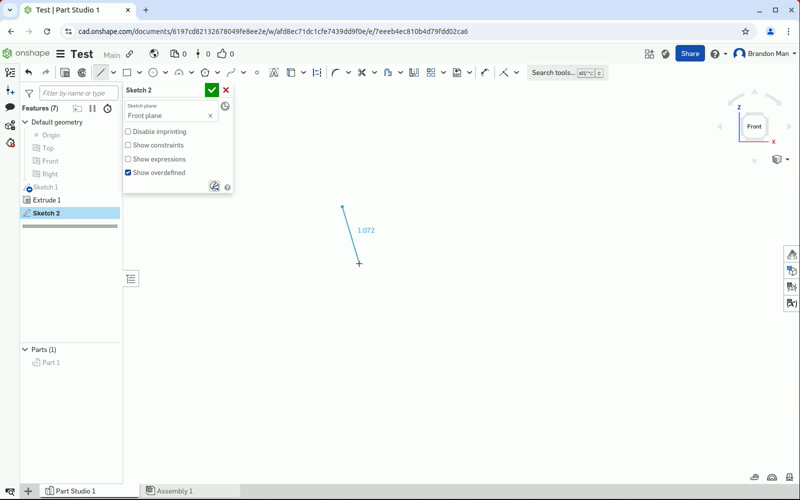
click(359, 263)
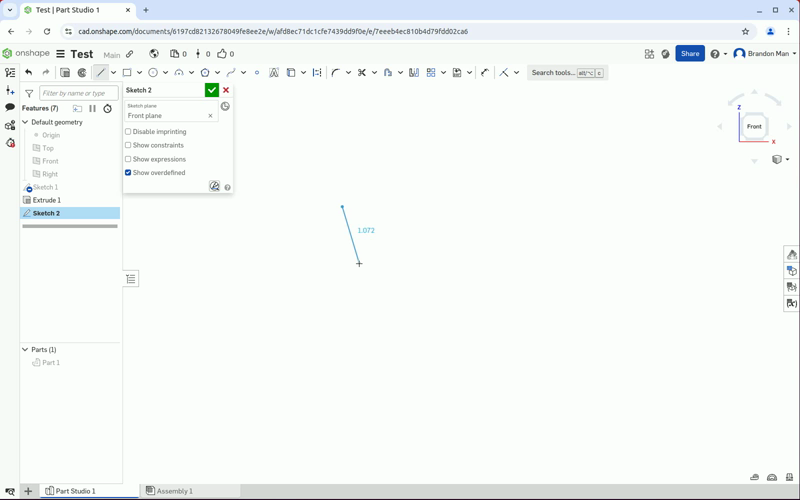
scroll(-6)
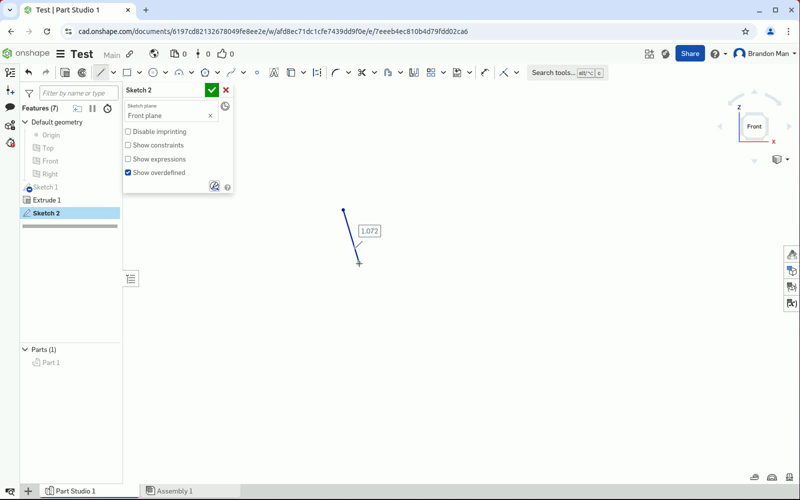
scroll(-6)
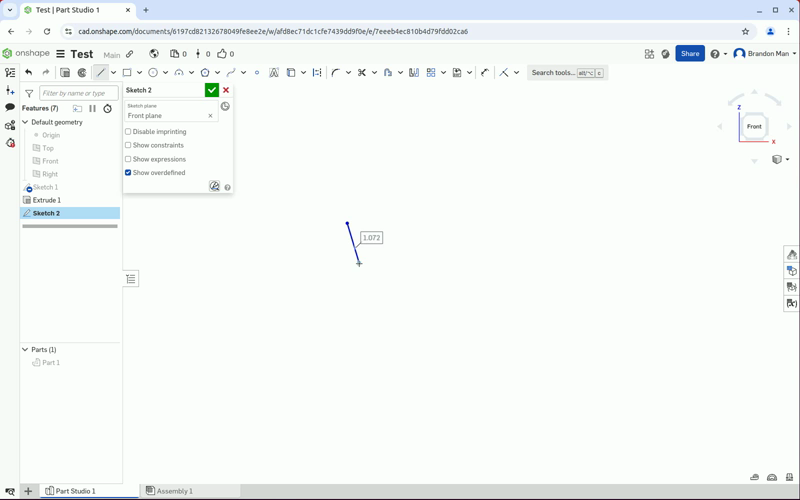
scroll(-6)
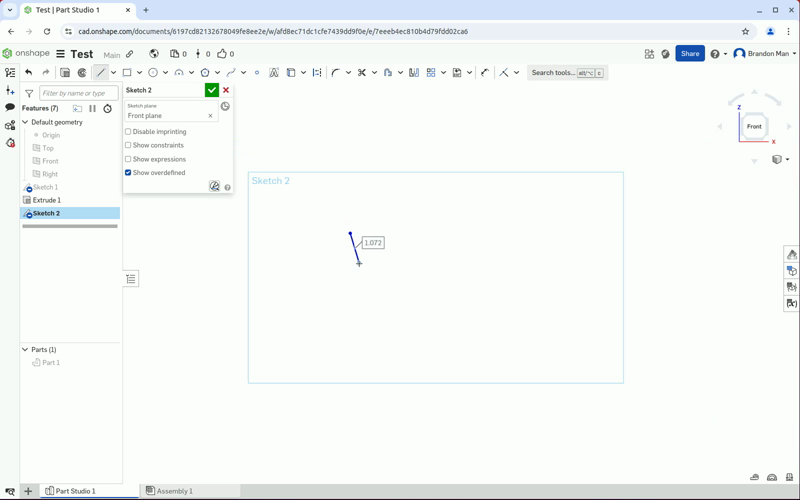
scroll(-6)
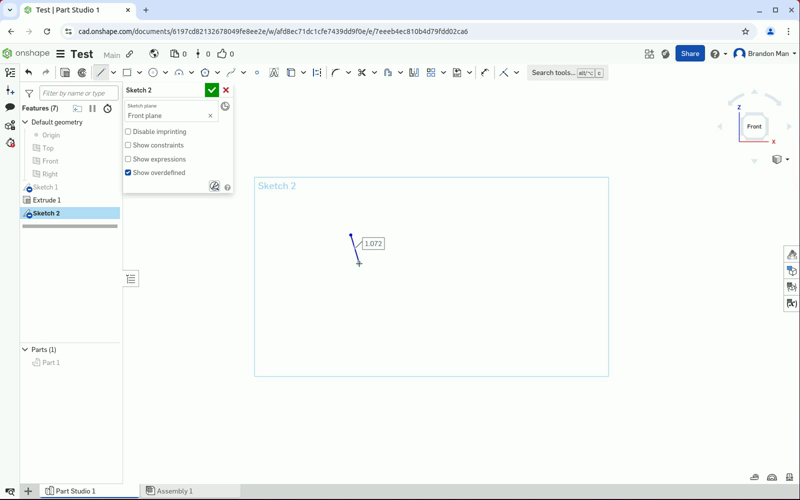
scroll(-6)
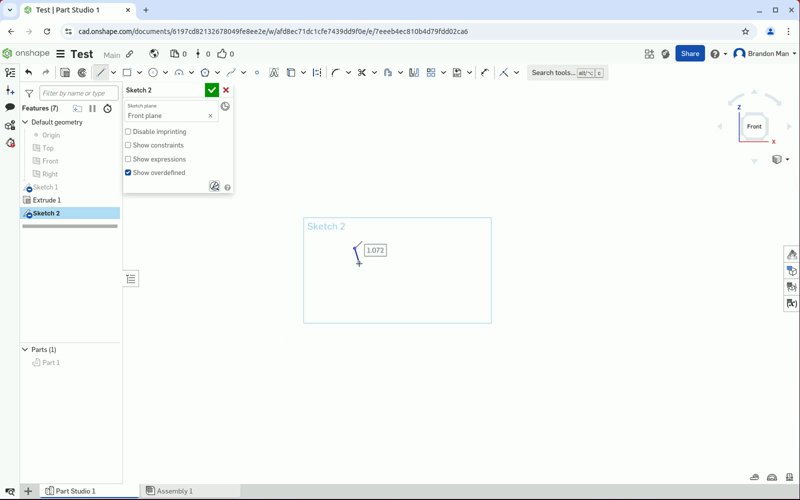
scroll(-6)
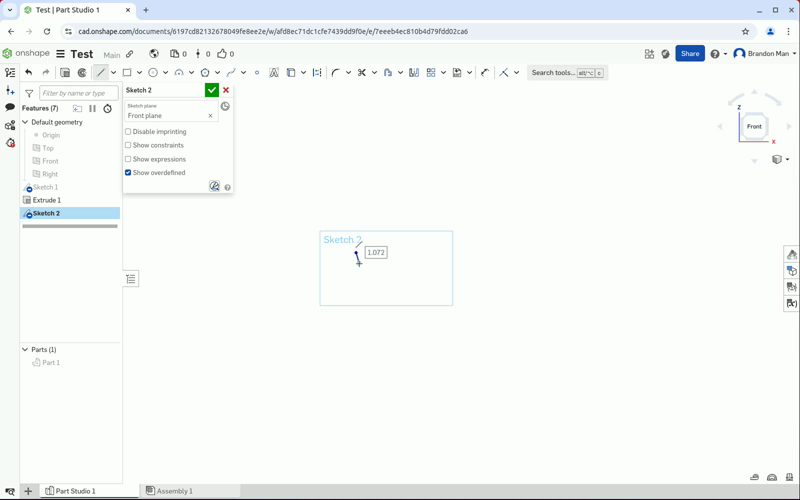
scroll(-6)
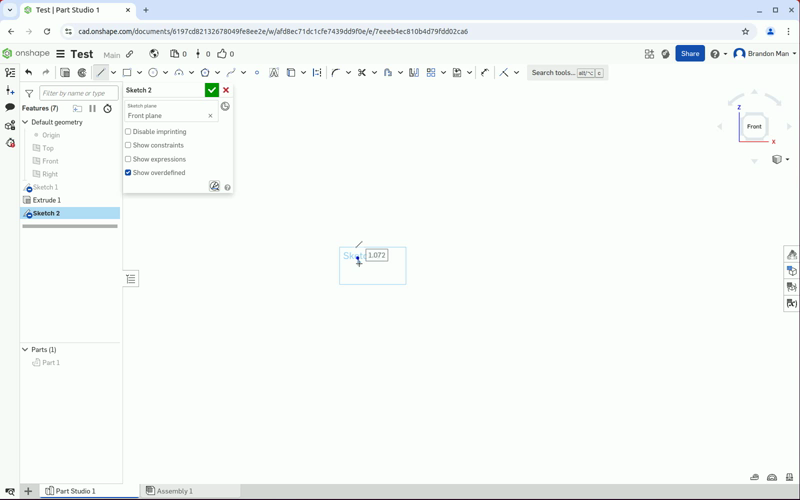
key_up(shift)
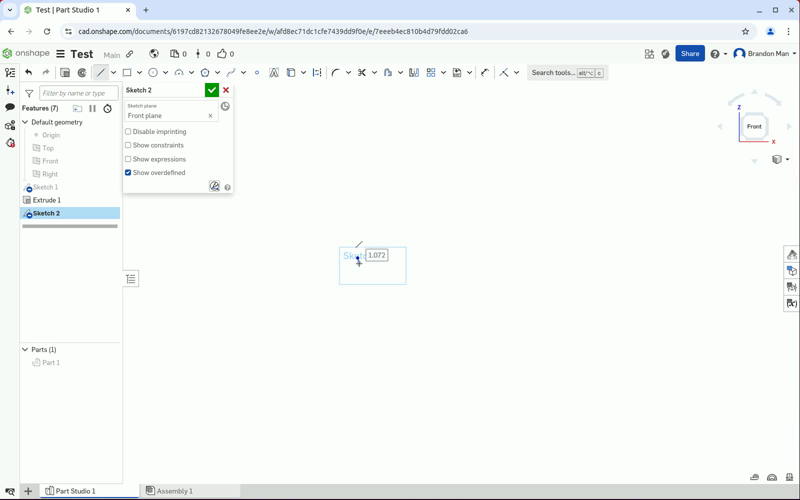
key_down(shift)
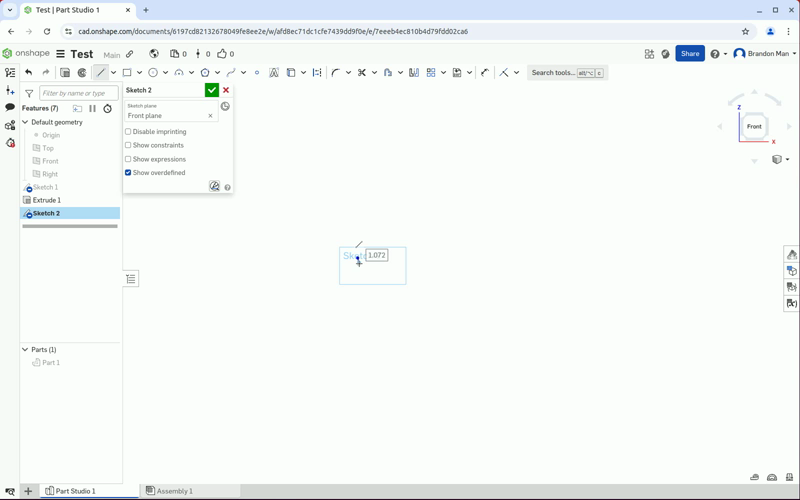
mouse_move(428, 263)
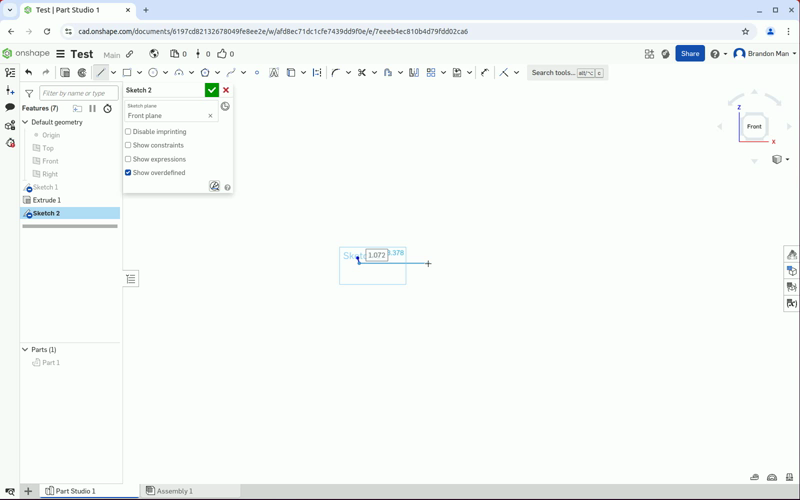
click(428, 263)
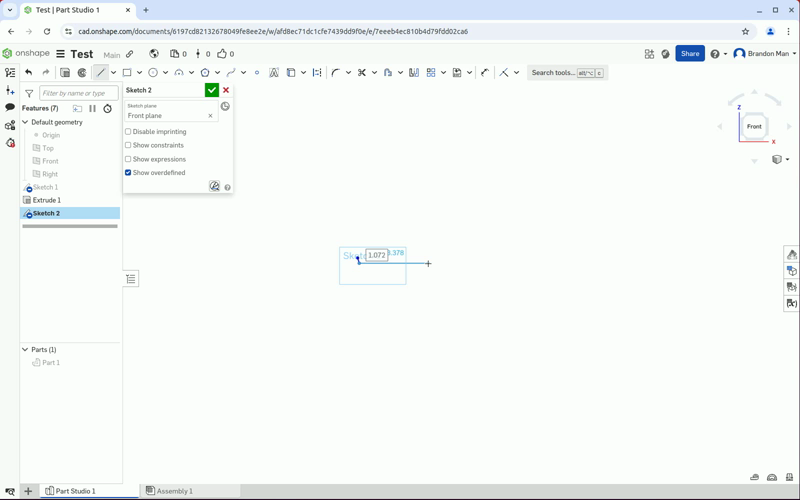
key_up(shift)
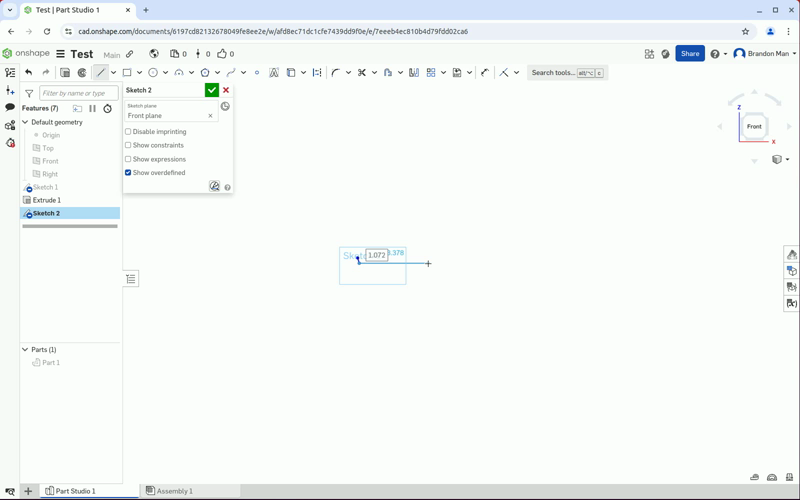
key_down(shift)
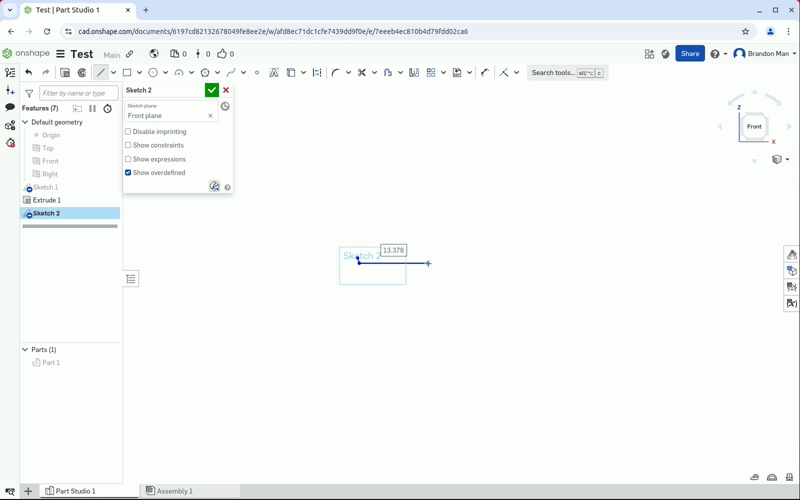
mouse_move(458, 263)
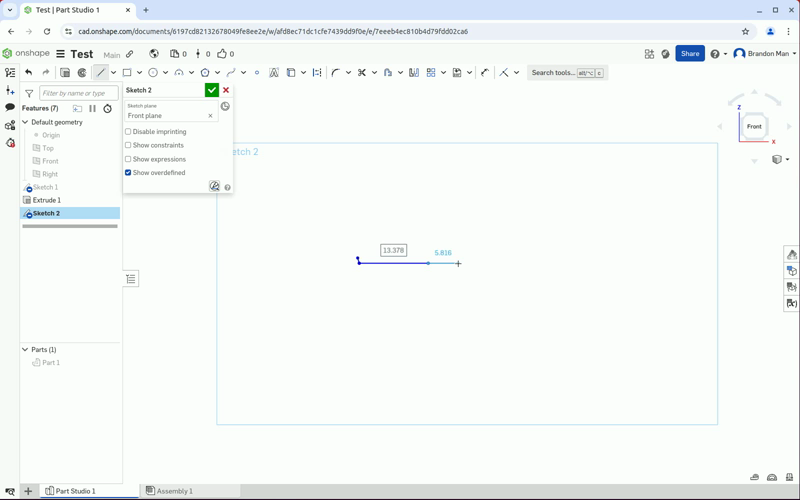
mouse_move(428, 258)
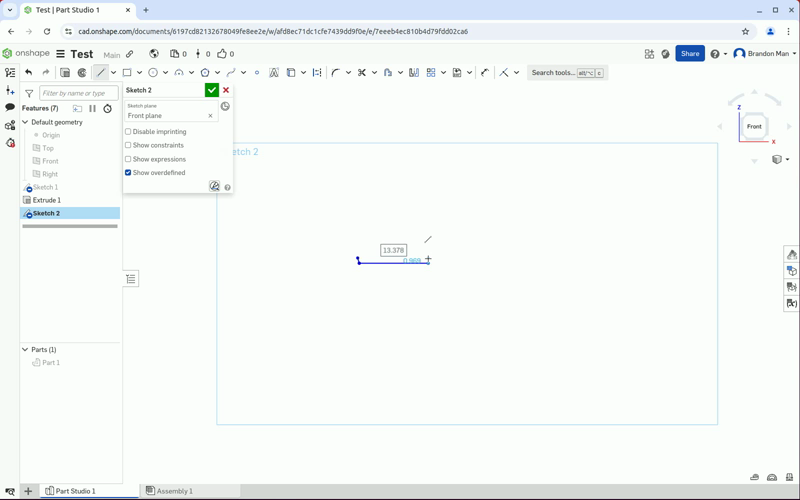
scroll(6)
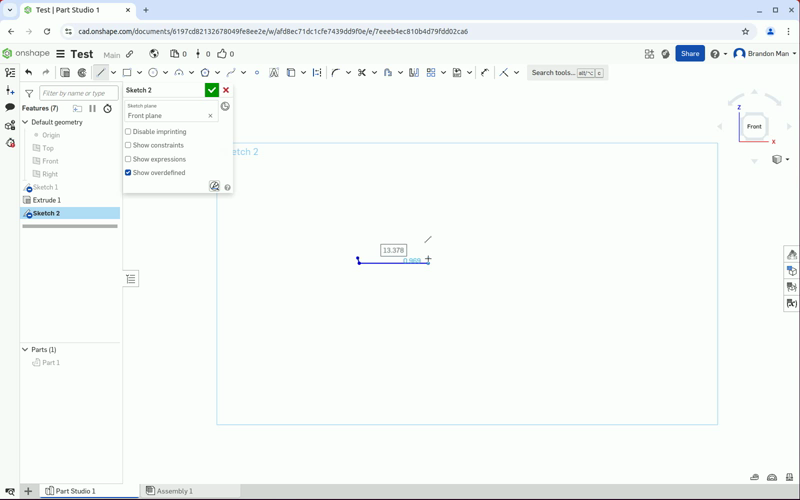
scroll(6)
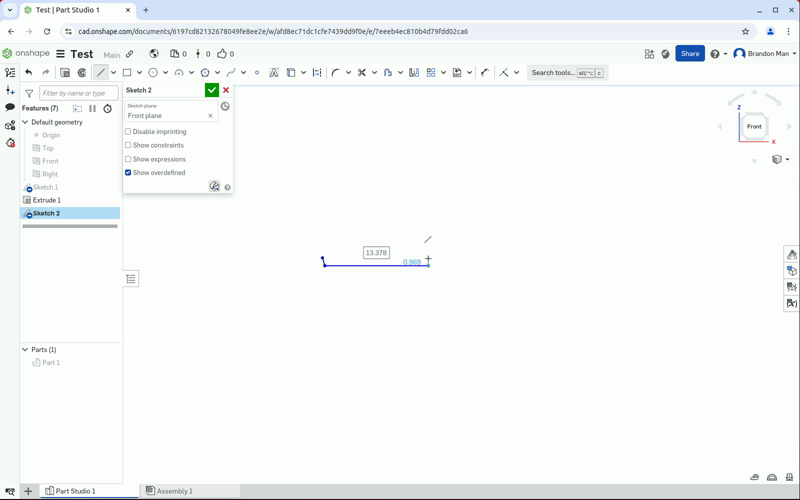
scroll(6)
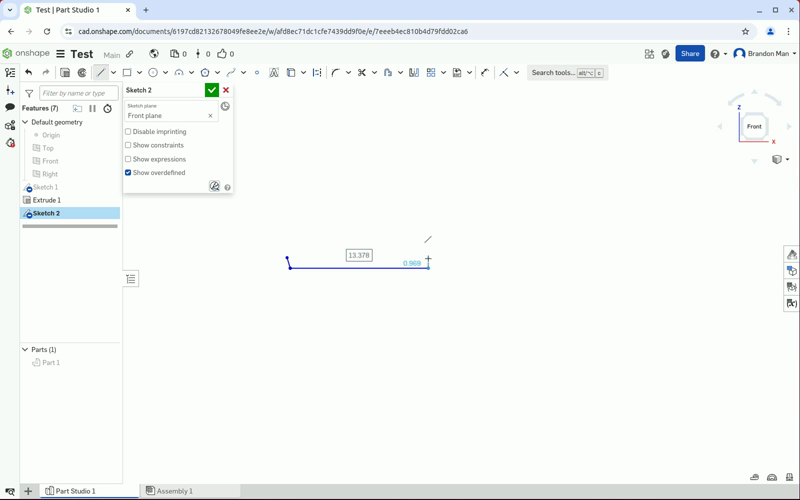
scroll(6)
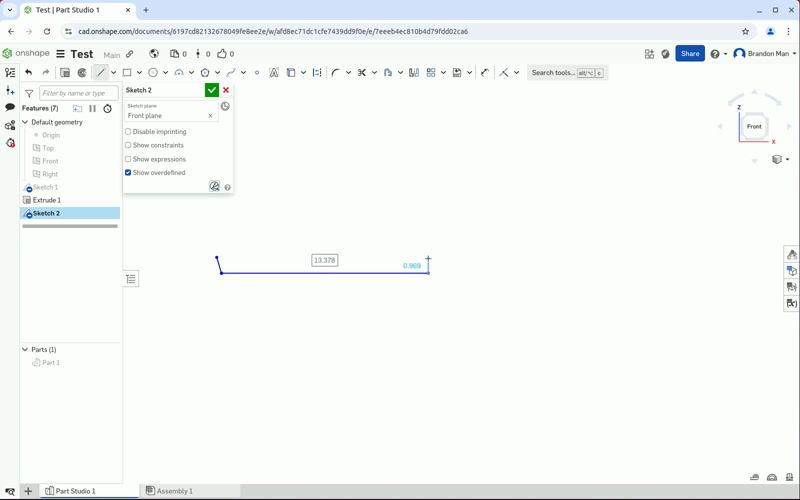
scroll(6)
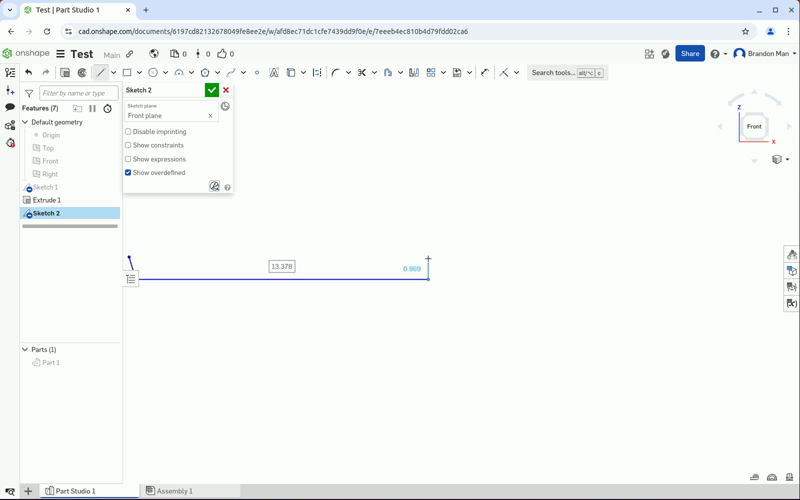
scroll(6)
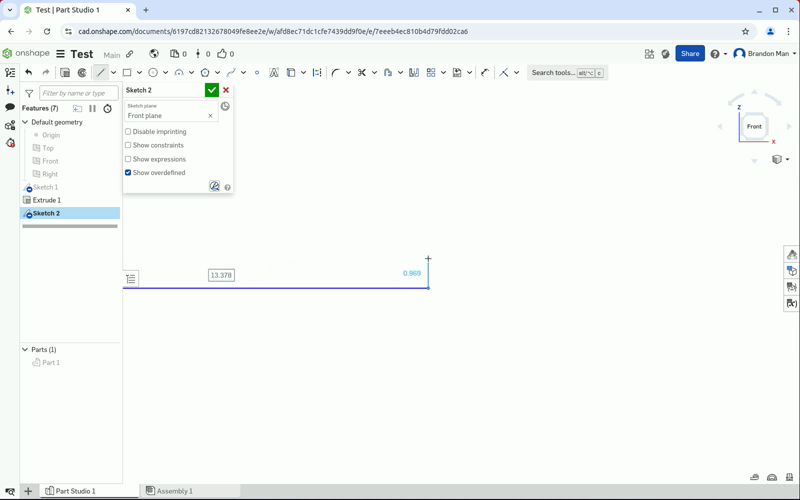
scroll(6)
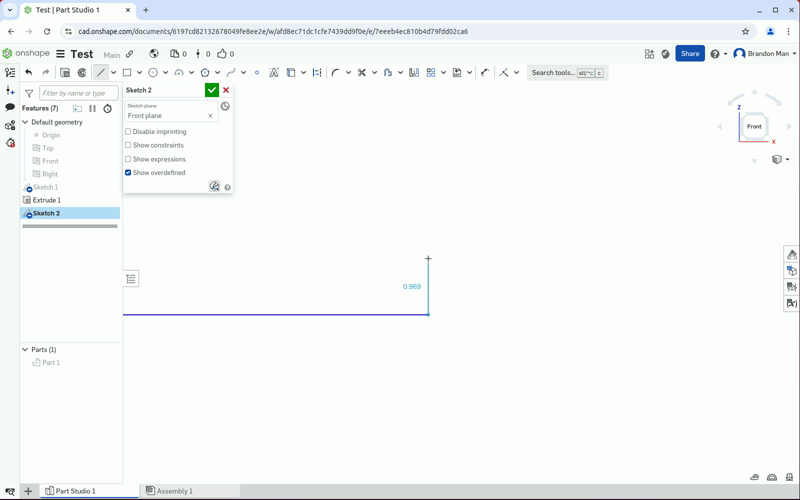
click(428, 258)
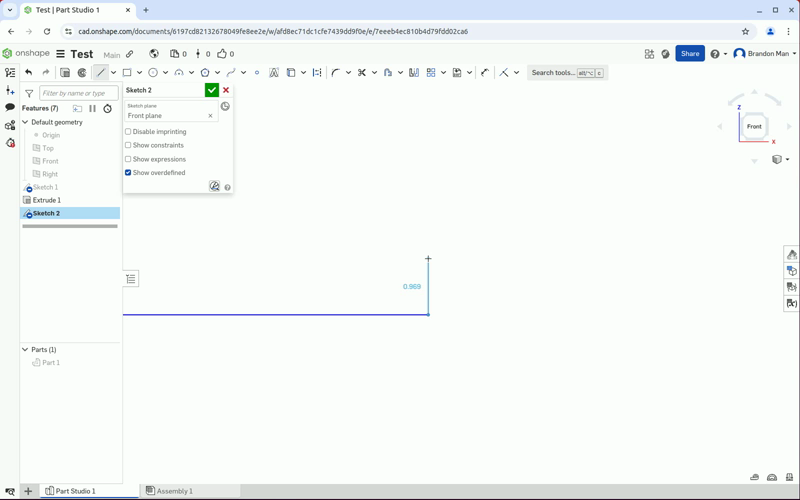
scroll(-6)
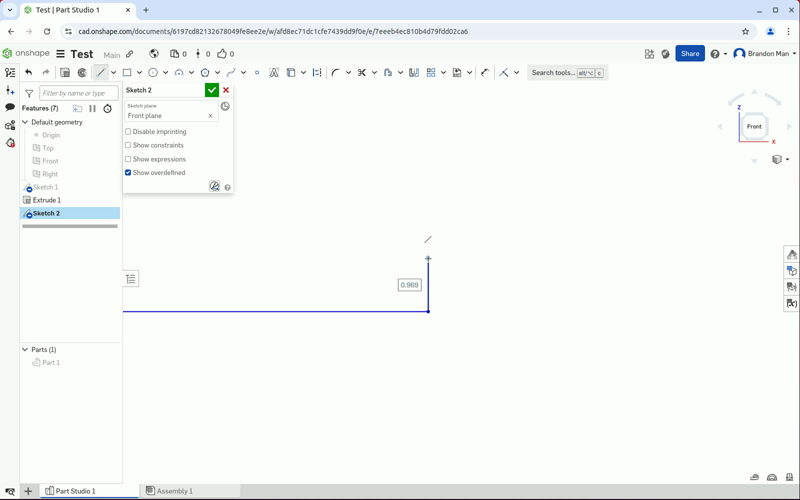
scroll(-6)
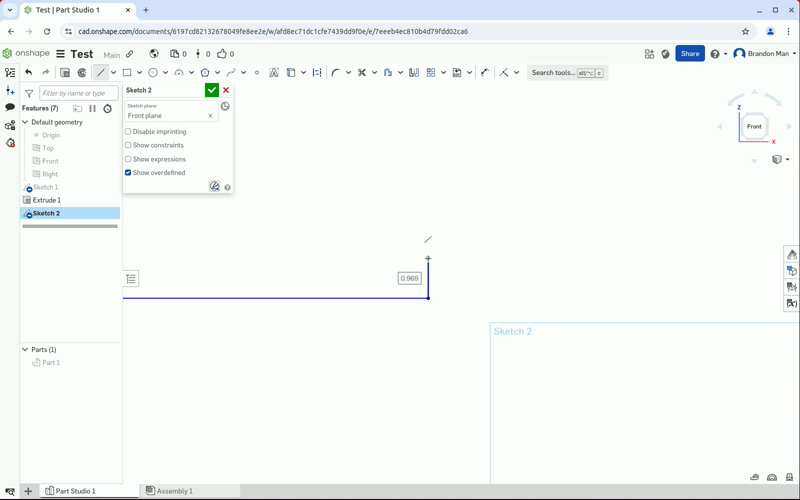
scroll(-6)
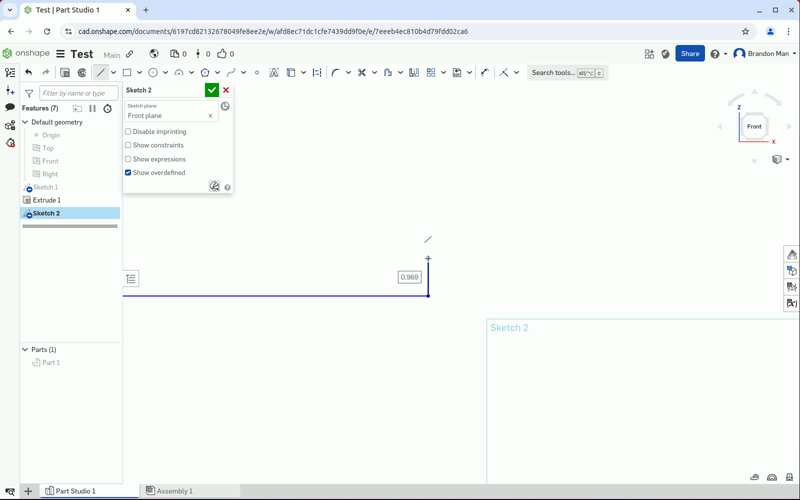
scroll(-6)
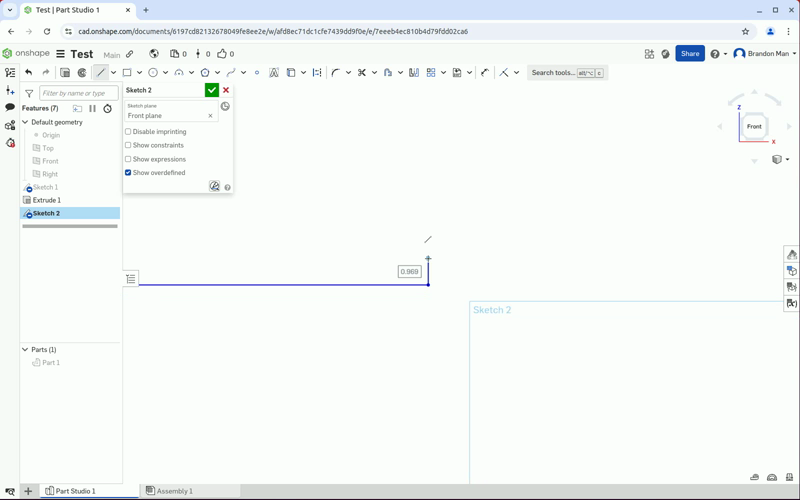
scroll(-6)
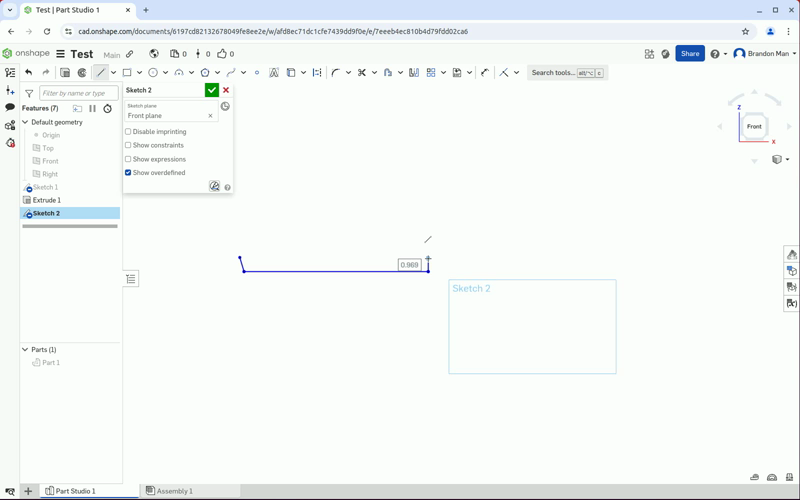
scroll(-6)
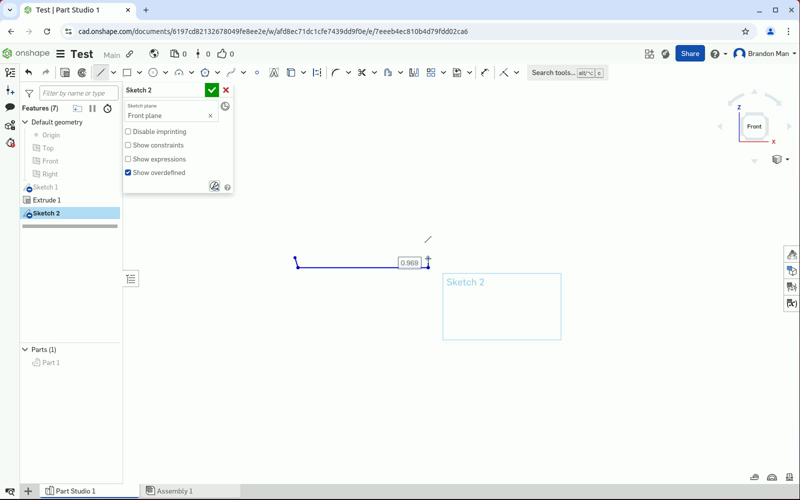
scroll(-6)
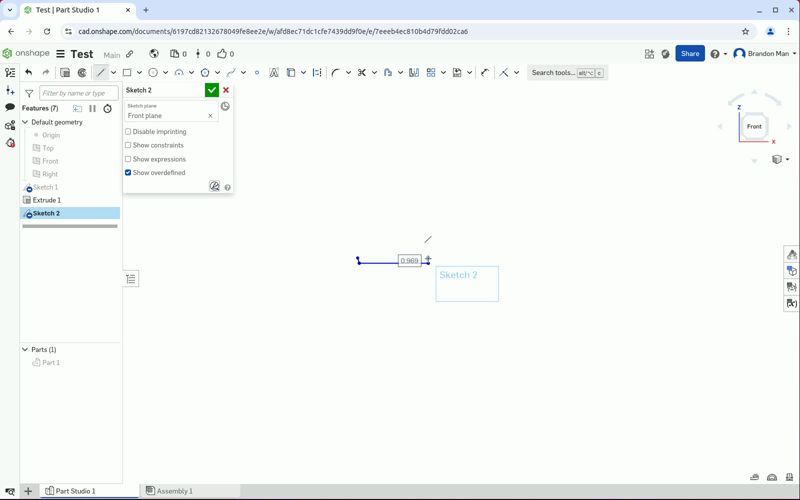
key_up(shift)
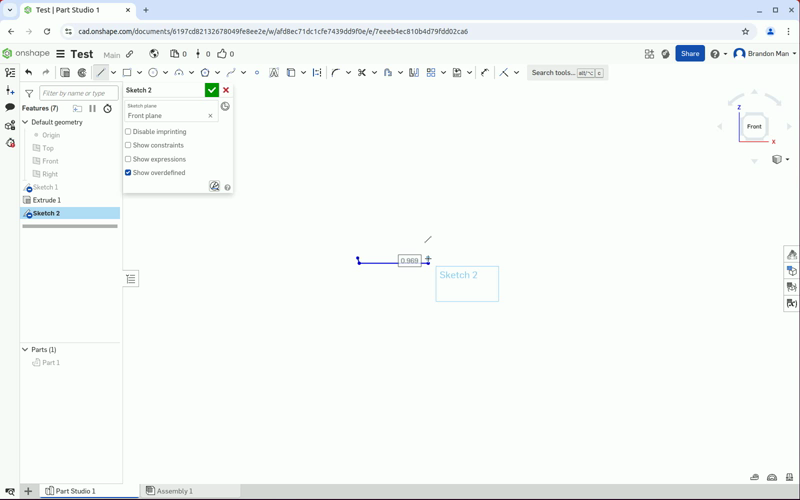
key_down(shift)
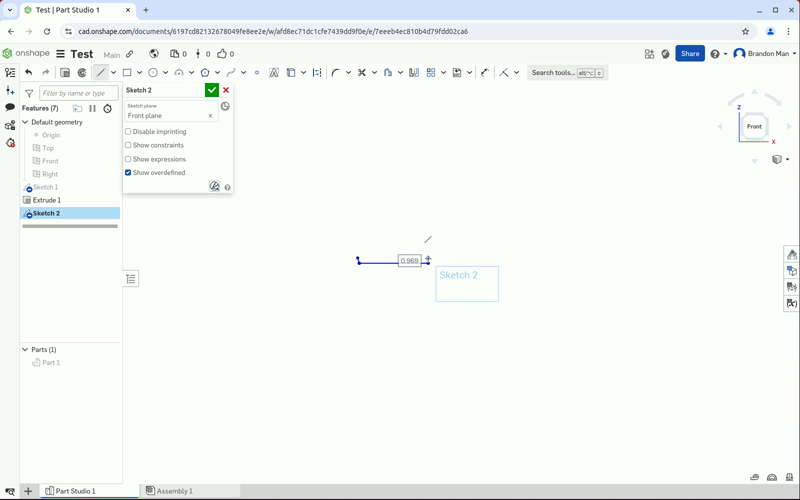
mouse_move(359, 258)
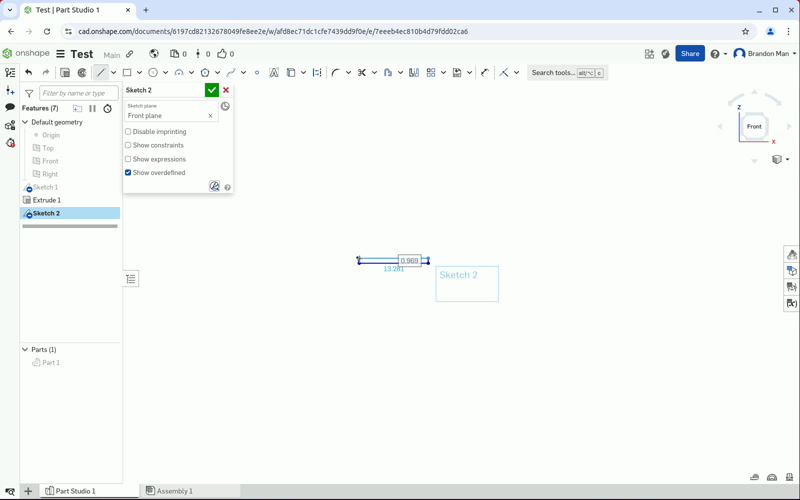
scroll(6)
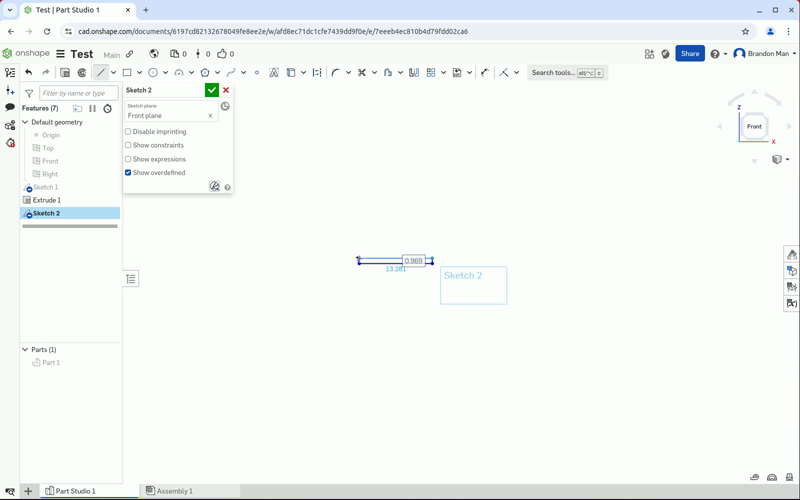
scroll(6)
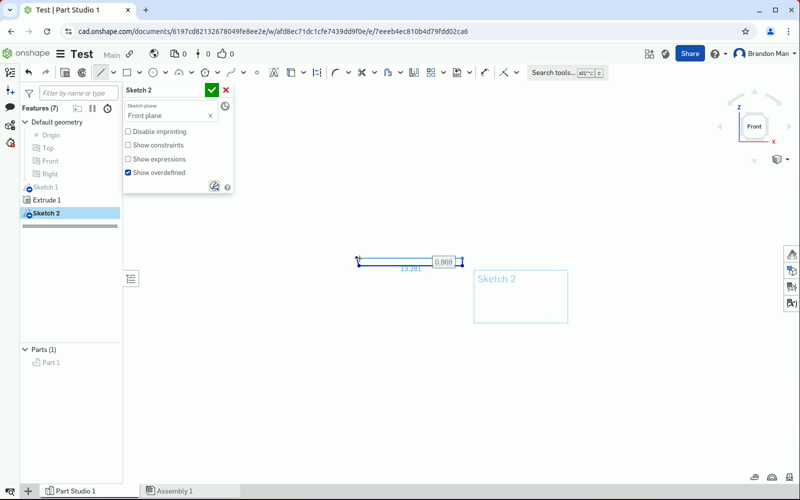
scroll(6)
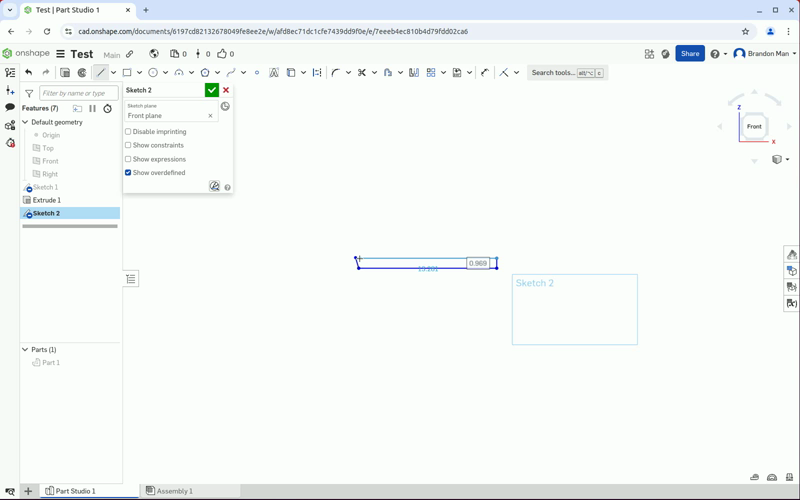
scroll(6)
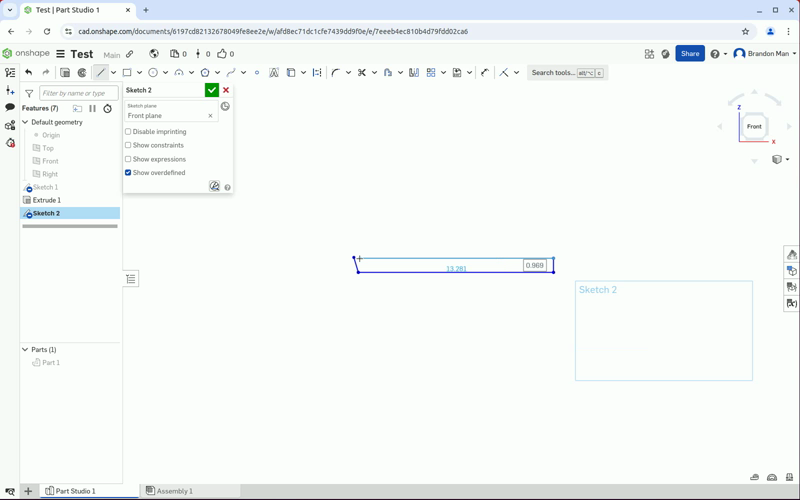
scroll(6)
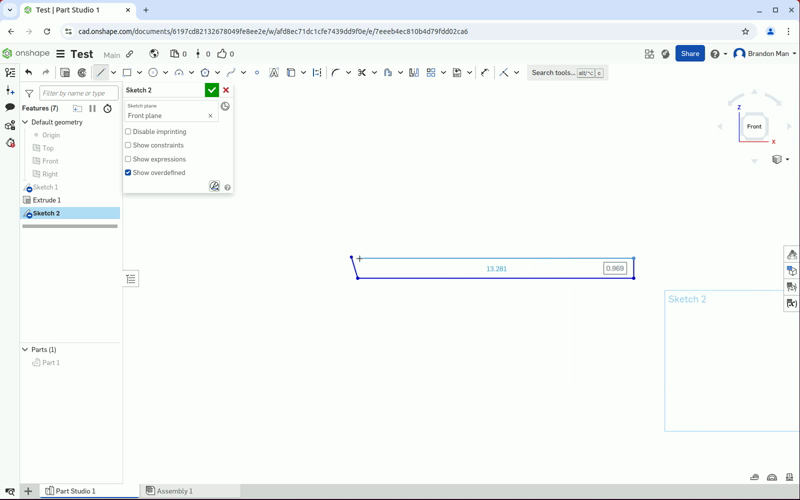
scroll(6)
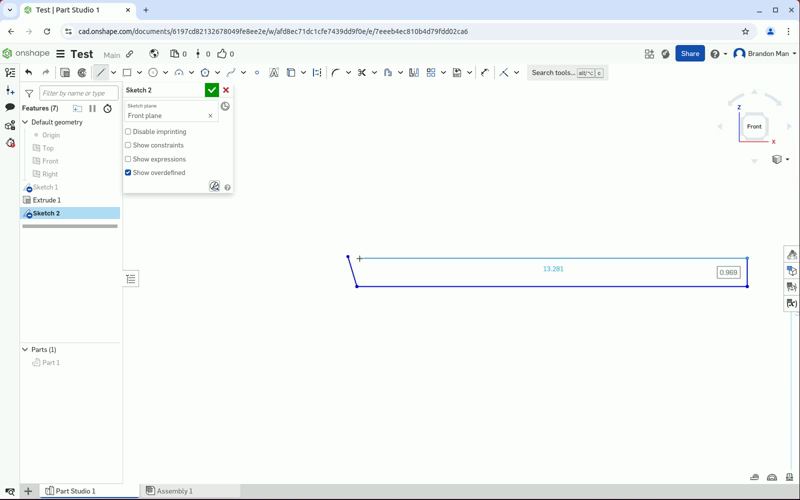
scroll(6)
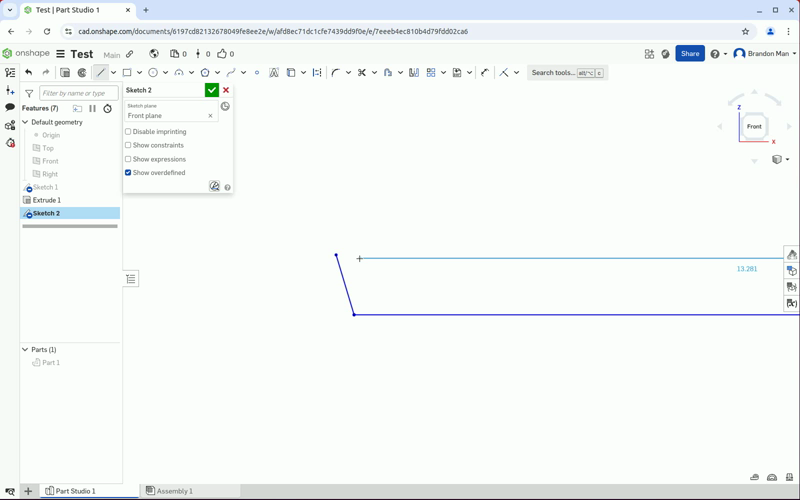
click(359, 258)
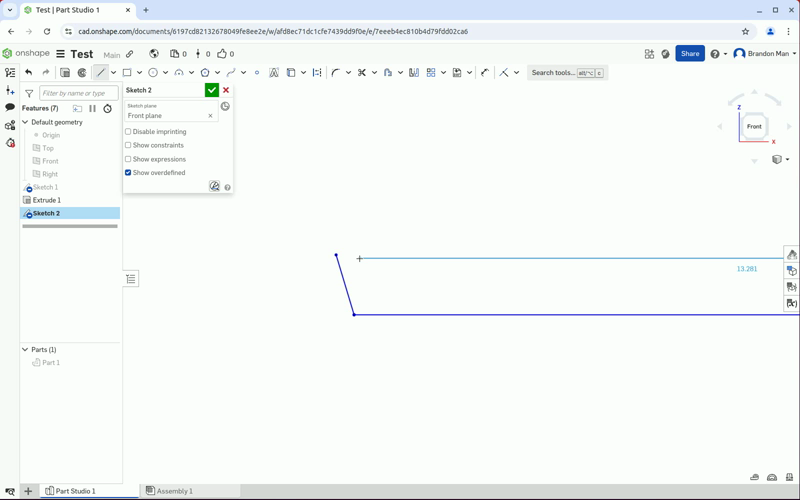
scroll(-6)
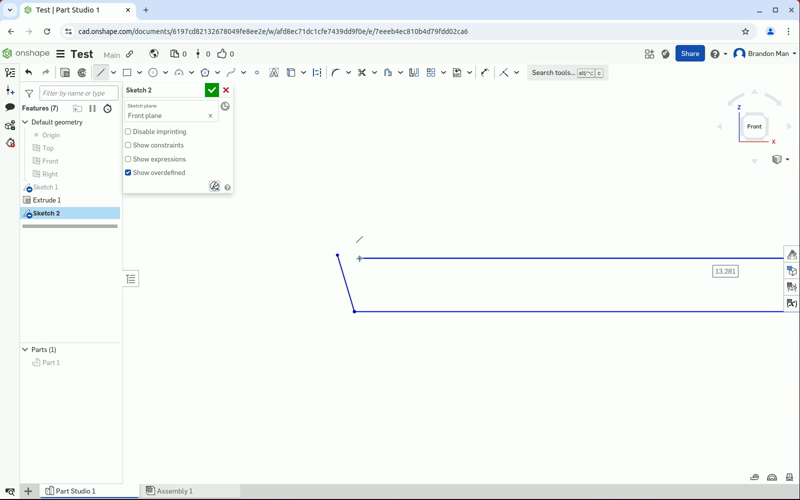
scroll(-6)
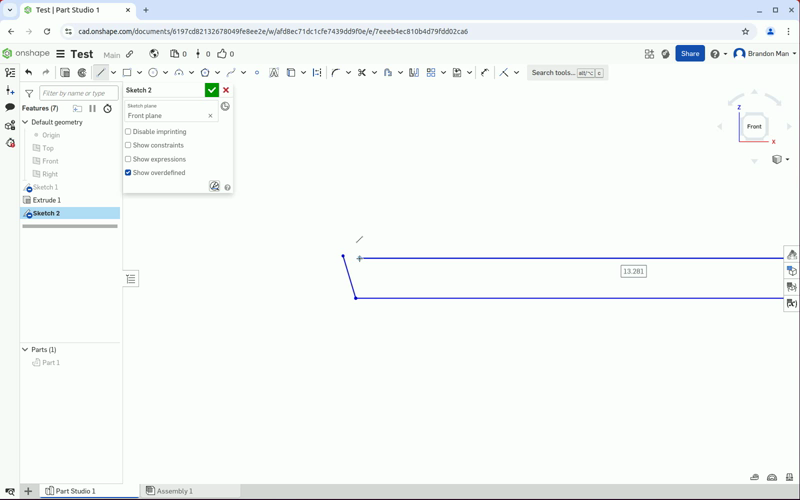
scroll(-6)
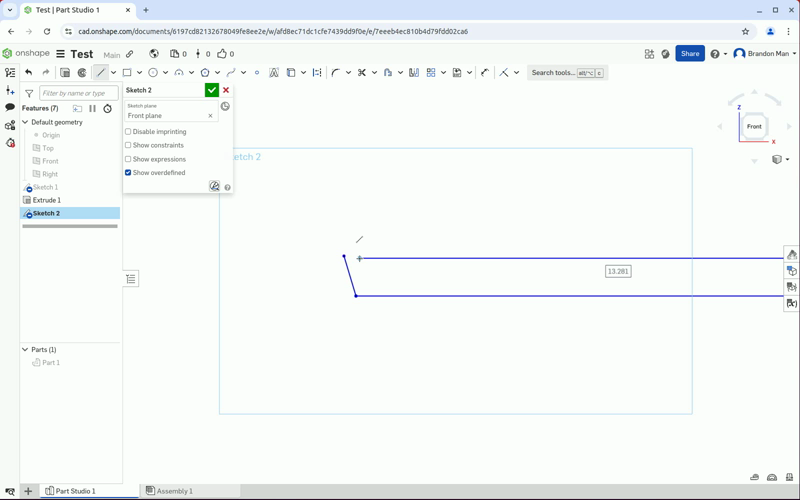
scroll(-6)
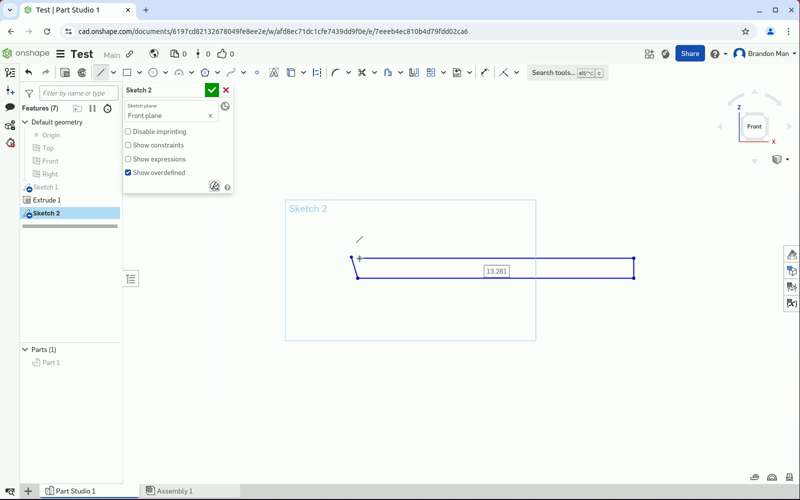
scroll(-6)
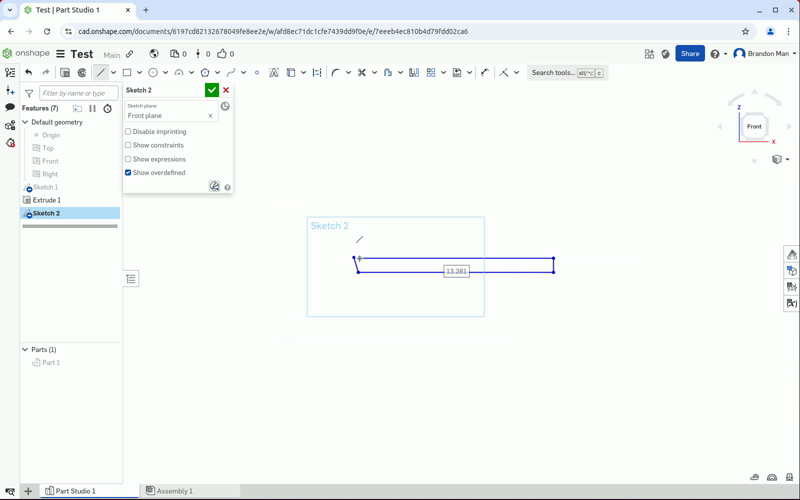
scroll(-6)
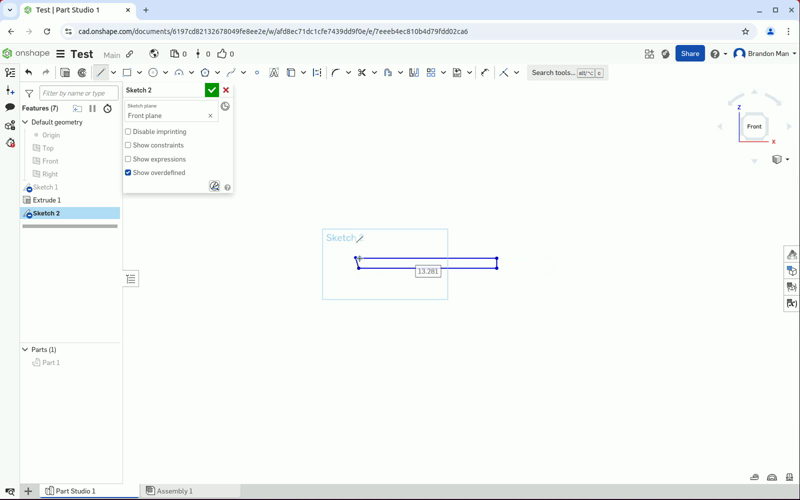
scroll(-6)
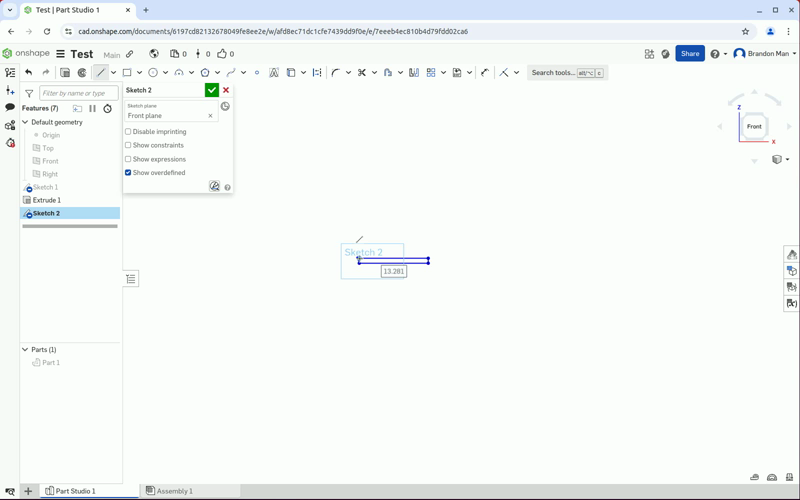
key_up(shift)
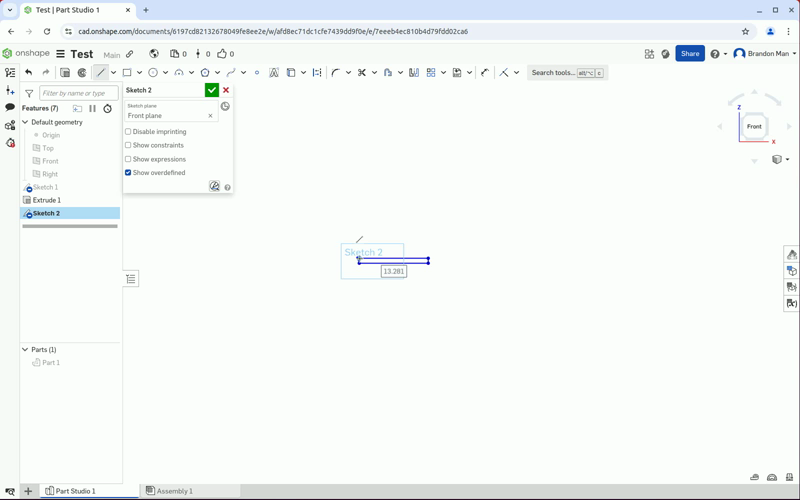
mouse_move(389, 258)
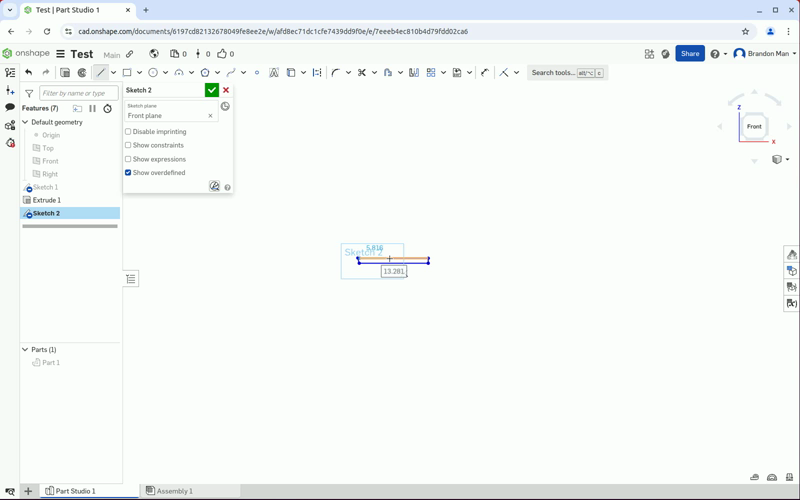
key_down(shift)
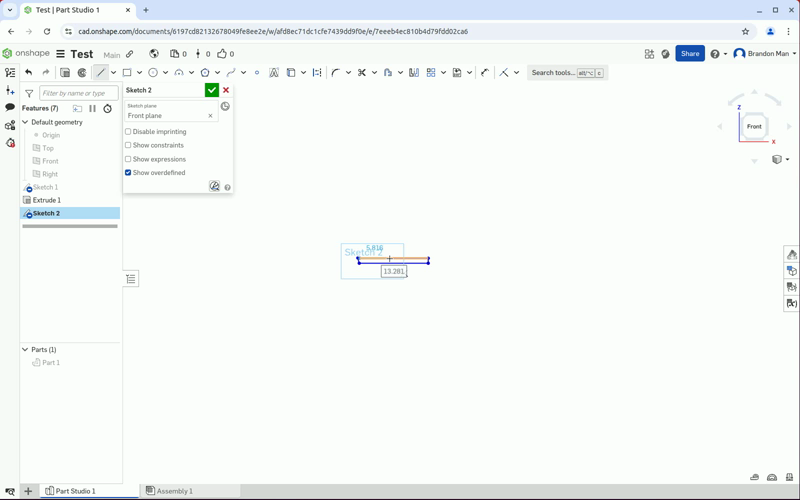
mouse_move(357, 258)
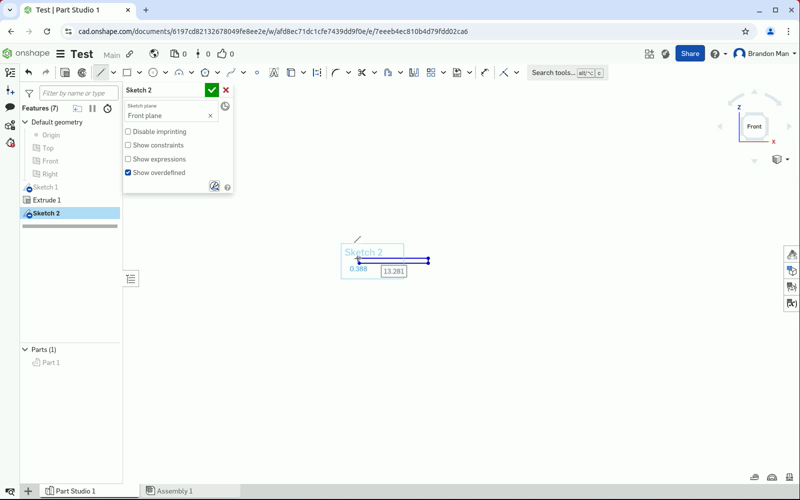
scroll(6)
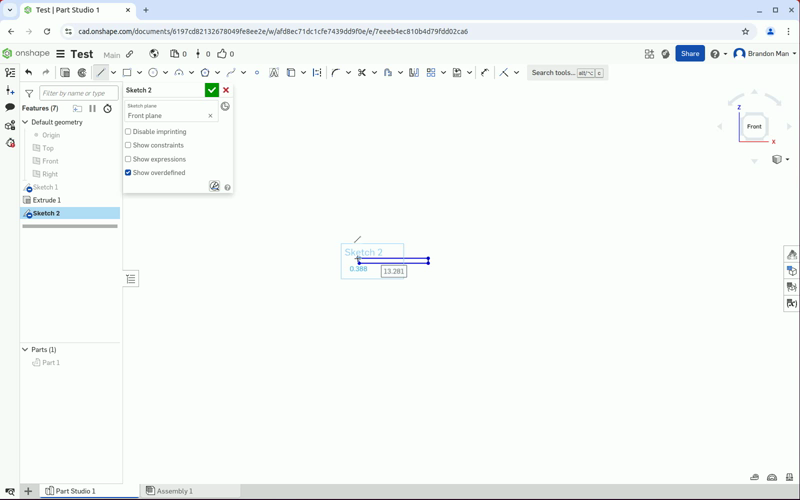
scroll(6)
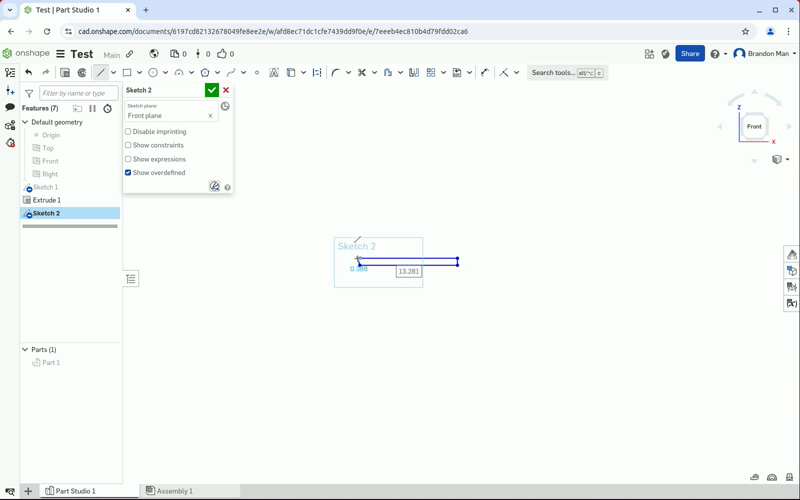
scroll(6)
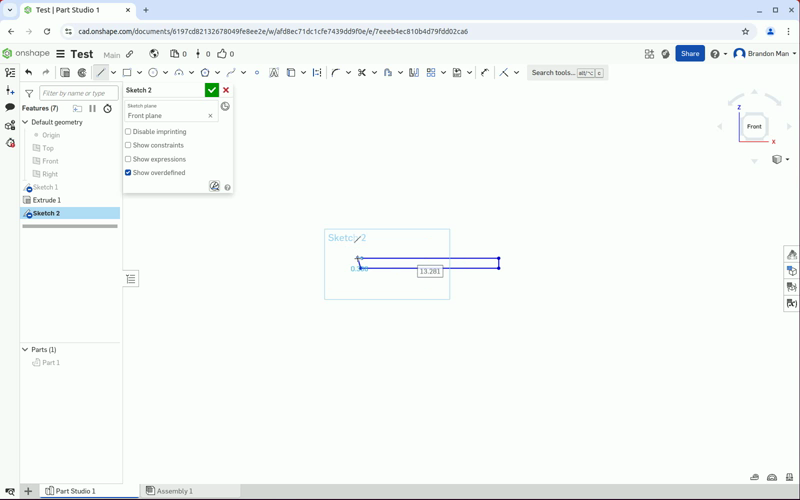
scroll(6)
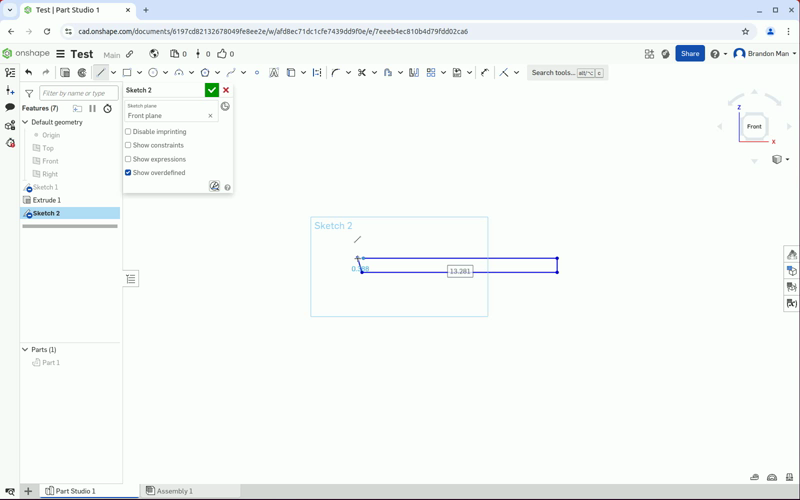
scroll(6)
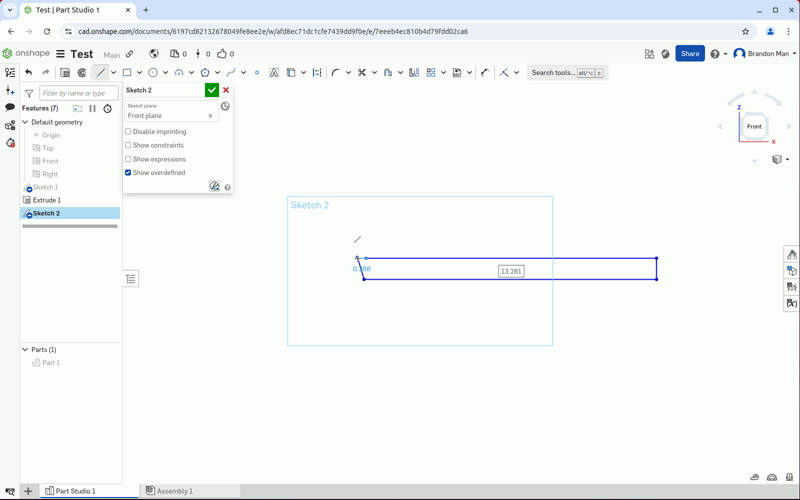
scroll(6)
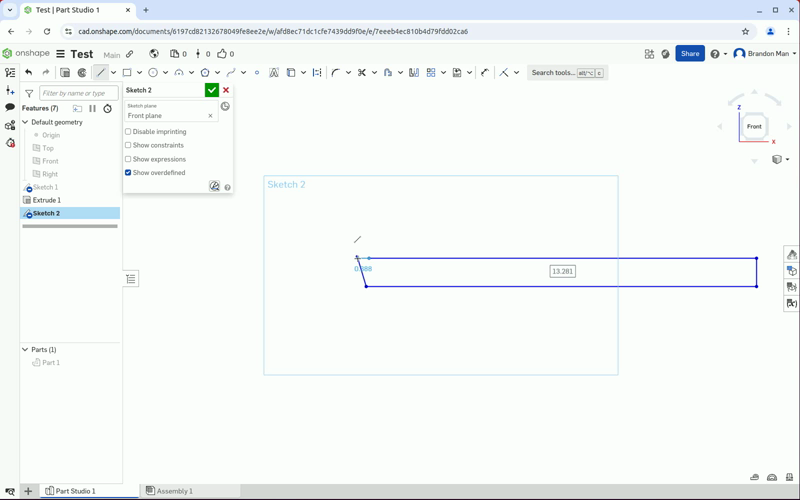
scroll(6)
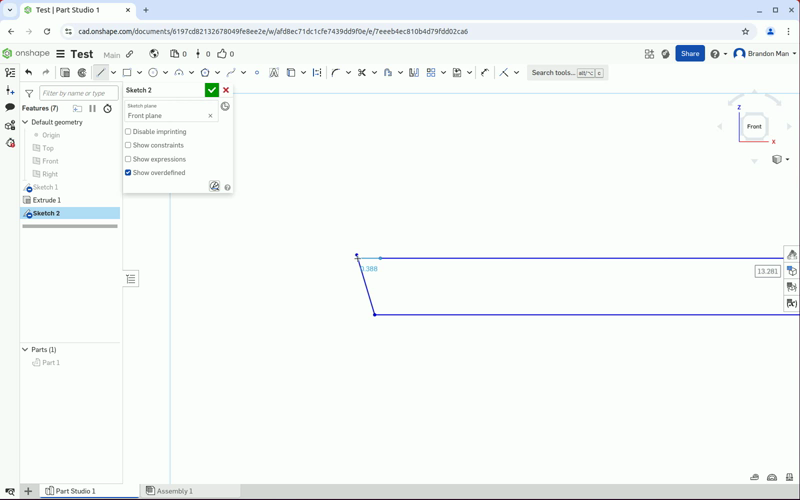
key_up(shift)
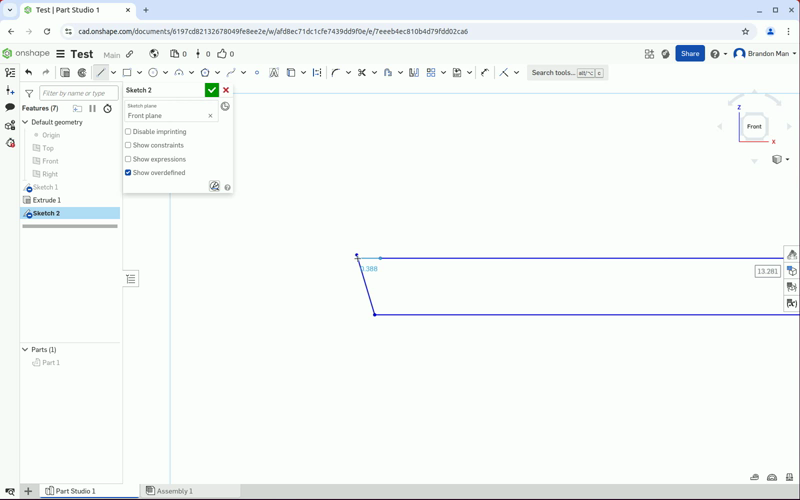
click(357, 258)
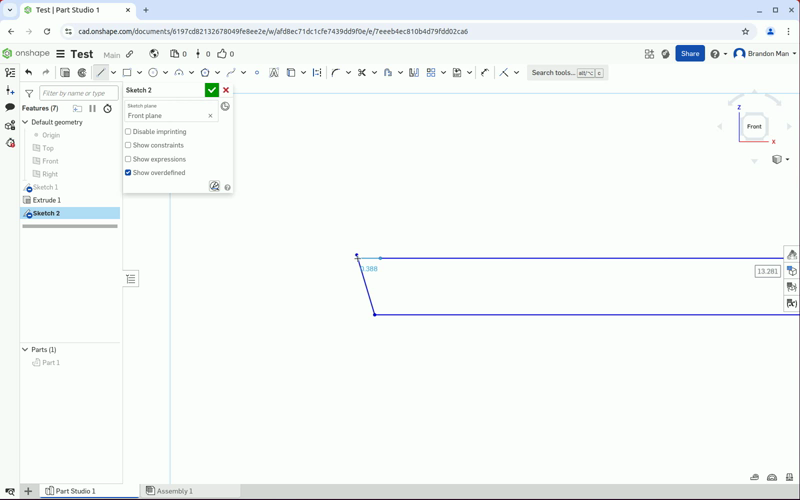
scroll(-6)
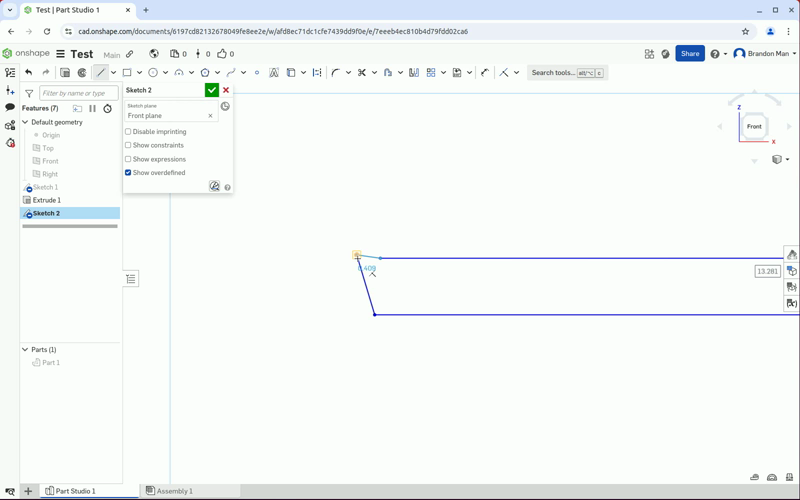
scroll(-6)
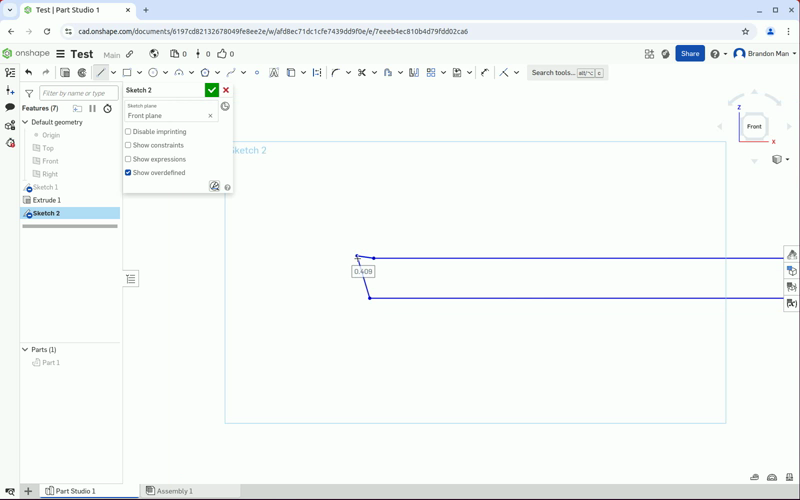
scroll(-6)
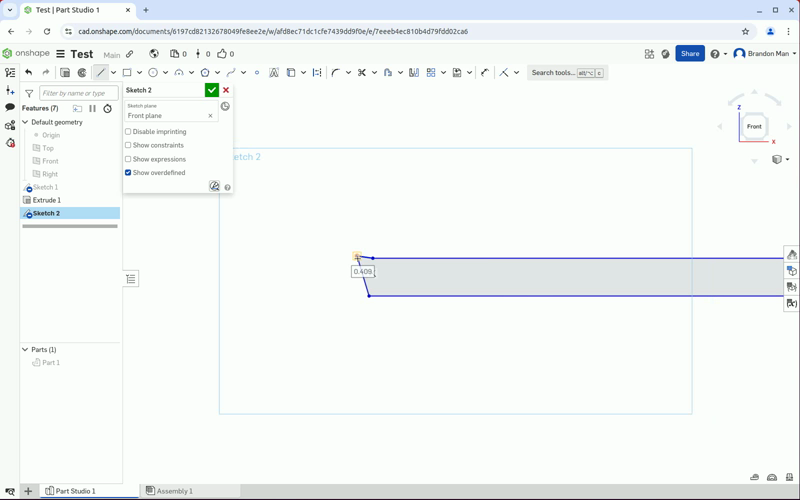
scroll(-6)
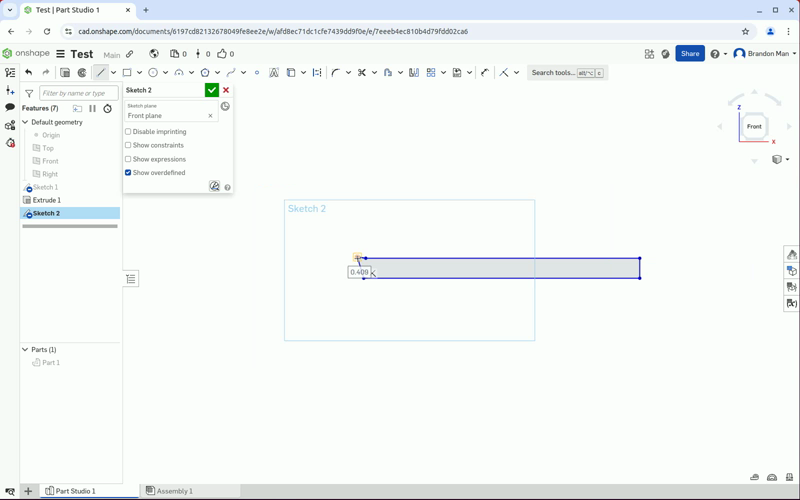
scroll(-6)
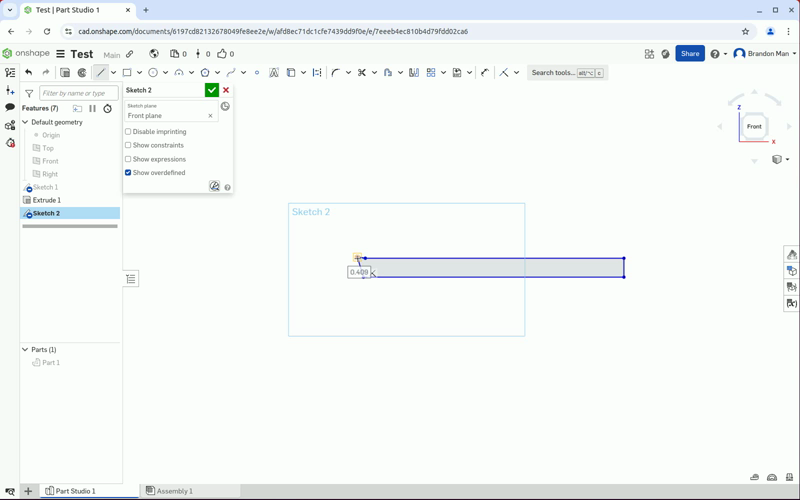
scroll(-6)
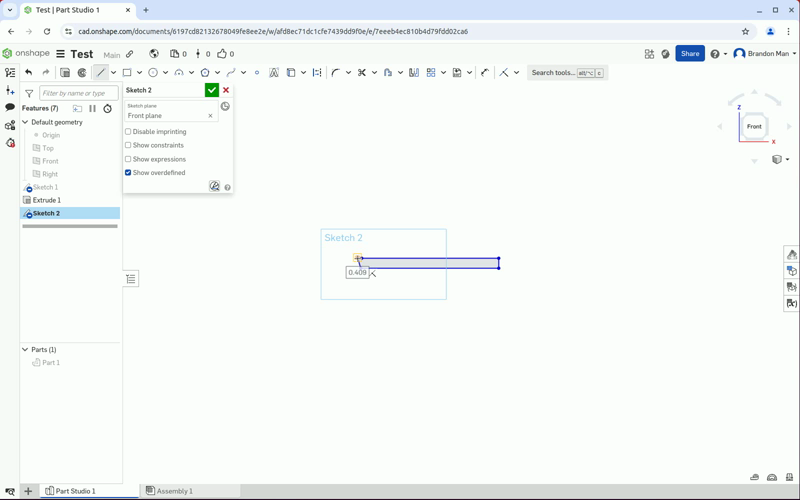
scroll(-6)
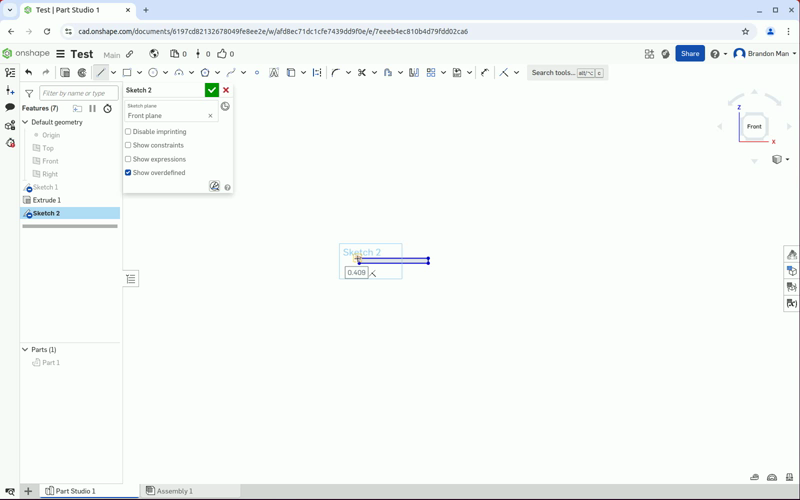
key(esc)
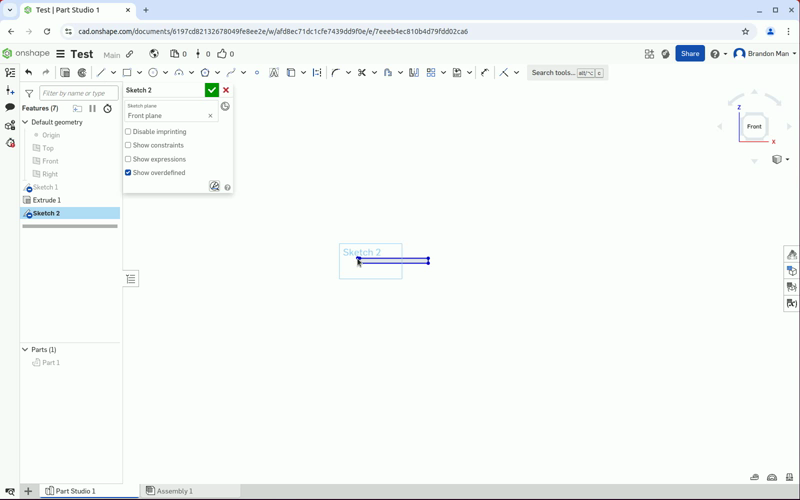
mouse_move(384, 261)
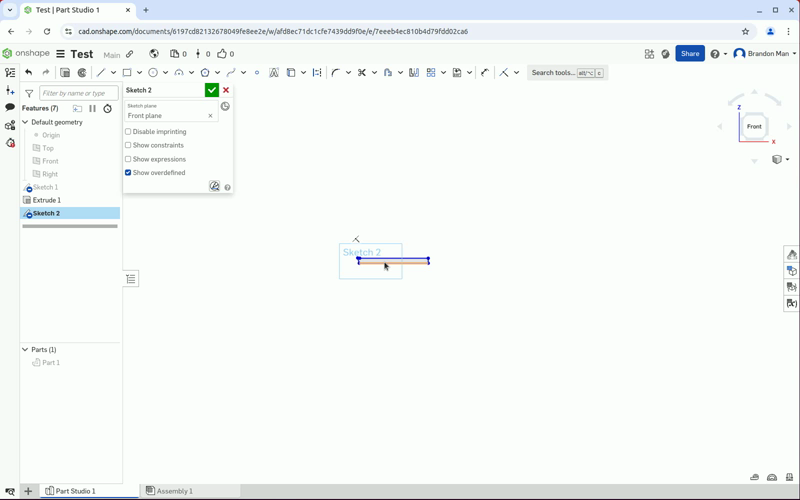
scroll(6)
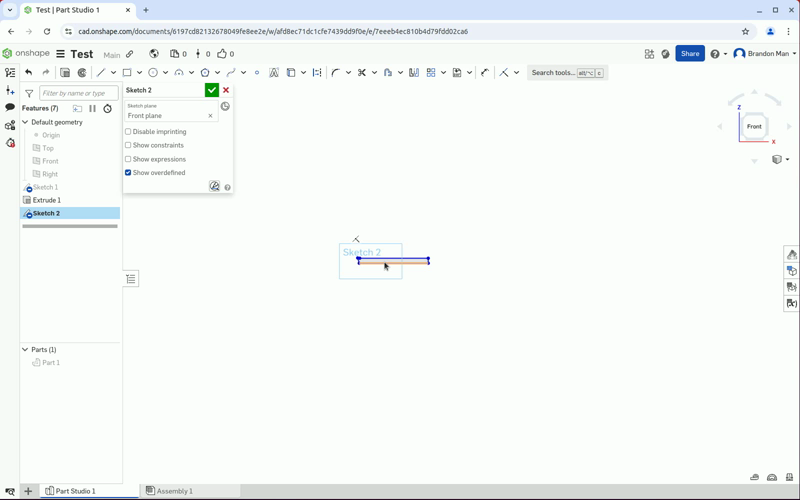
scroll(6)
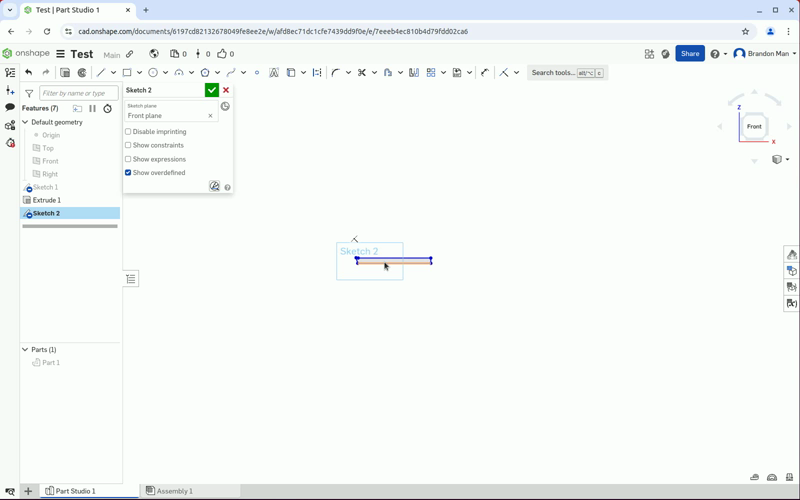
scroll(6)
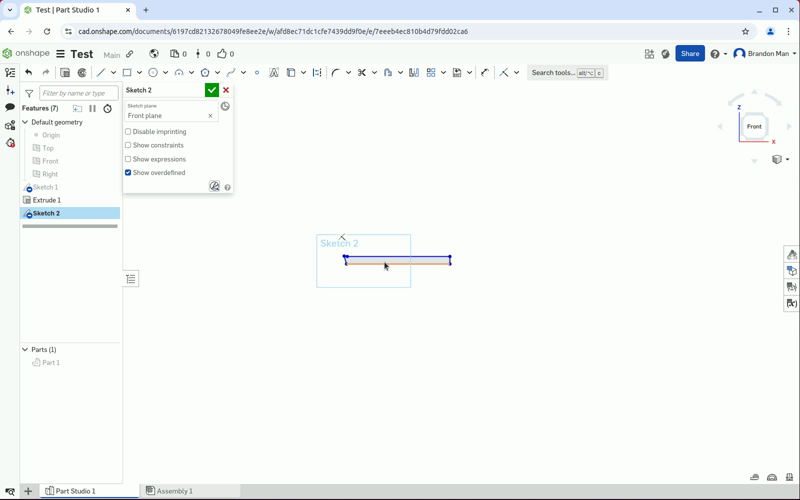
scroll(6)
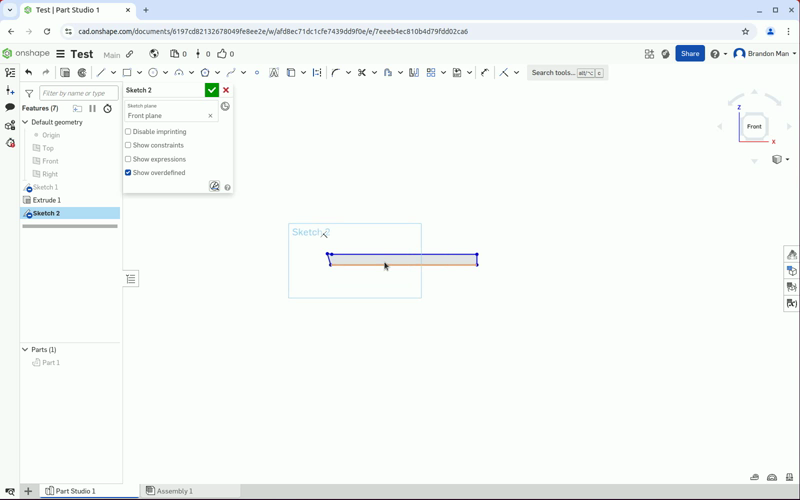
scroll(6)
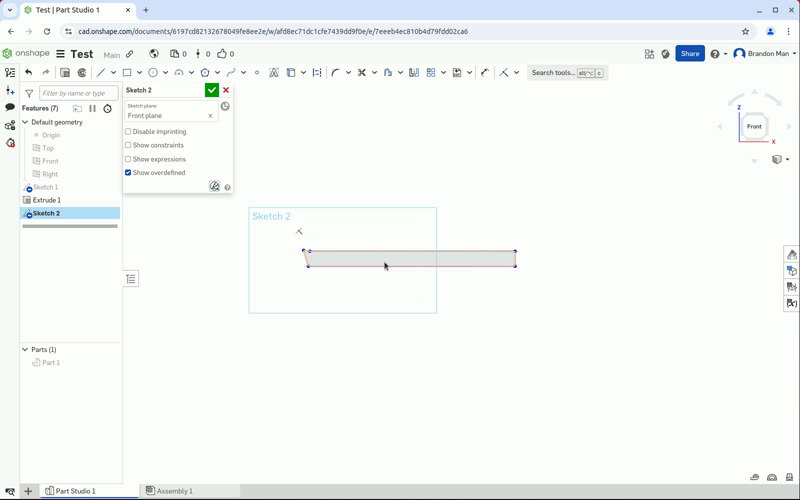
scroll(6)
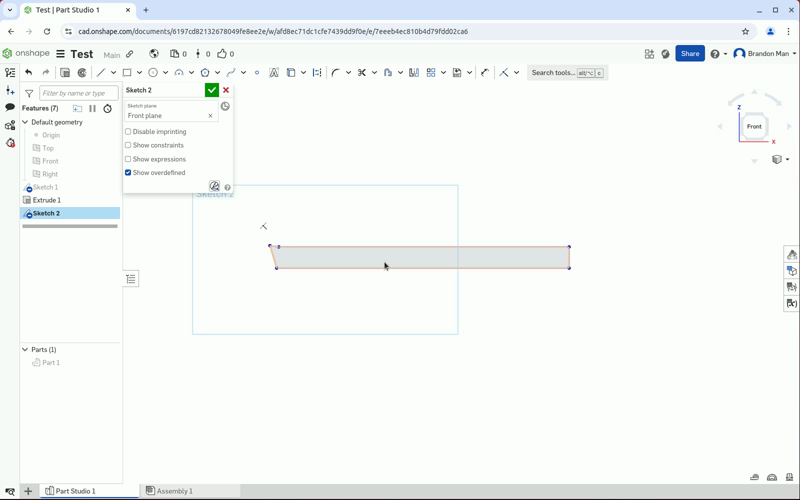
scroll(6)
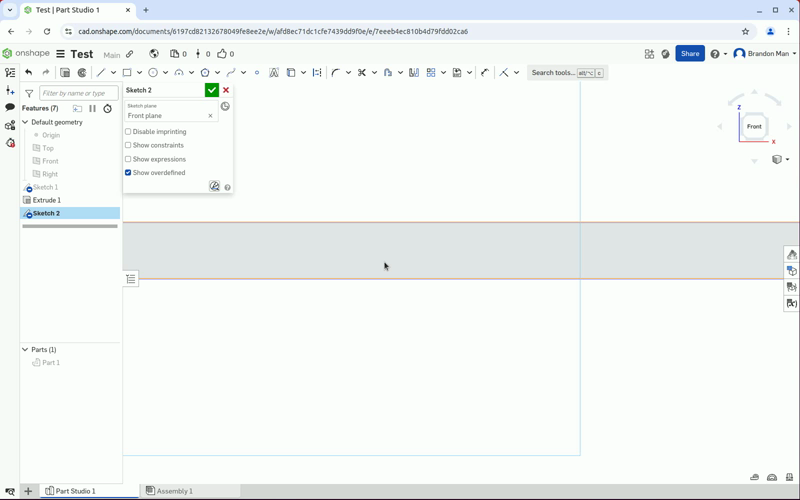
click(384, 261)
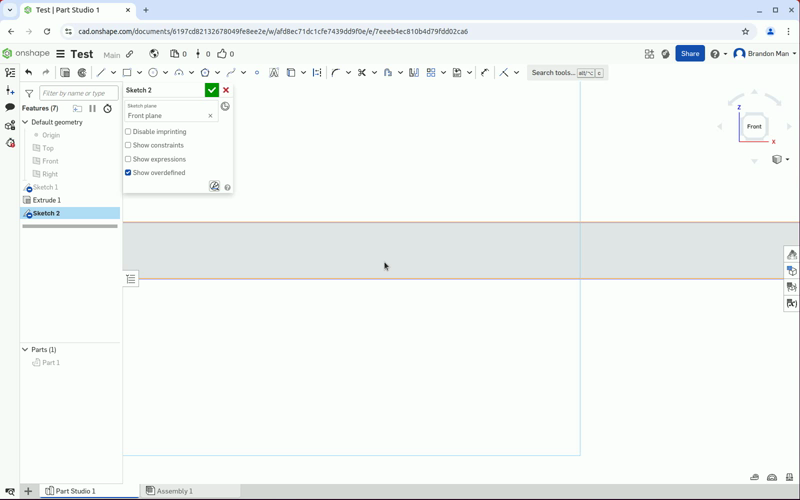
scroll(-6)
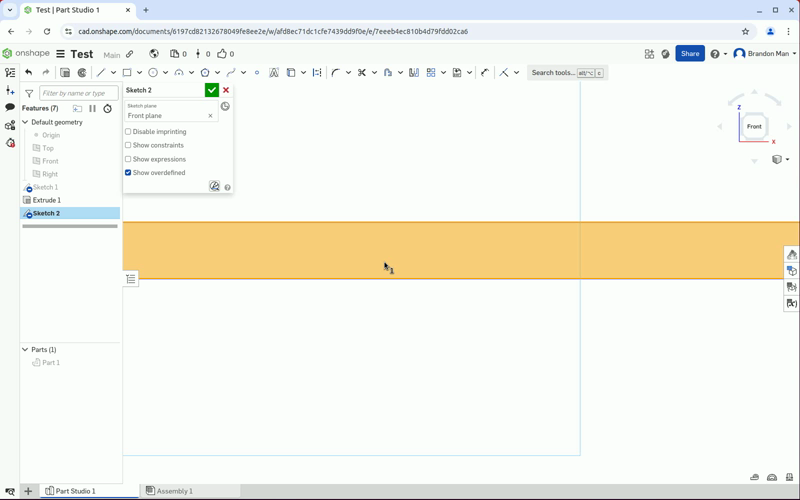
scroll(-6)
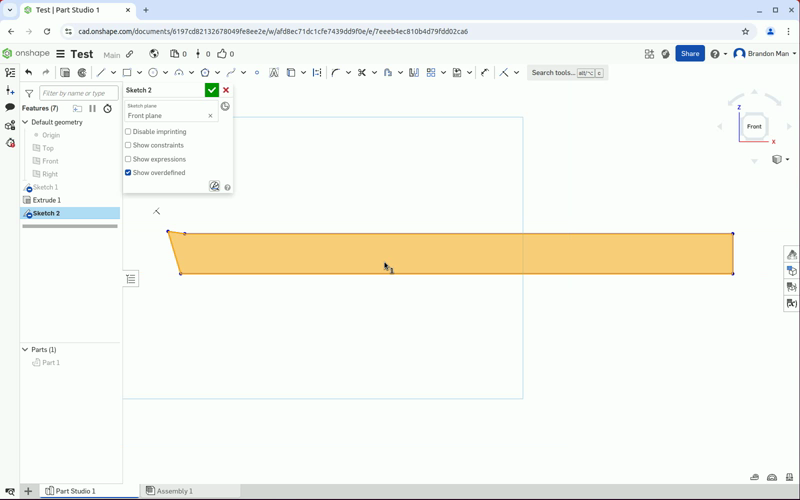
scroll(-6)
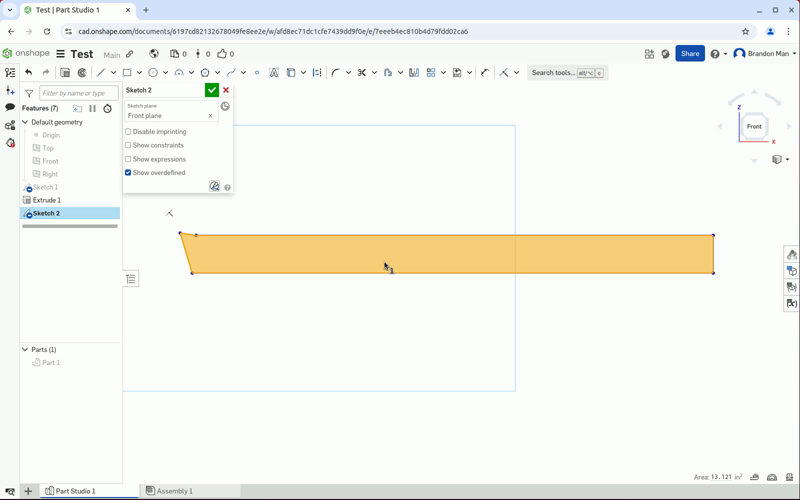
scroll(-6)
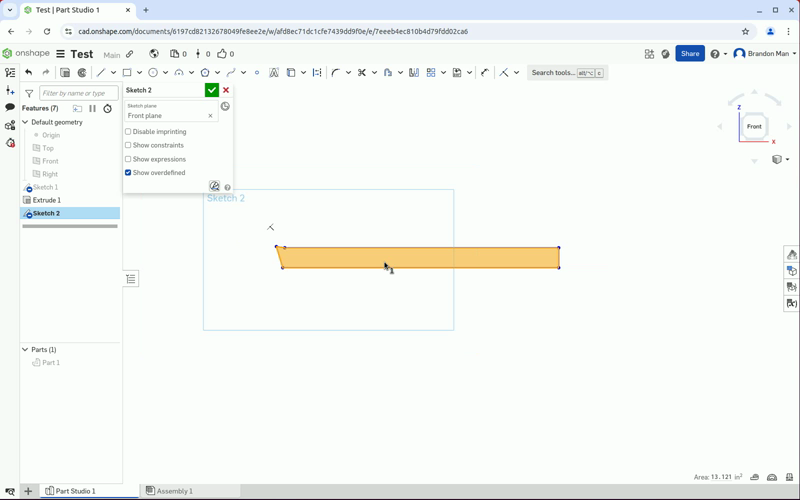
scroll(-6)
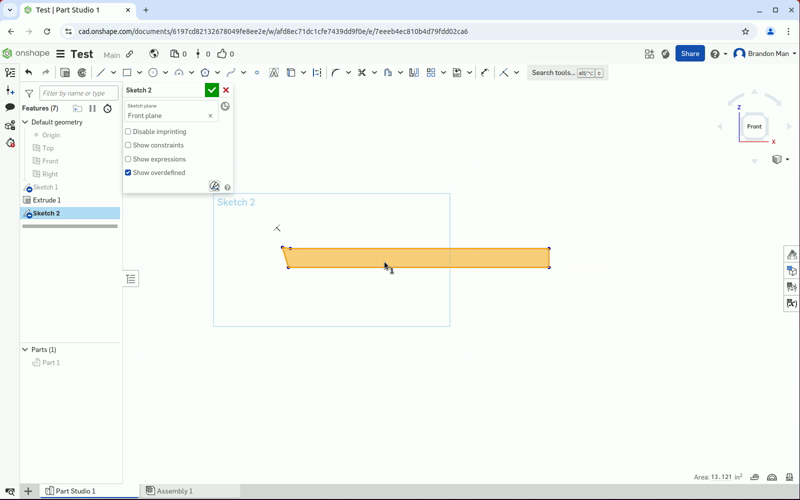
scroll(-6)
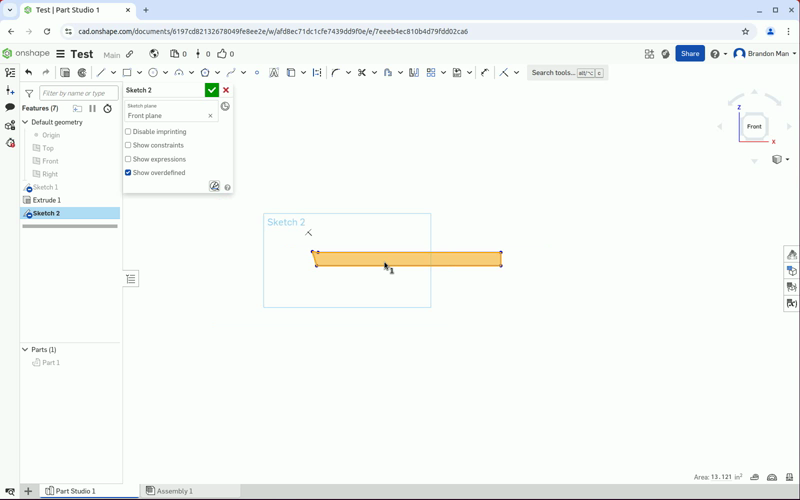
scroll(-6)
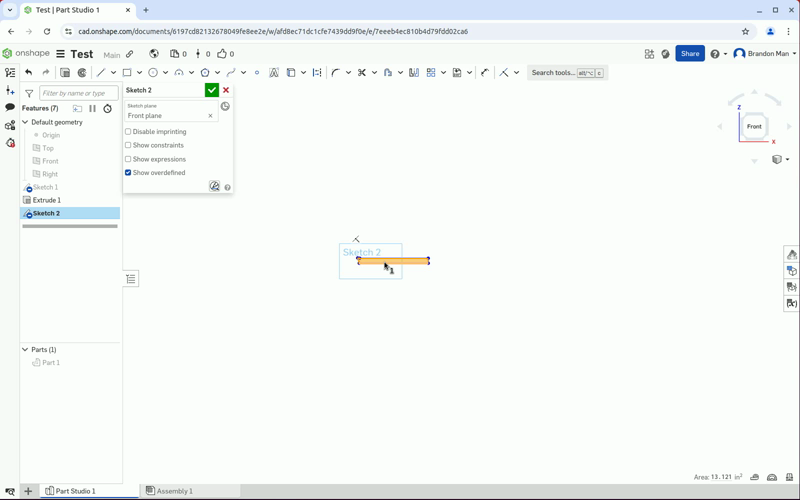
mouse_move(73, 352)
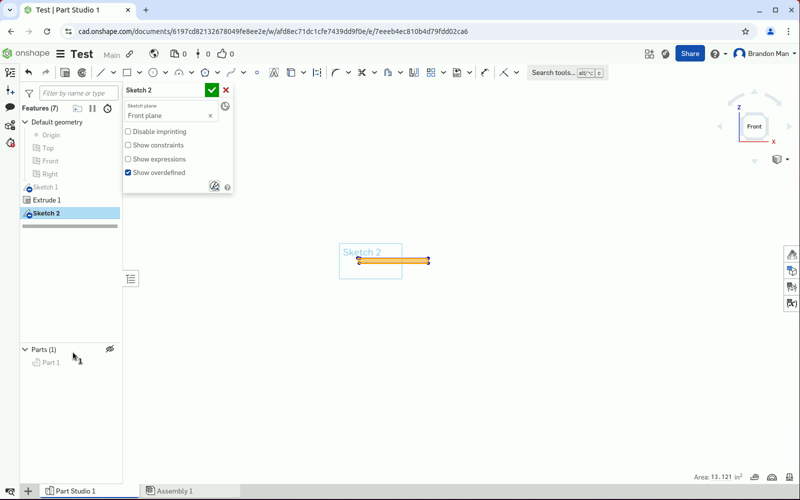
key(shift+y)
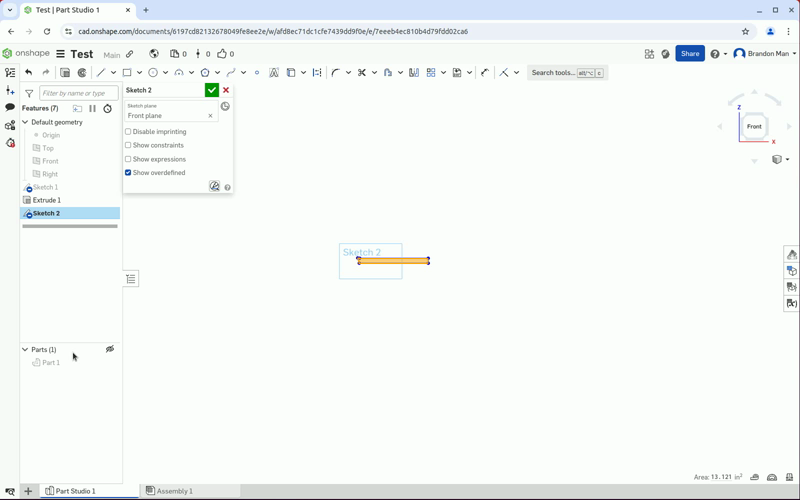
key(shift+e)
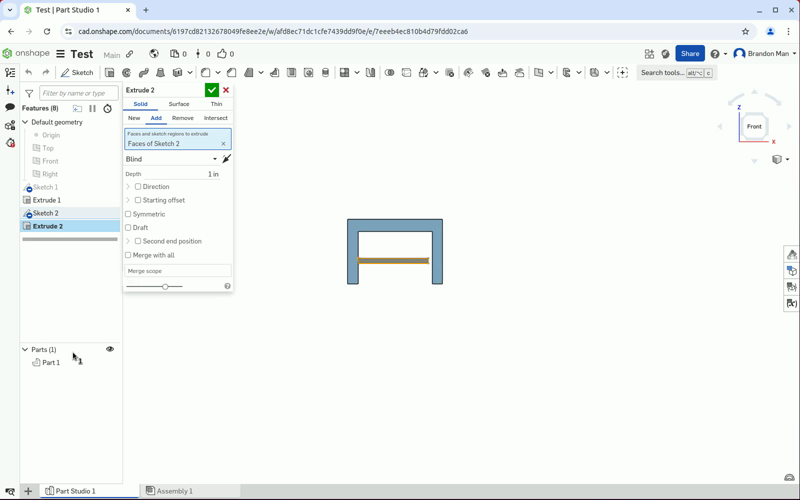
mouse_move(143, 106)
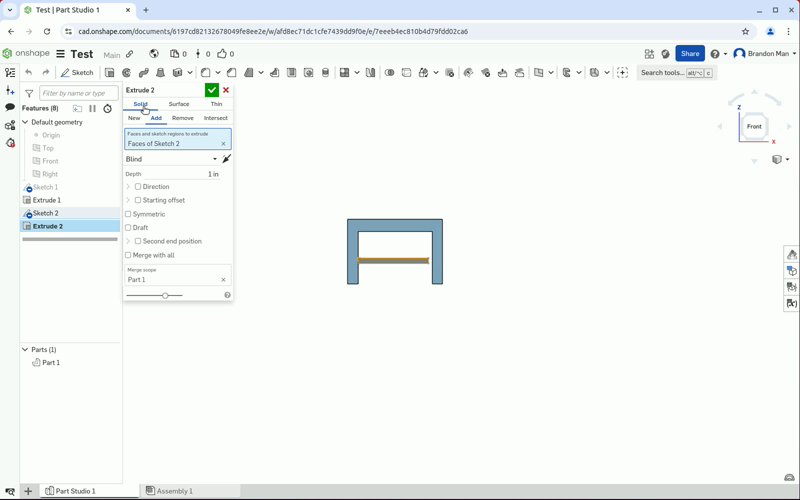
click(143, 106)
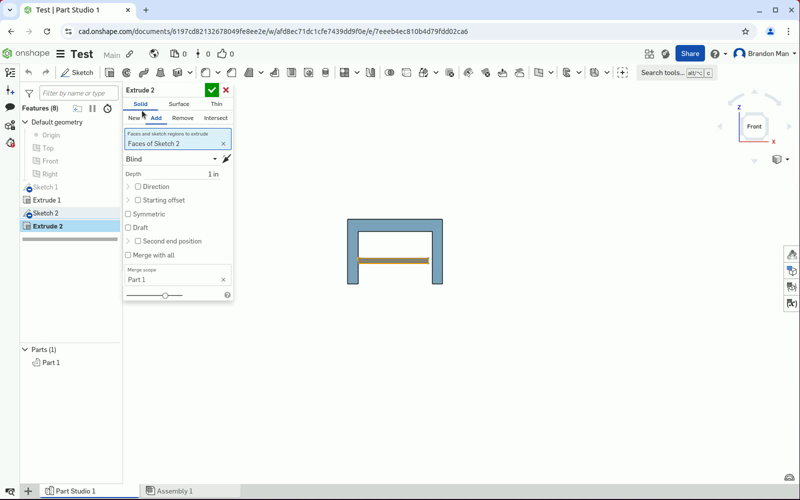
mouse_move(137, 120)
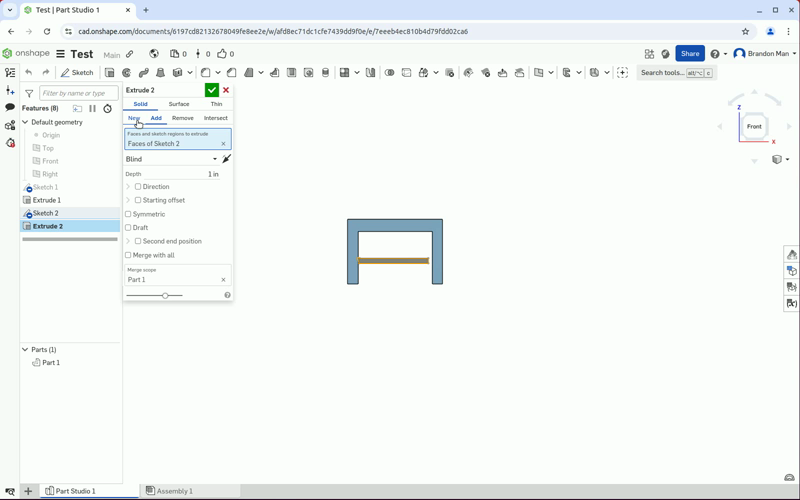
click(137, 120)
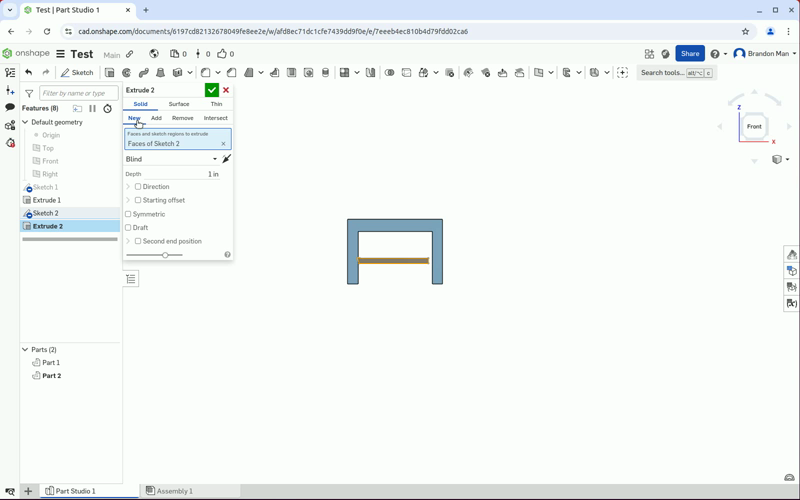
key(tab, 4)
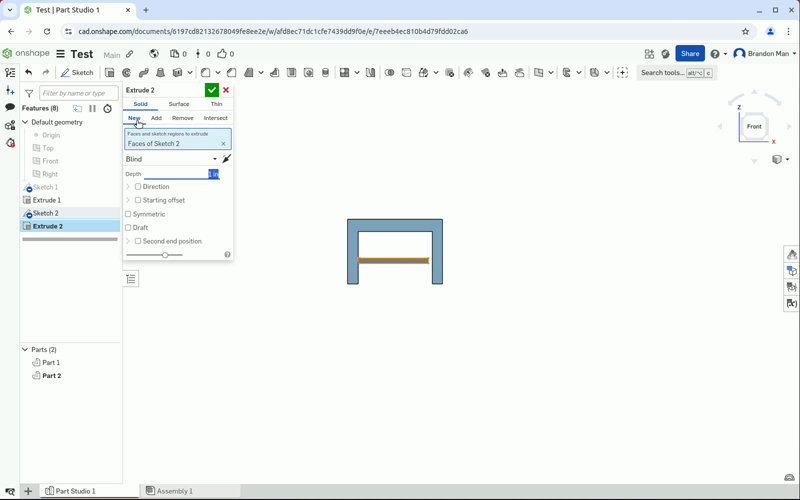
text(1.926)
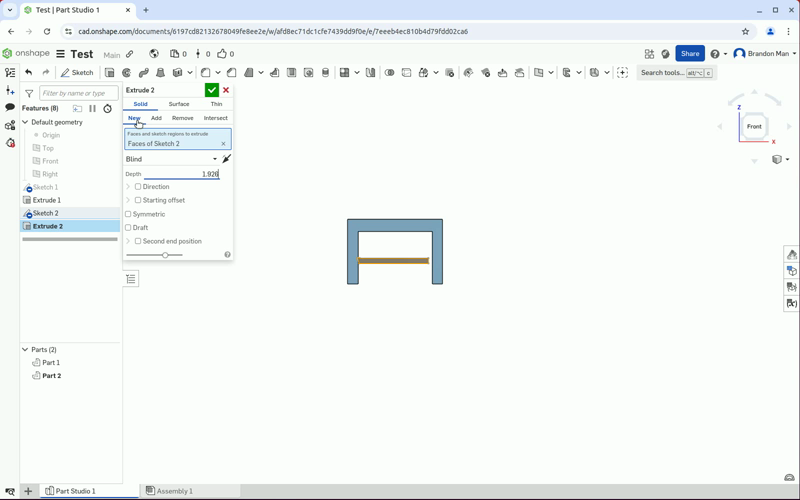
key(enter)
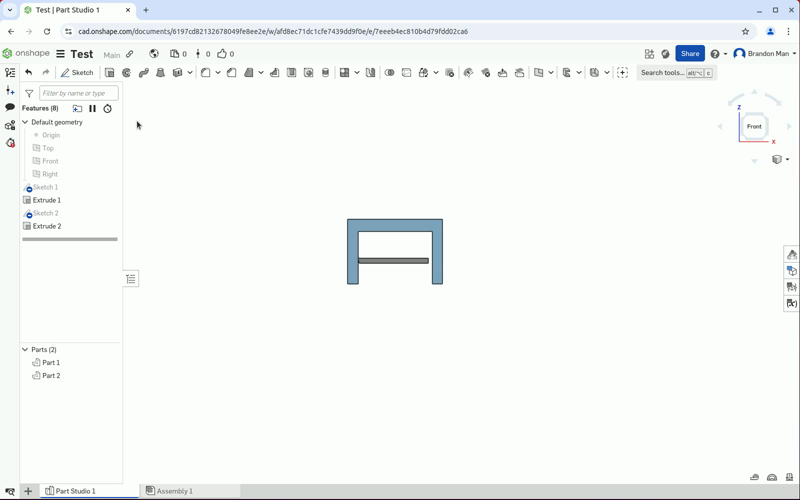
key(shift+h)
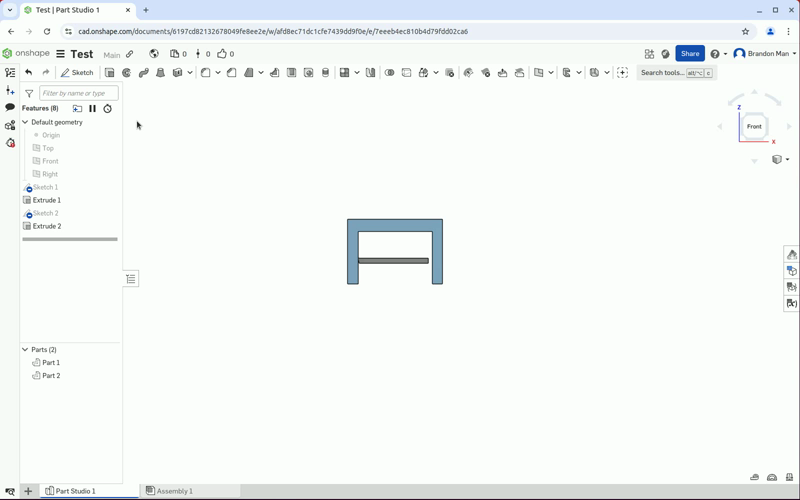
key(shift+h)
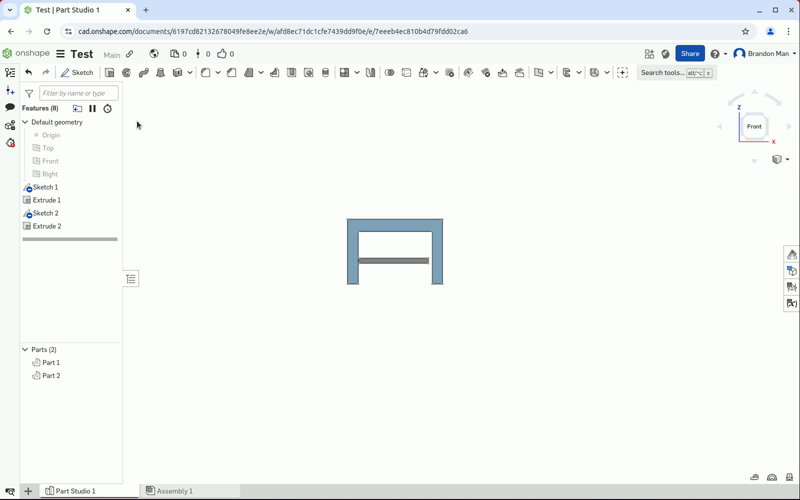
key(shift+7)
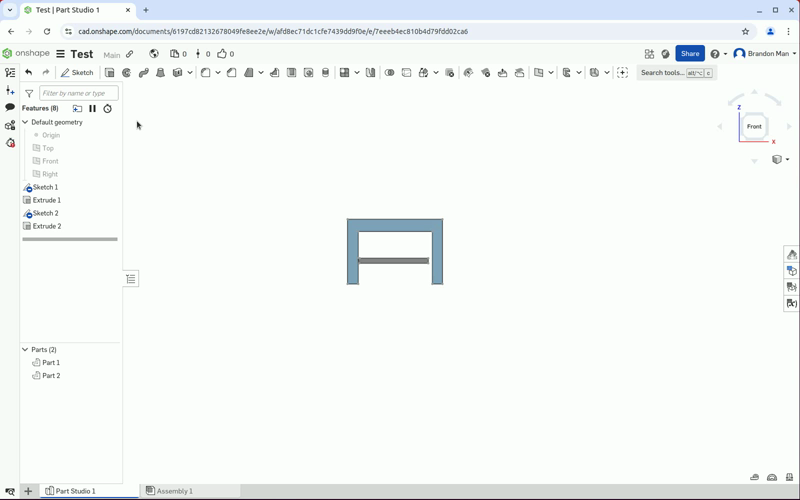
key(left, 2)
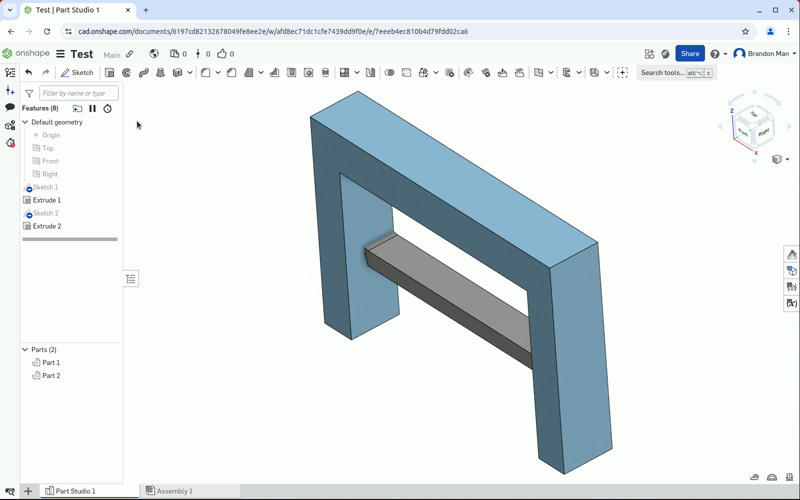
key(down, 2)
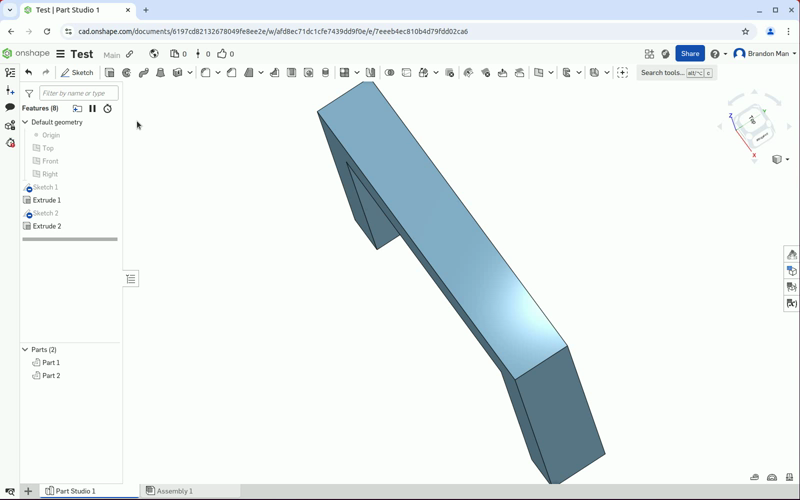
key(up, 2)
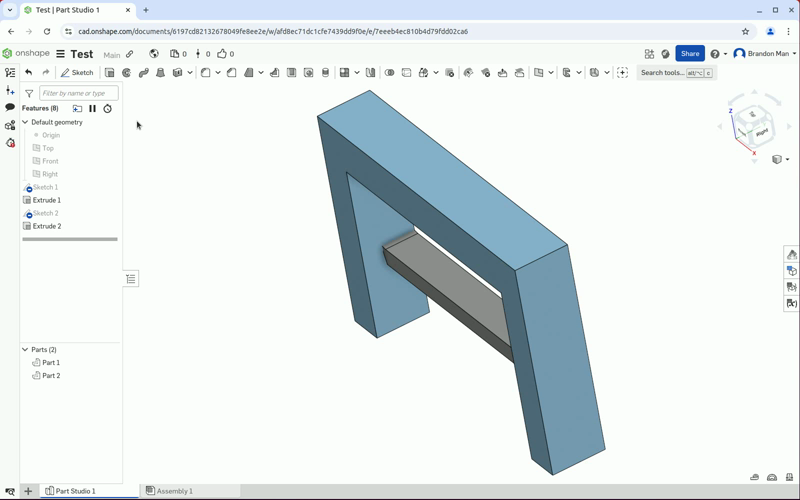
key(right, 2)
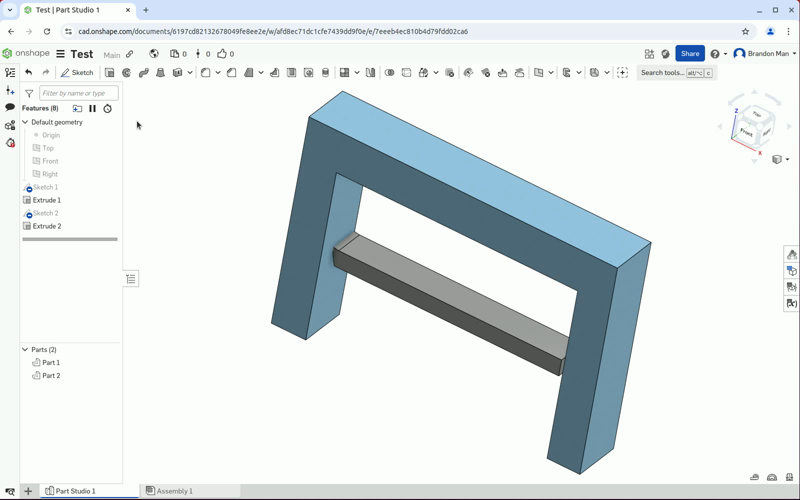
mouse_move(73, 189)
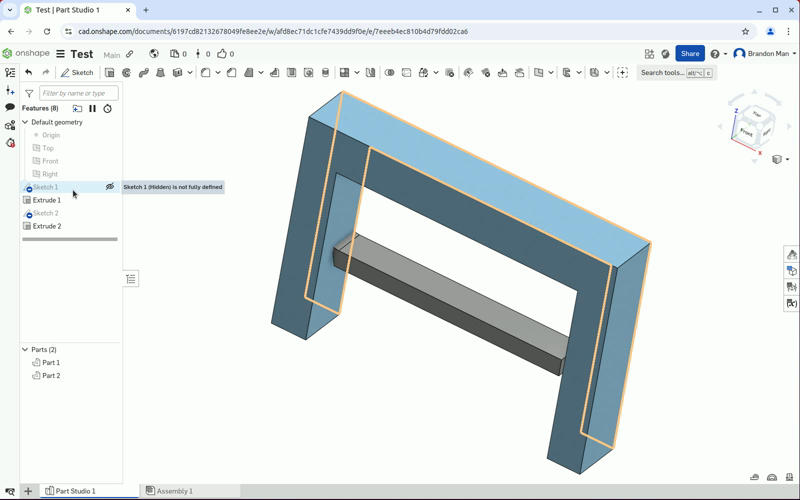
click(73, 189)